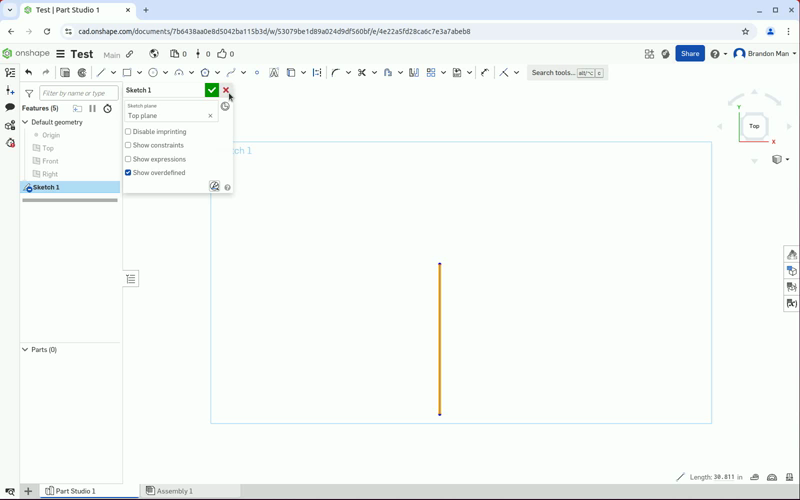
key(shift+h)
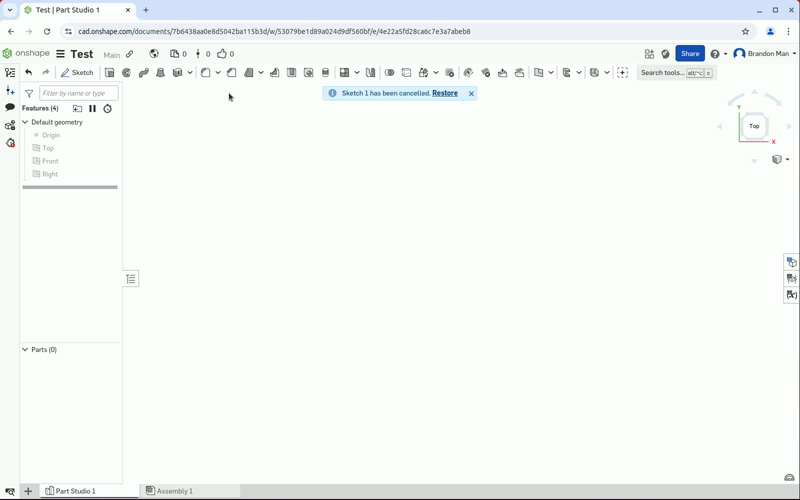
mouse_move(73, 352)
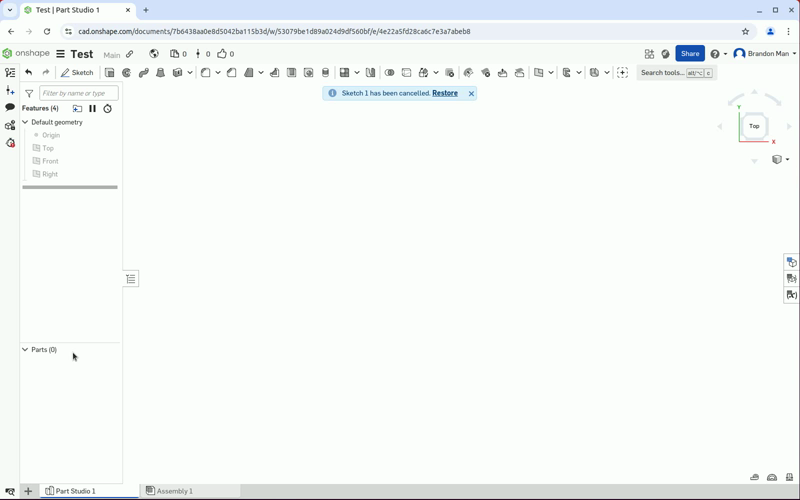
key(y)
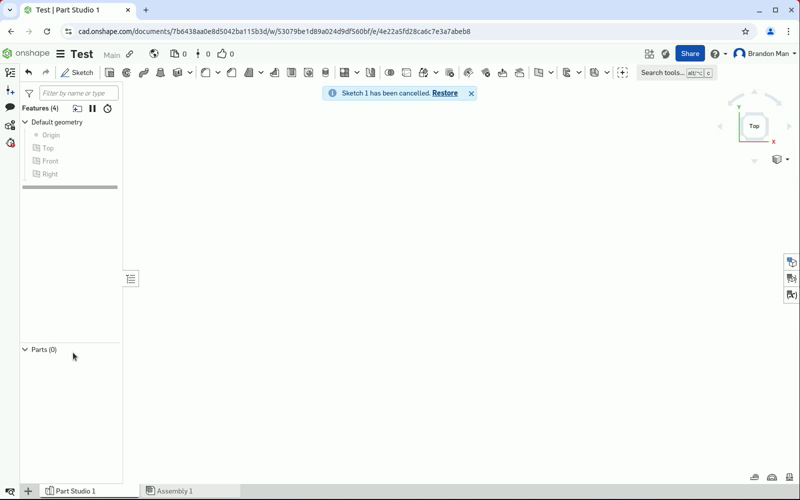
key(shift+p)
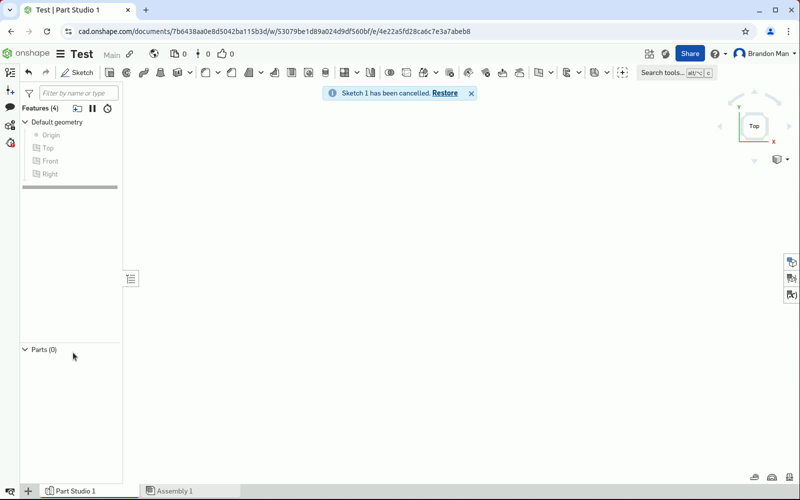
key(space)
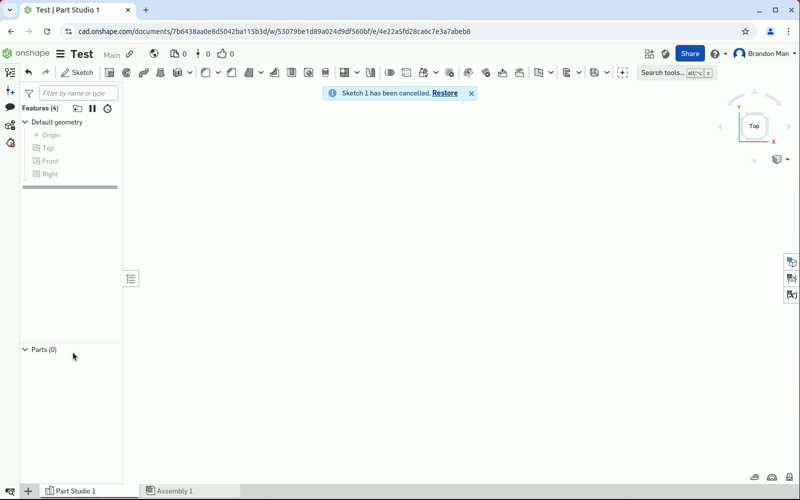
key_down(shift)
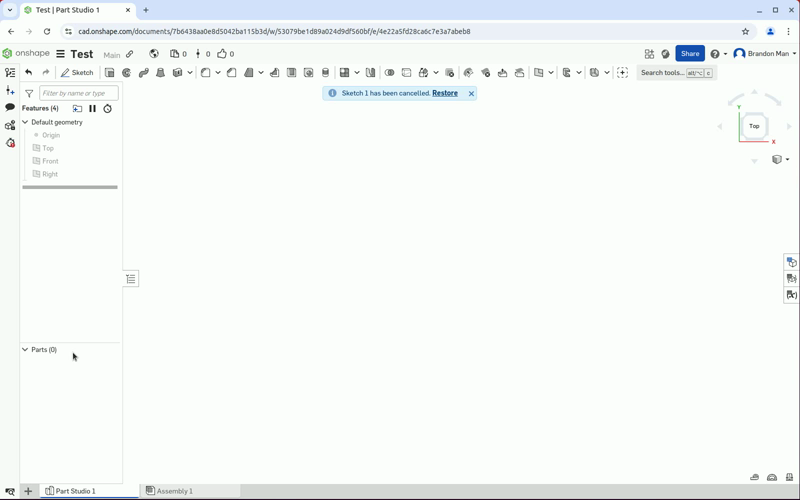
key(up)
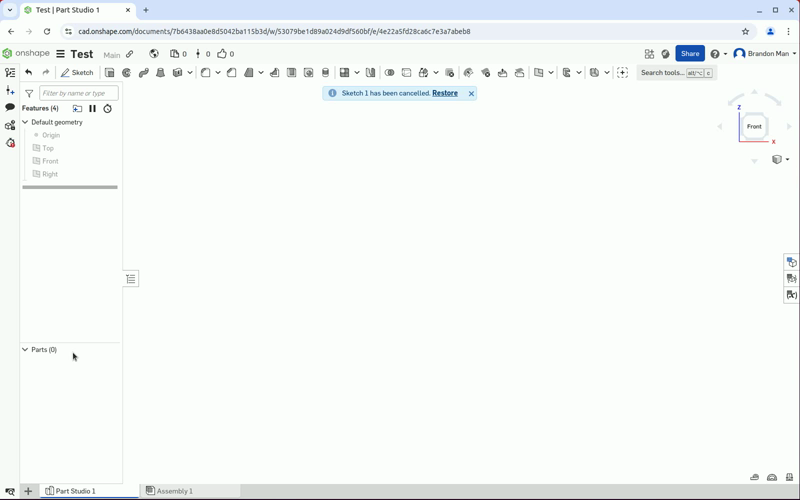
key_up(shift)
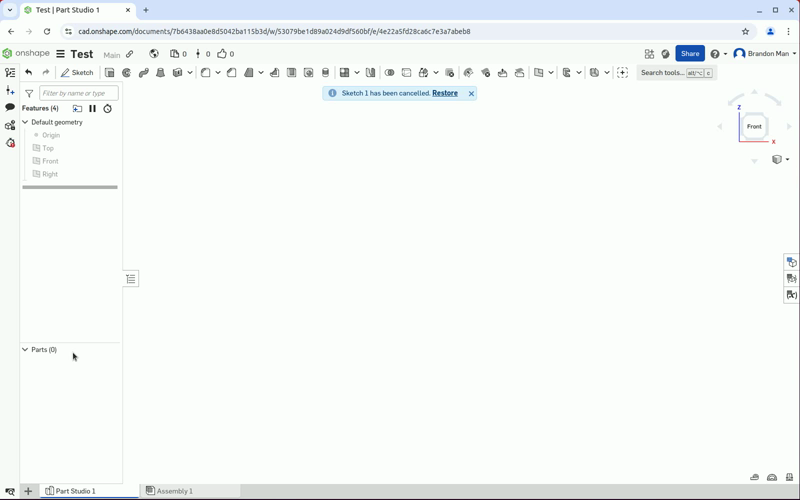
mouse_move(73, 352)
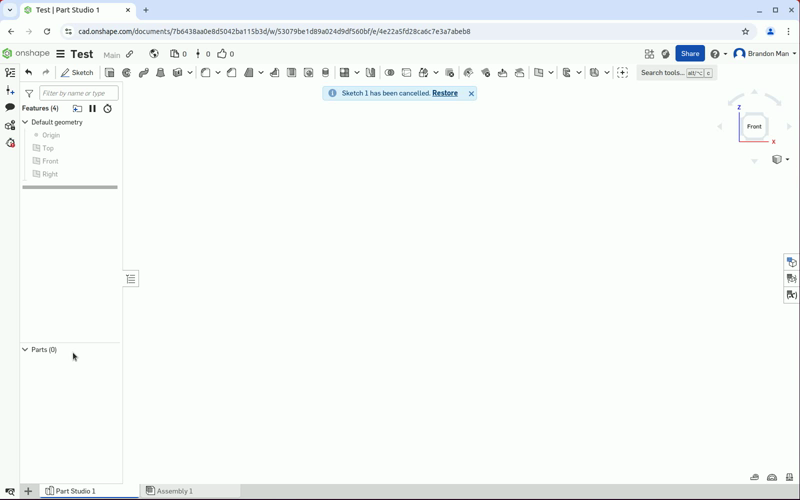
key(shift+y)
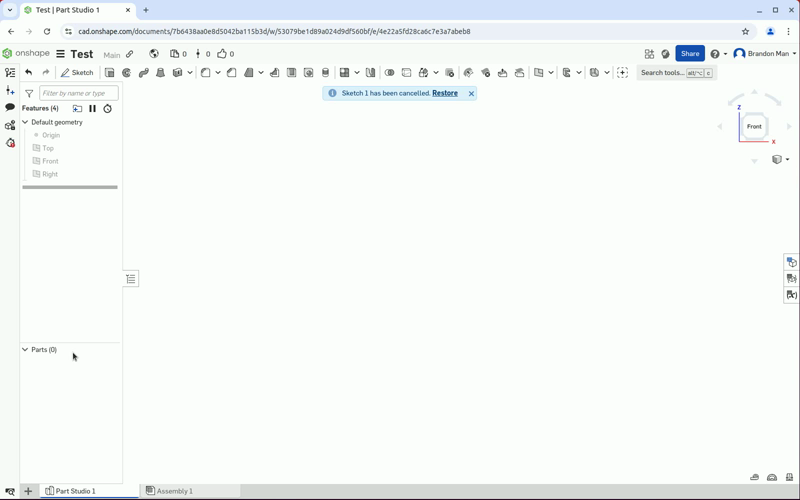
key(shift+s)
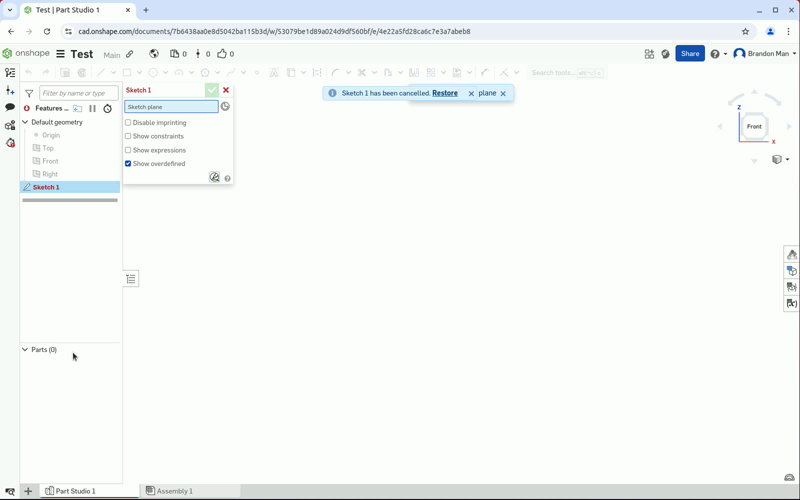
mouse_move(73, 163)
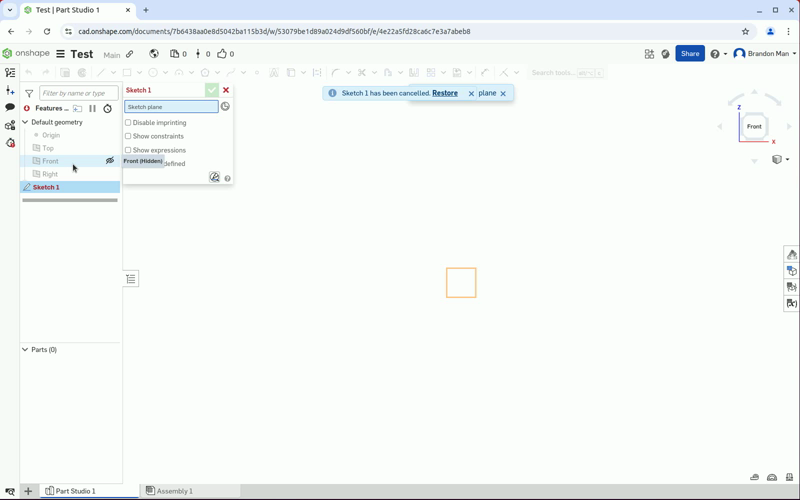
click(73, 163)
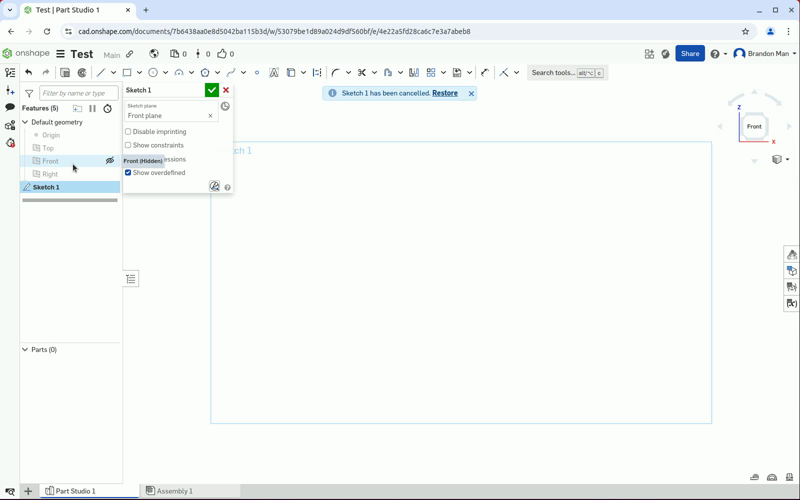
mouse_move(73, 352)
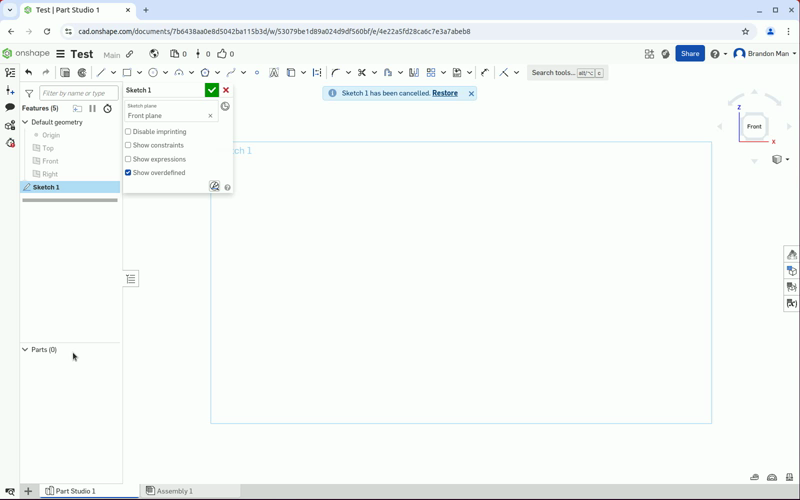
key(y)
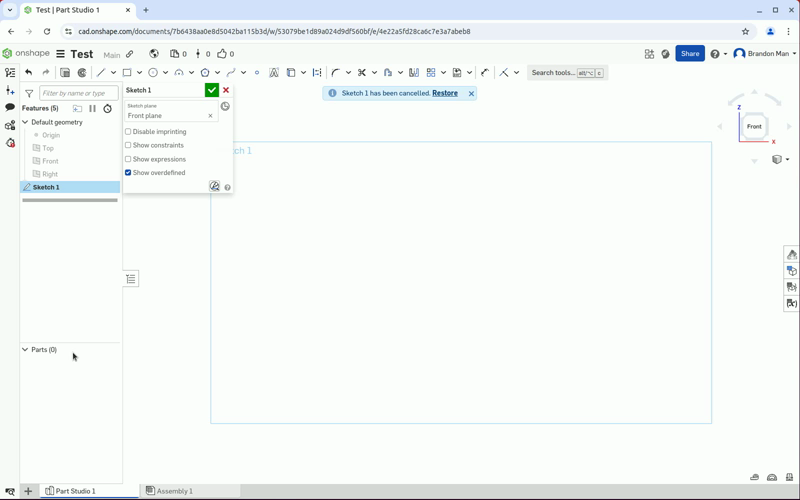
key(l)
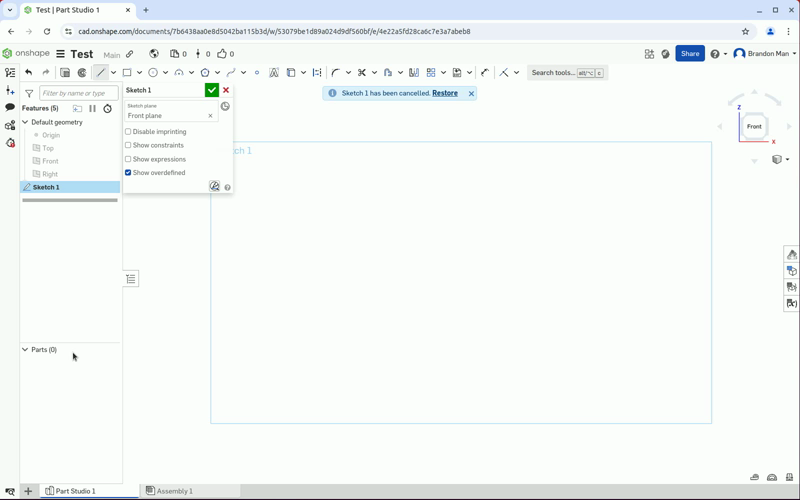
key_down(shift)
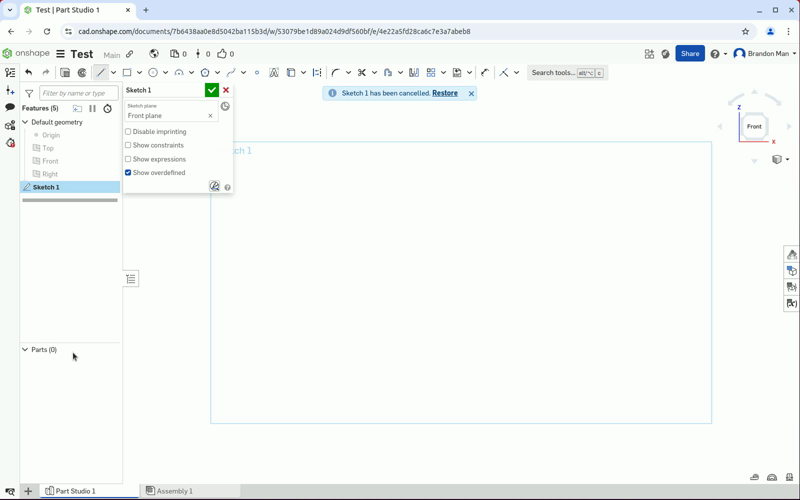
mouse_move(444, 298)
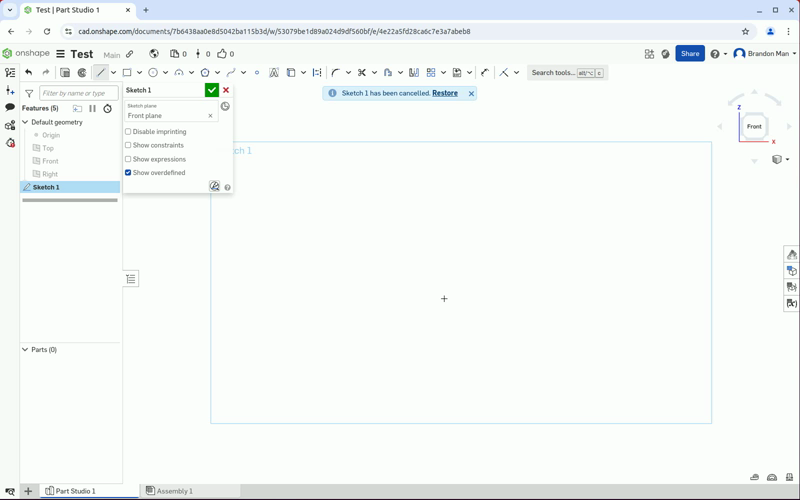
click(444, 298)
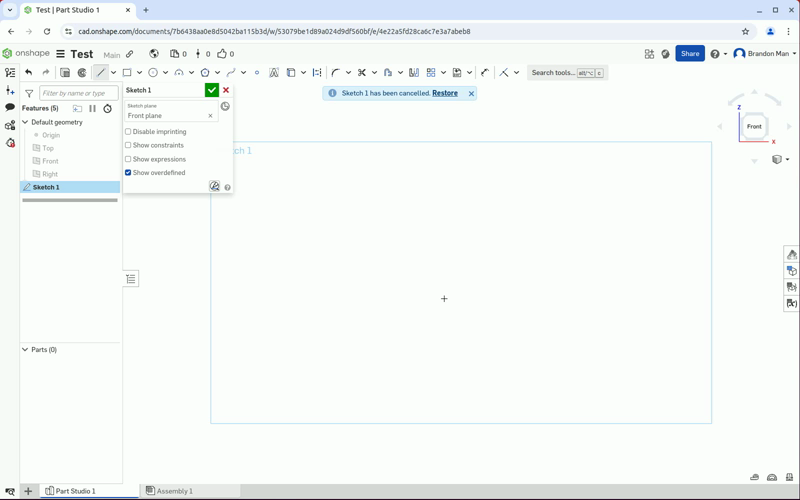
key_up(shift)
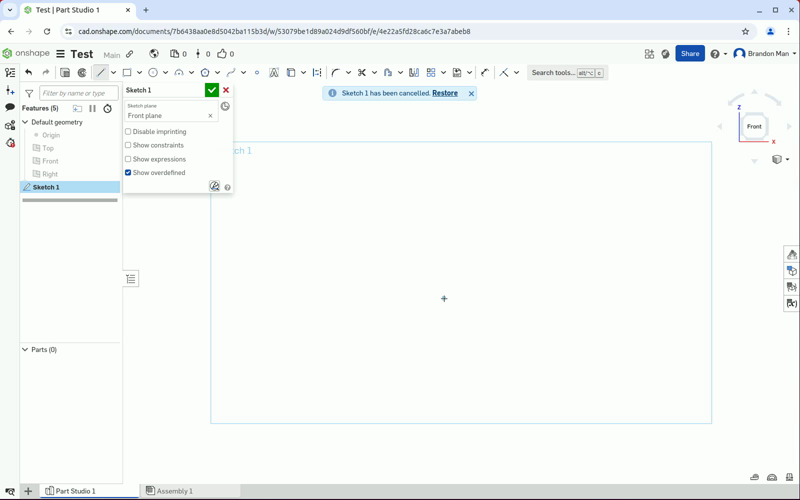
key_down(shift)
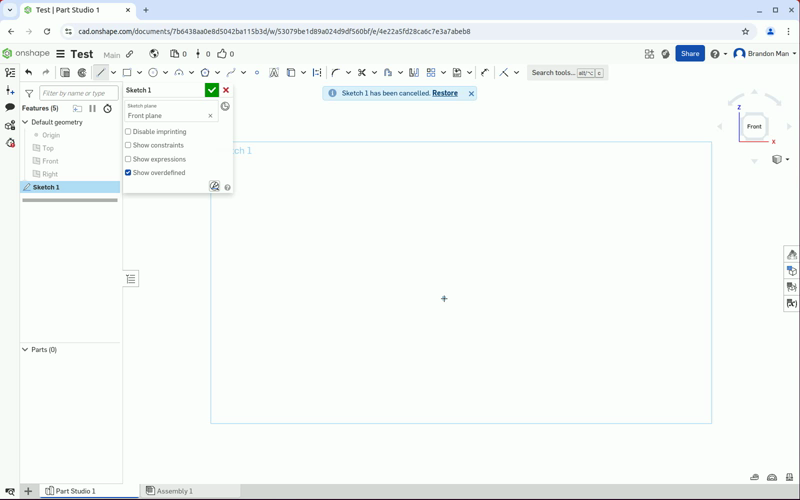
mouse_move(474, 298)
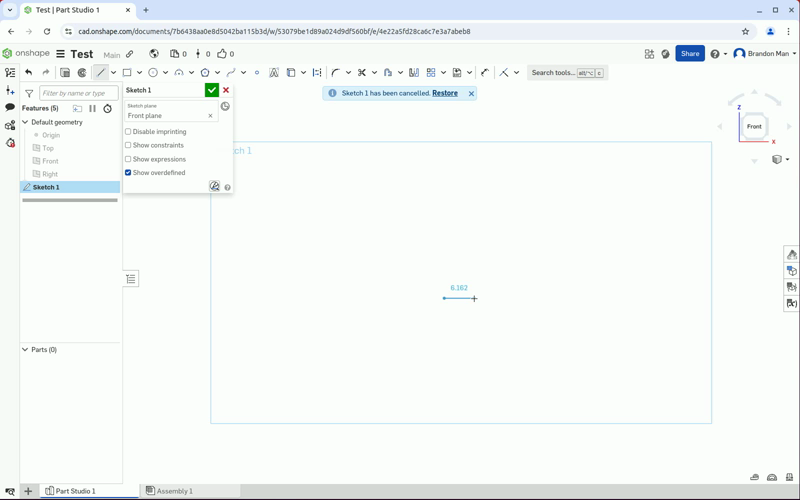
mouse_move(478, 298)
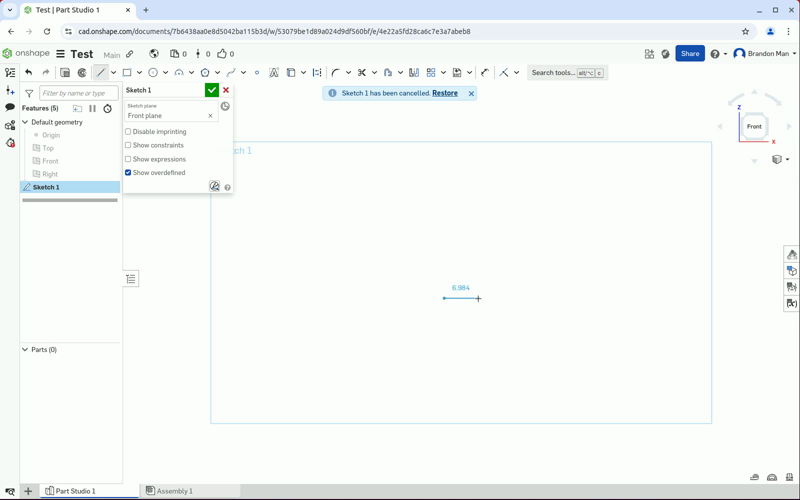
click(478, 298)
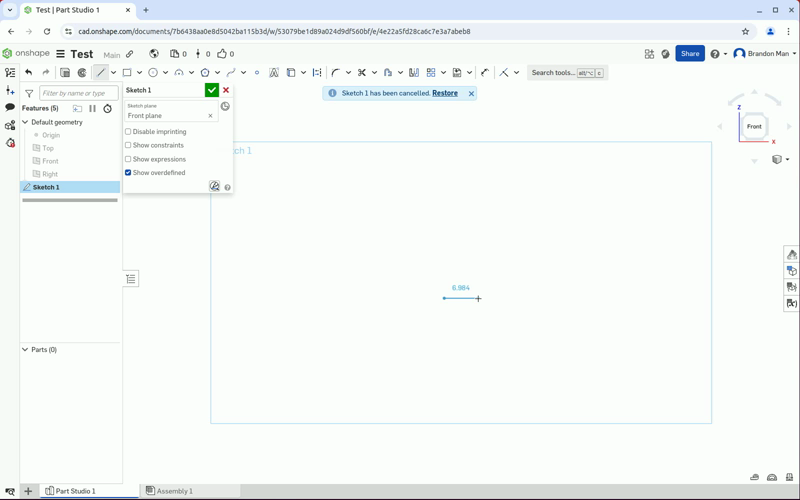
key_up(shift)
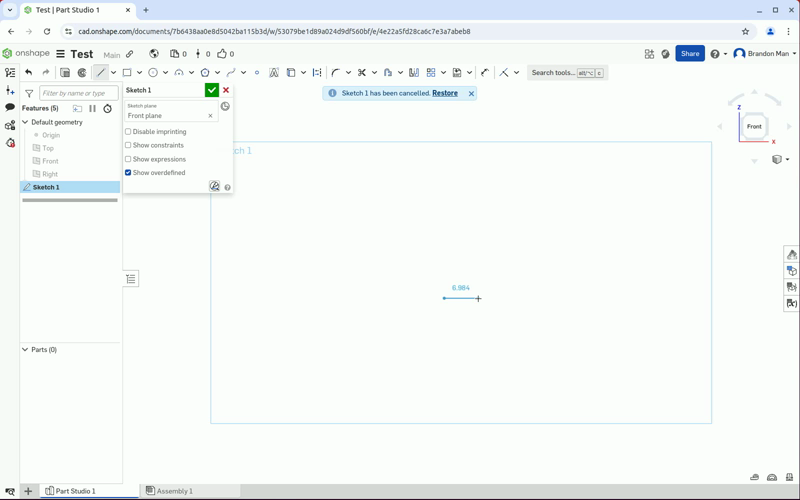
key_down(shift)
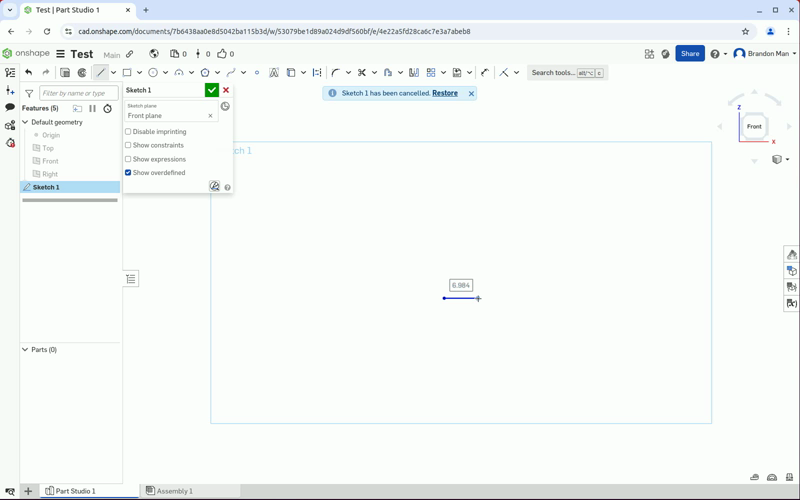
mouse_move(508, 298)
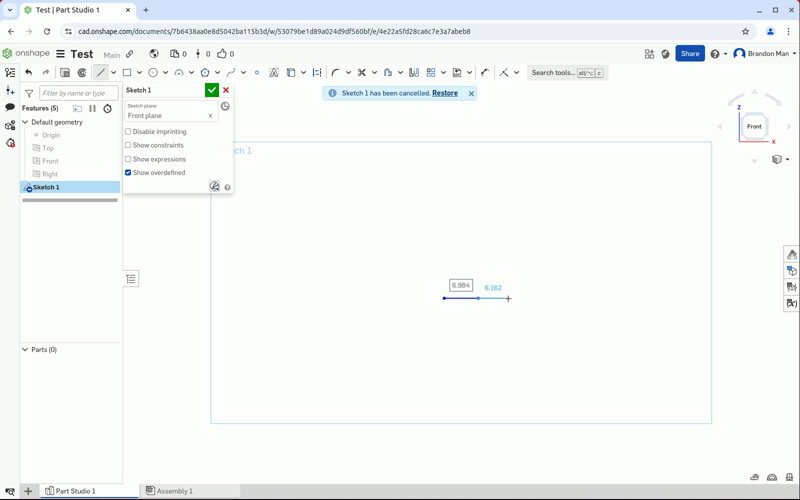
mouse_move(478, 267)
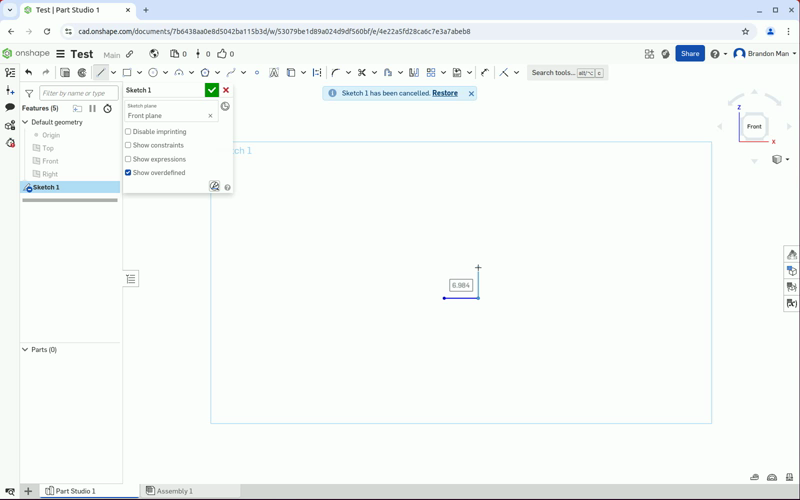
click(478, 267)
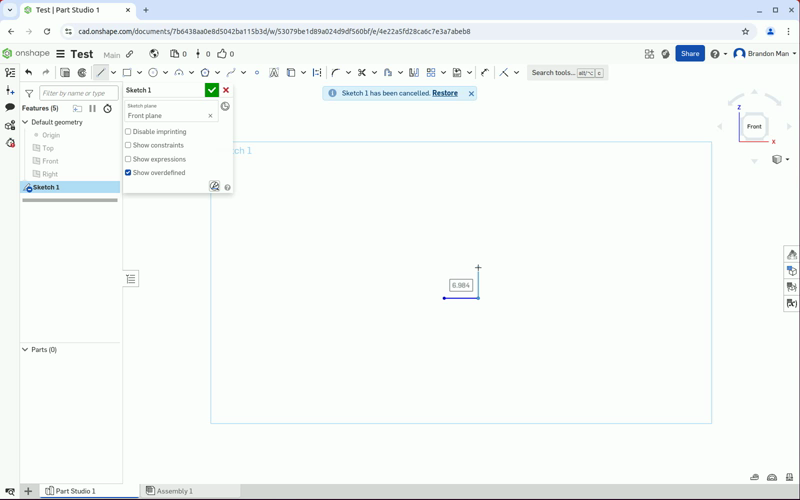
key_up(shift)
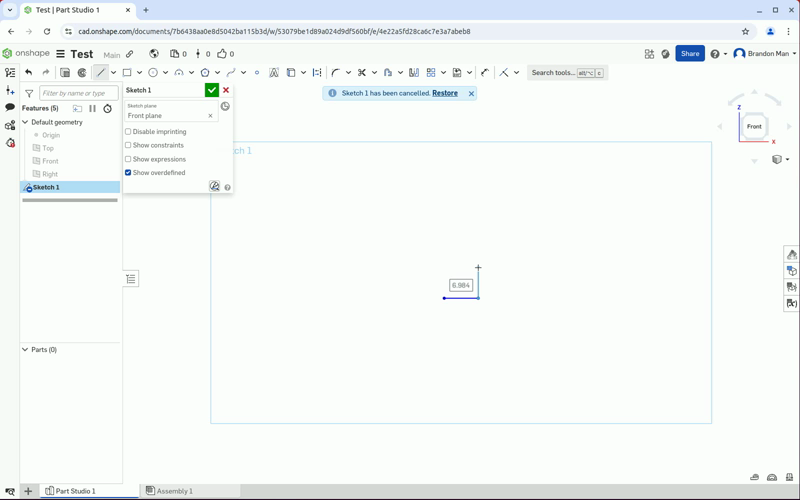
key_down(shift)
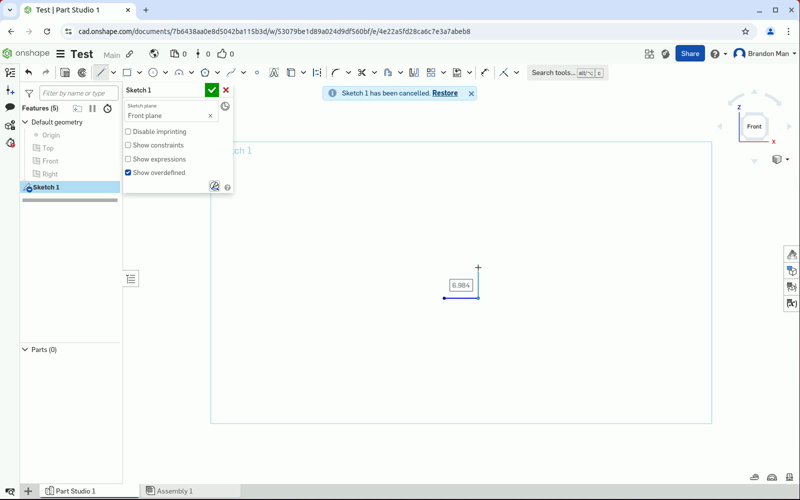
mouse_move(508, 267)
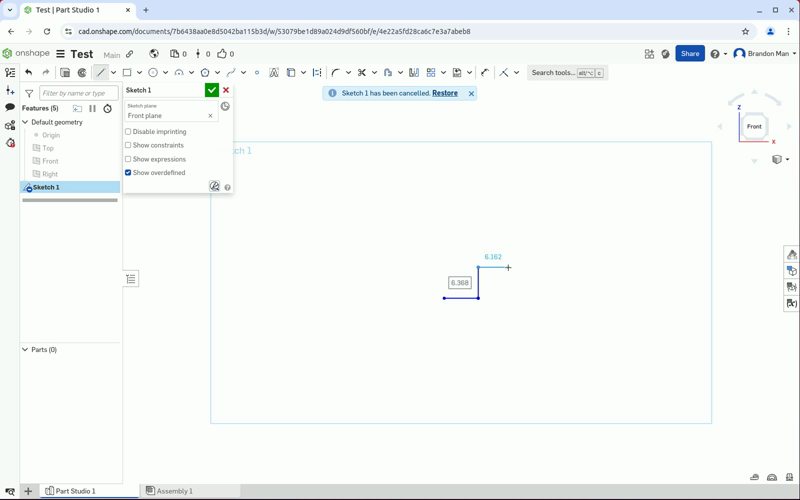
mouse_move(461, 267)
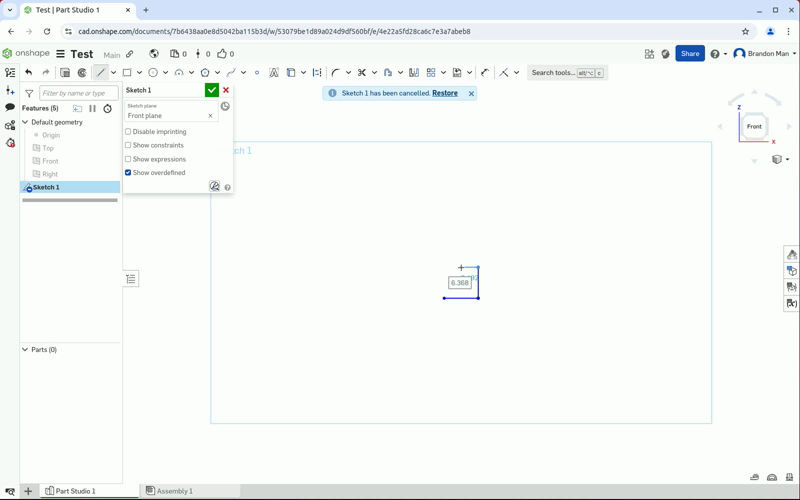
click(461, 267)
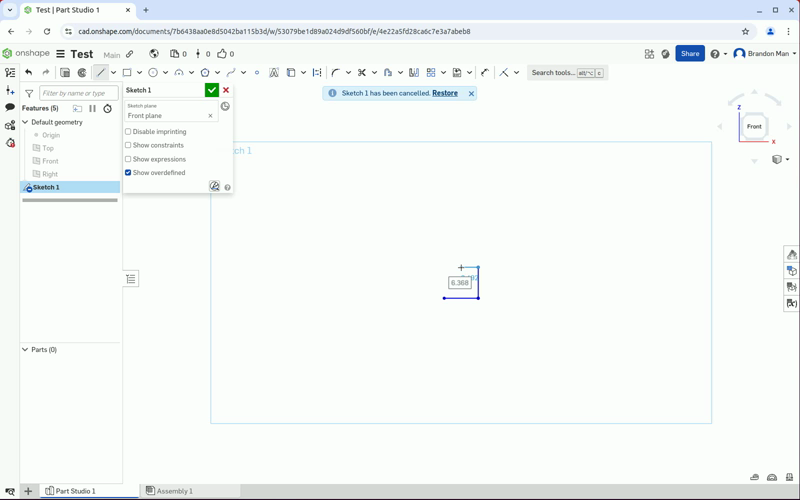
key_up(shift)
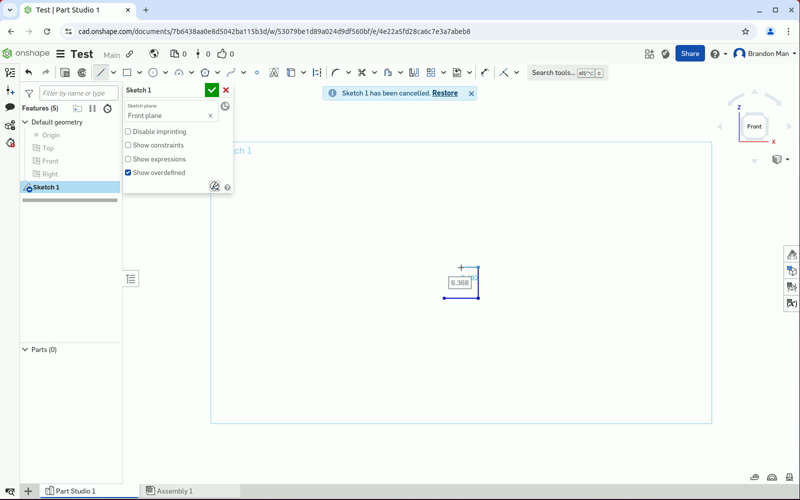
key_down(shift)
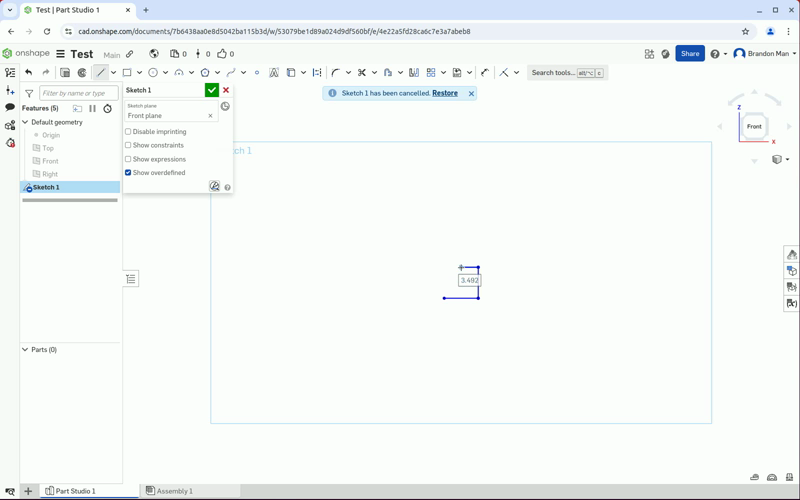
mouse_move(491, 267)
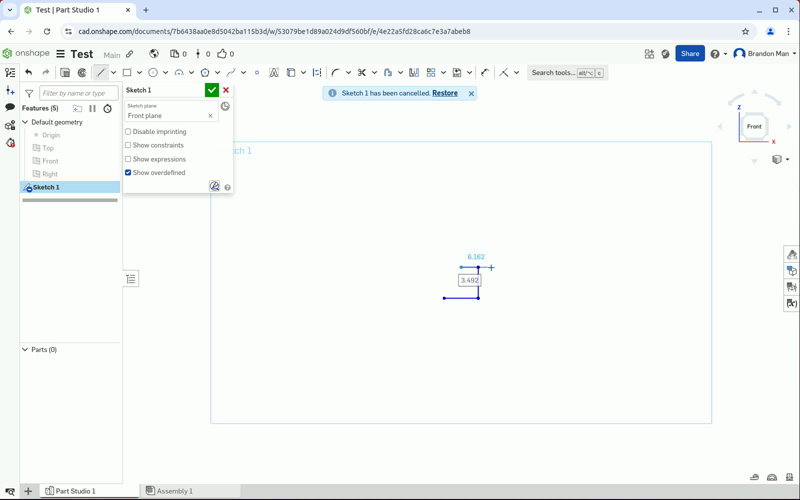
mouse_move(461, 282)
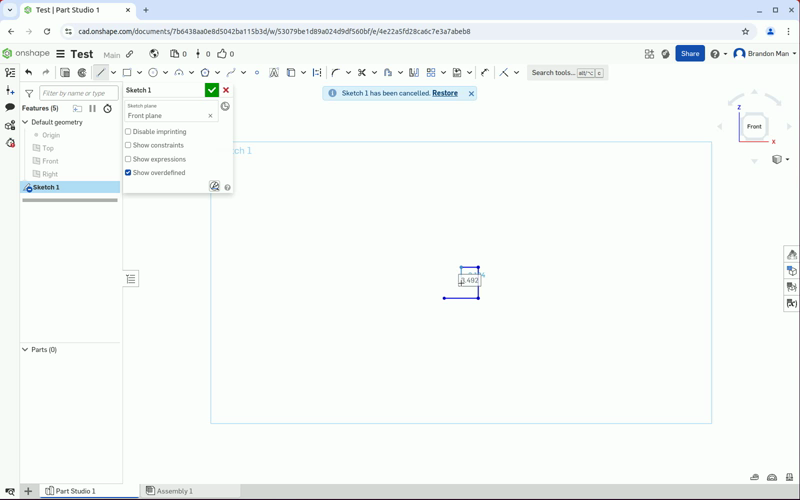
click(461, 282)
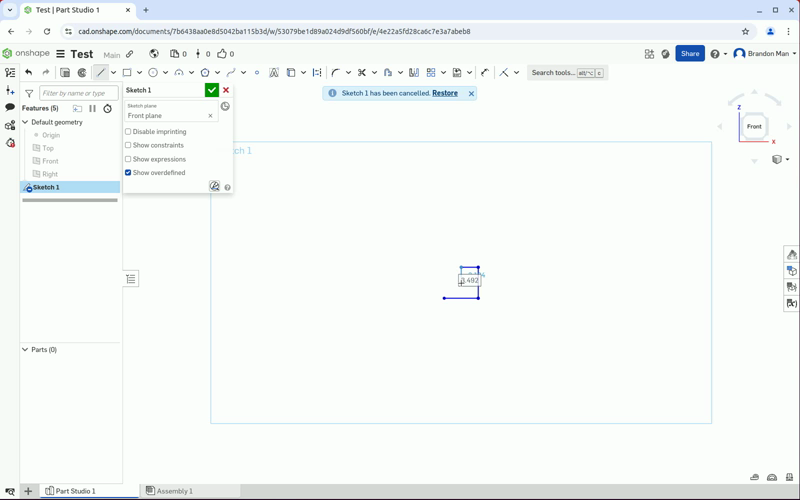
key_up(shift)
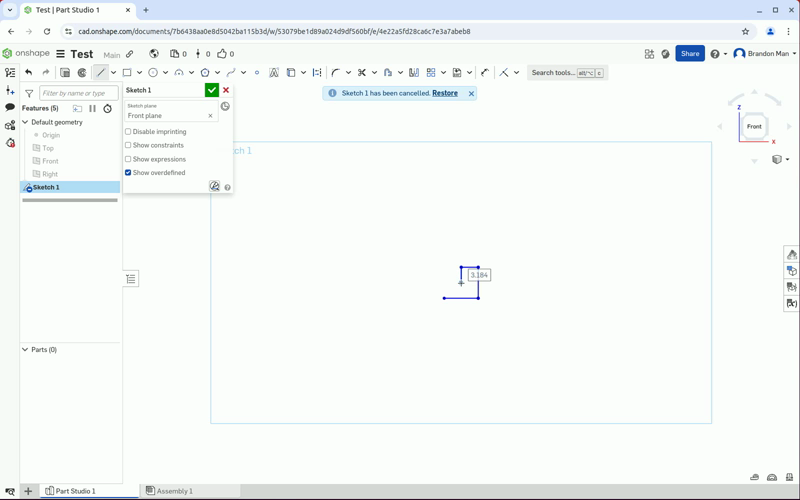
key_down(shift)
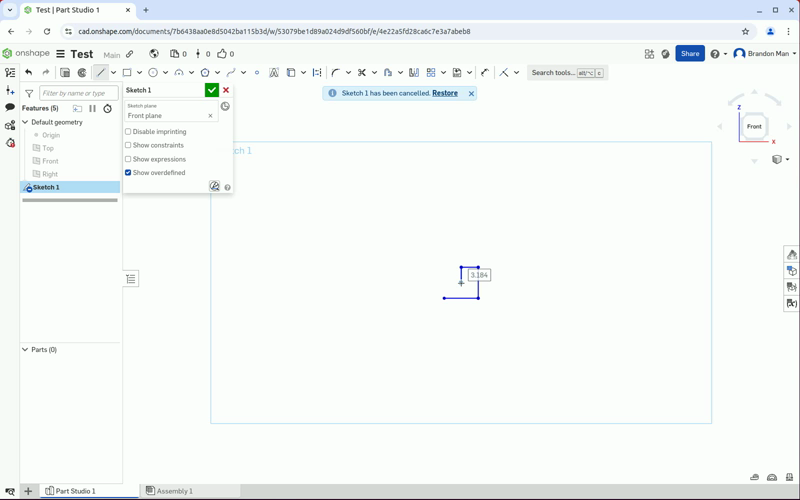
mouse_move(491, 282)
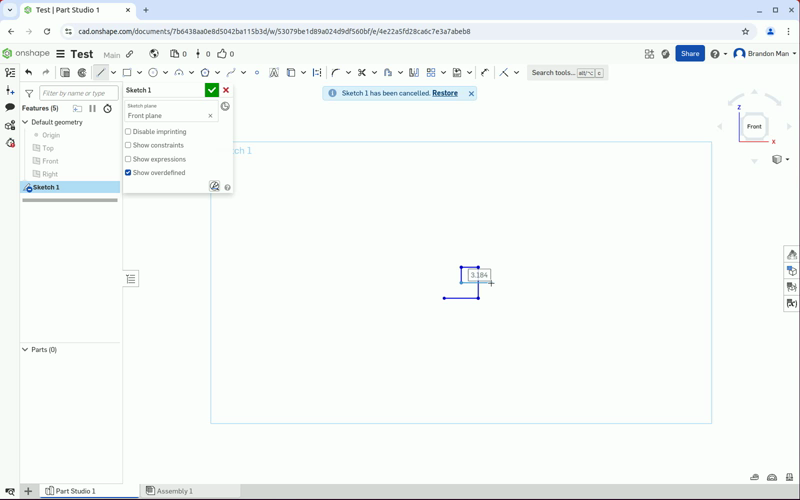
mouse_move(444, 282)
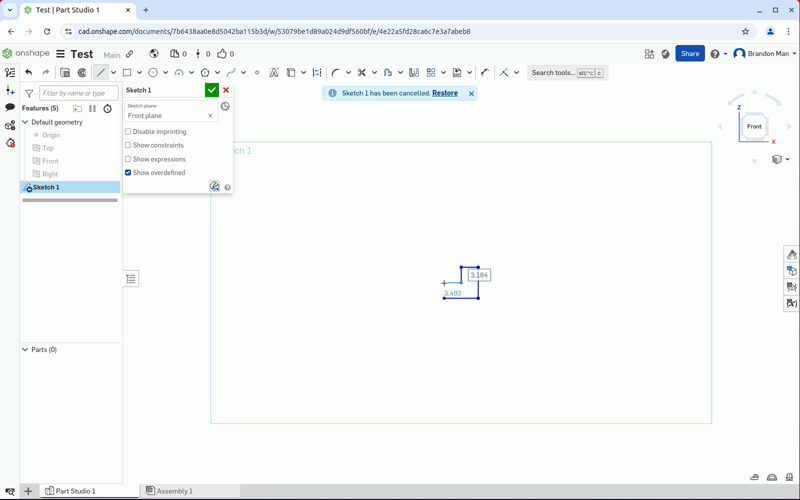
click(444, 282)
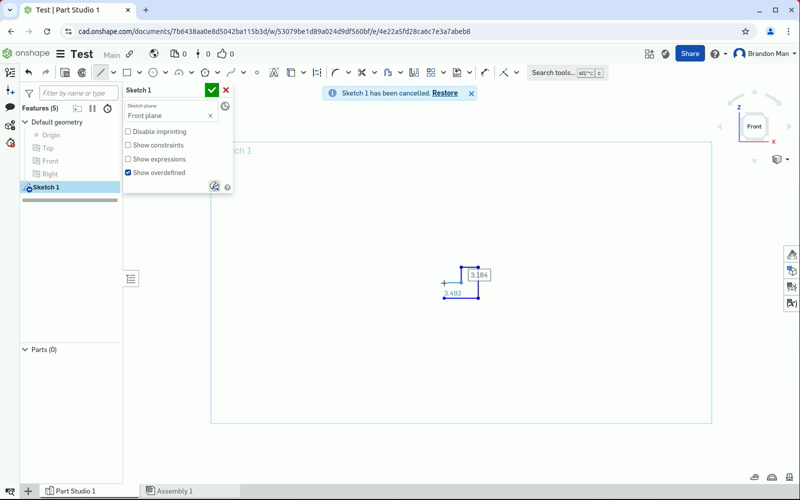
key_up(shift)
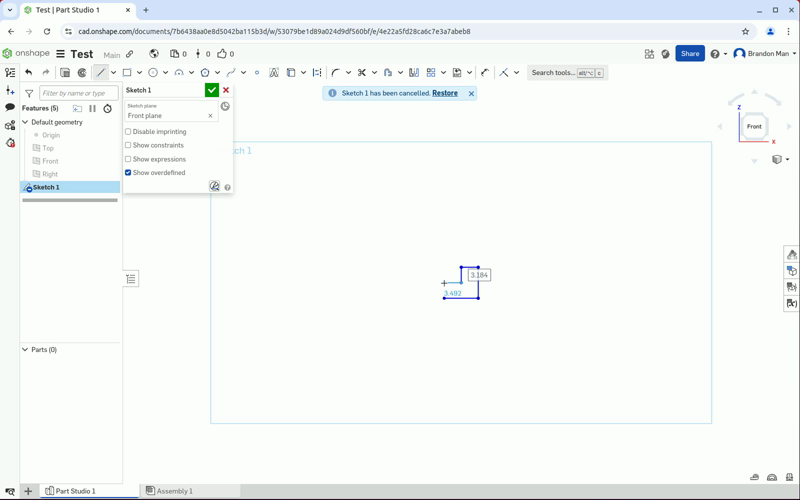
mouse_move(474, 282)
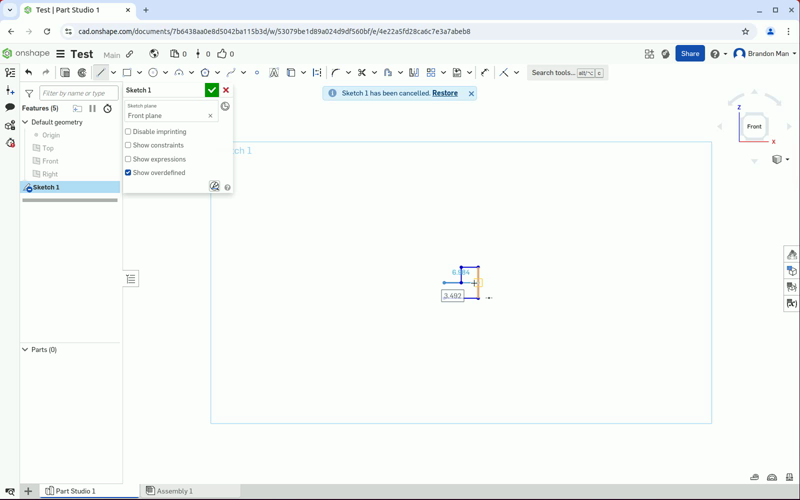
key_down(shift)
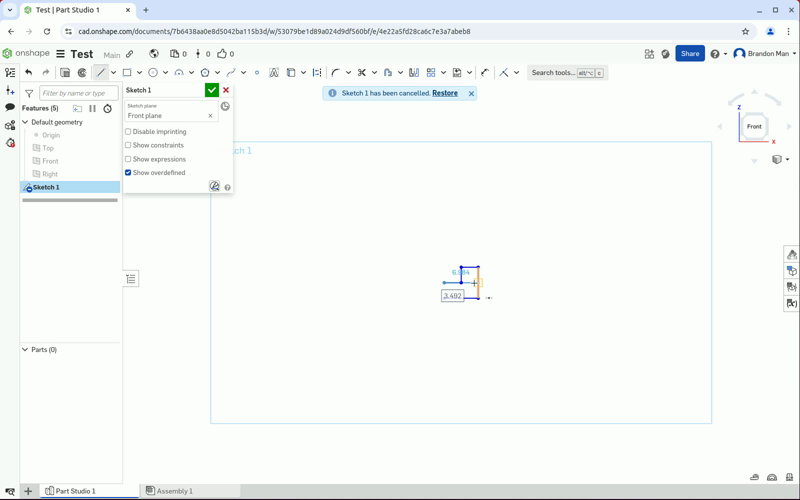
mouse_move(444, 298)
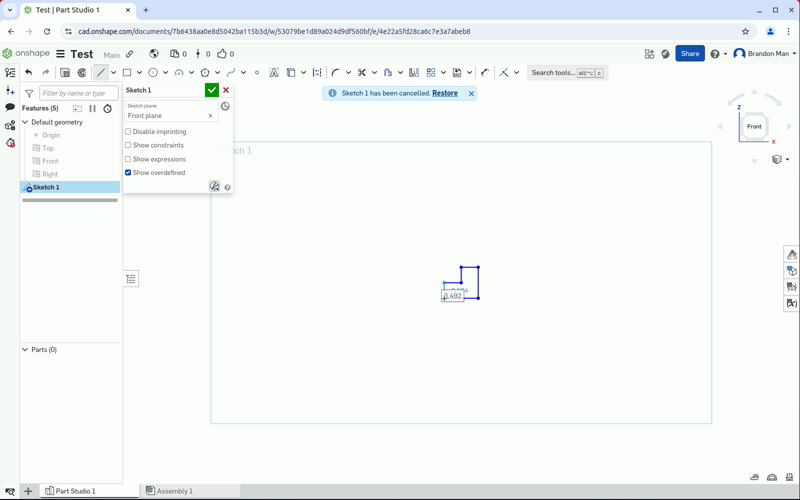
key_up(shift)
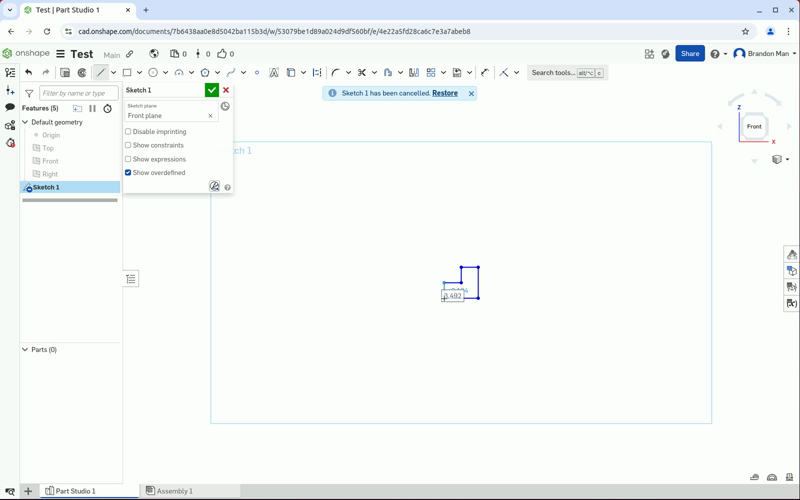
click(444, 298)
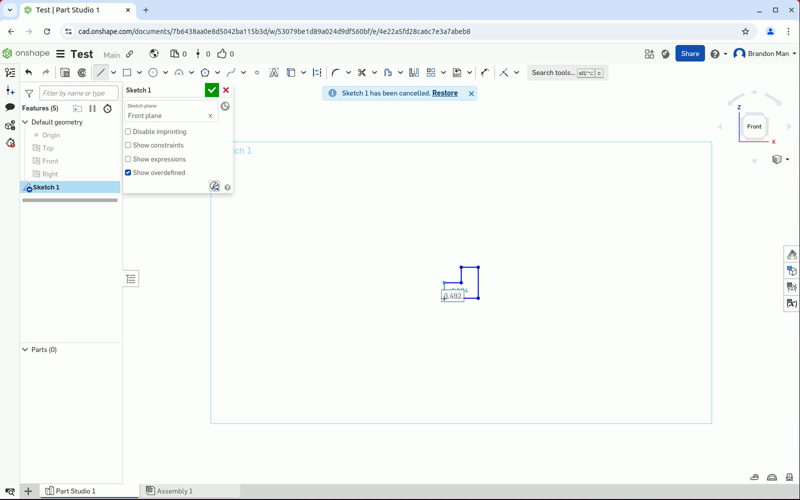
key(esc)
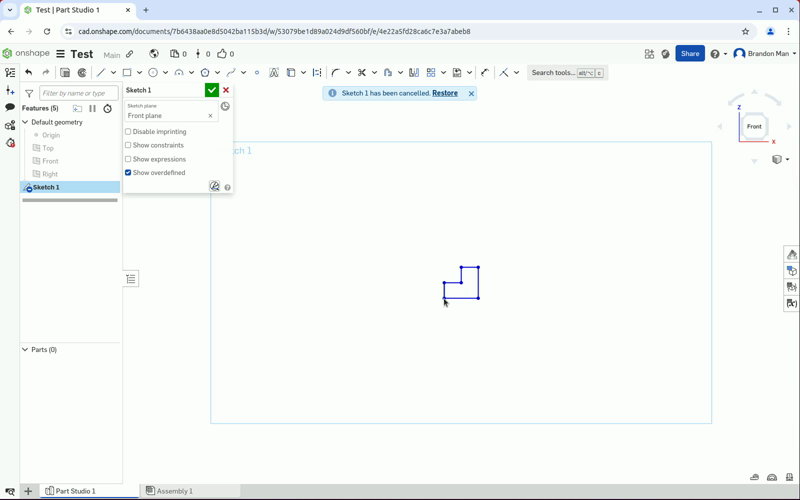
mouse_move(473, 281)
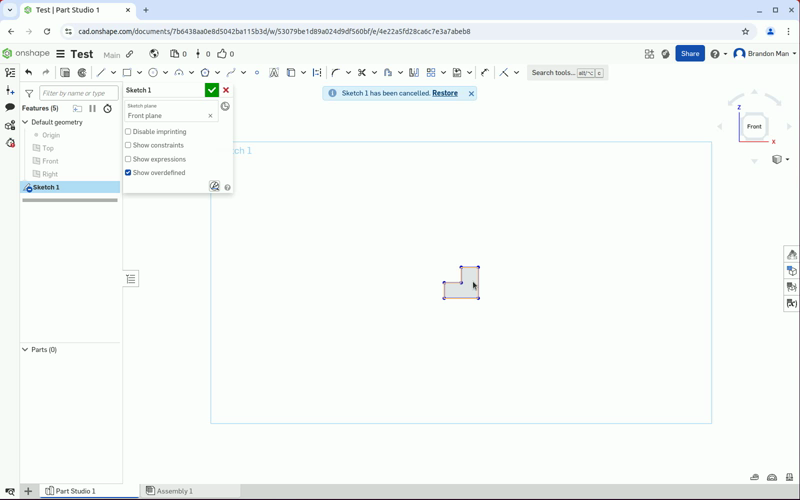
scroll(6)
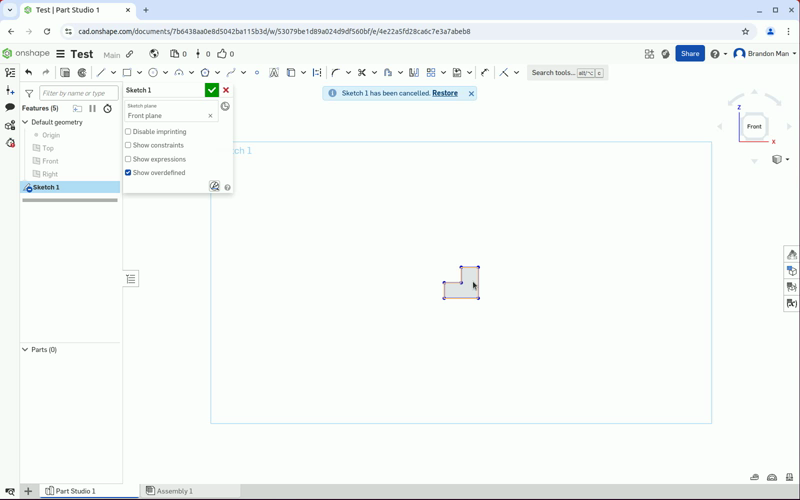
scroll(6)
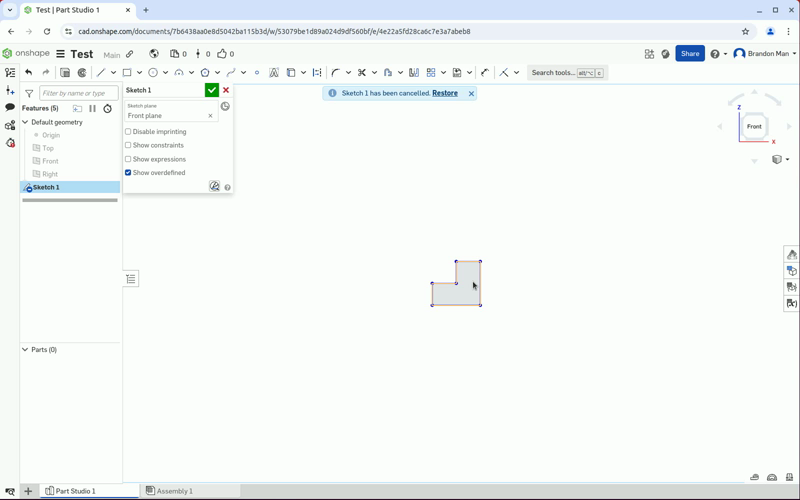
scroll(6)
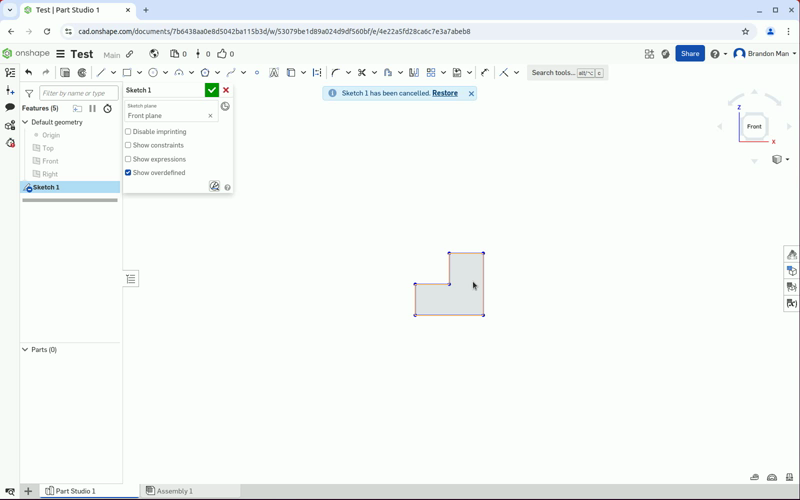
scroll(6)
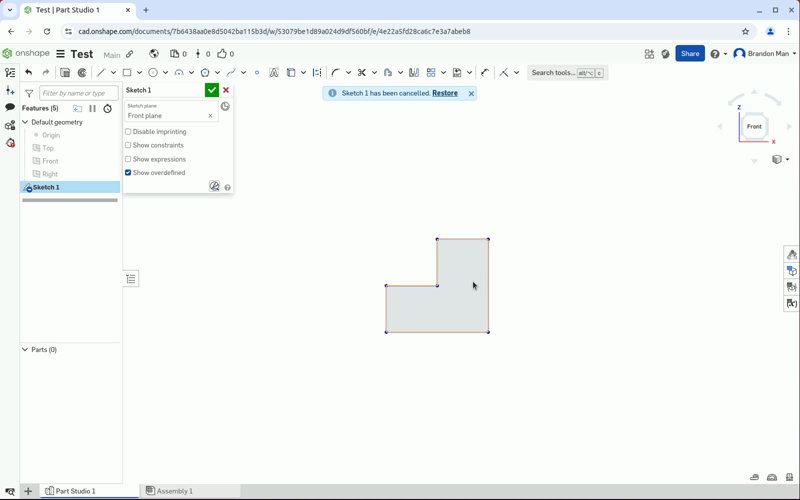
scroll(6)
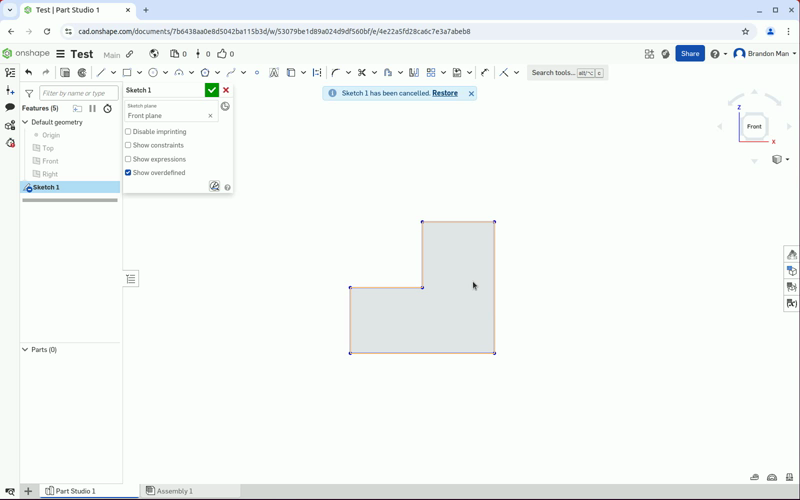
scroll(6)
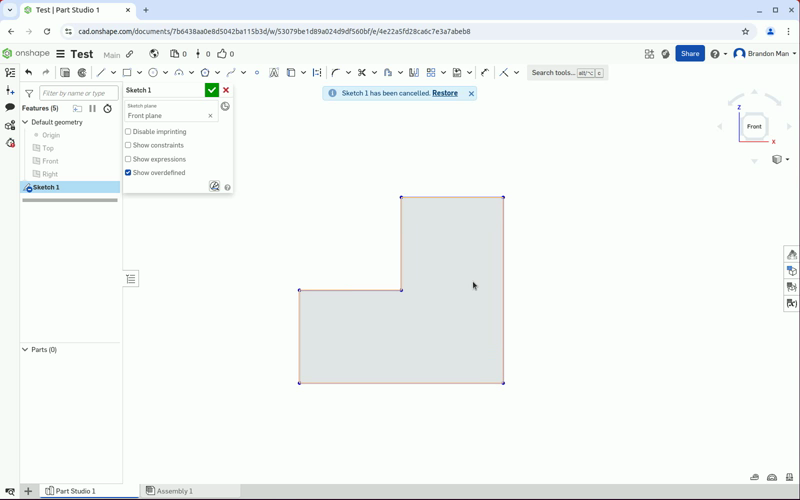
scroll(6)
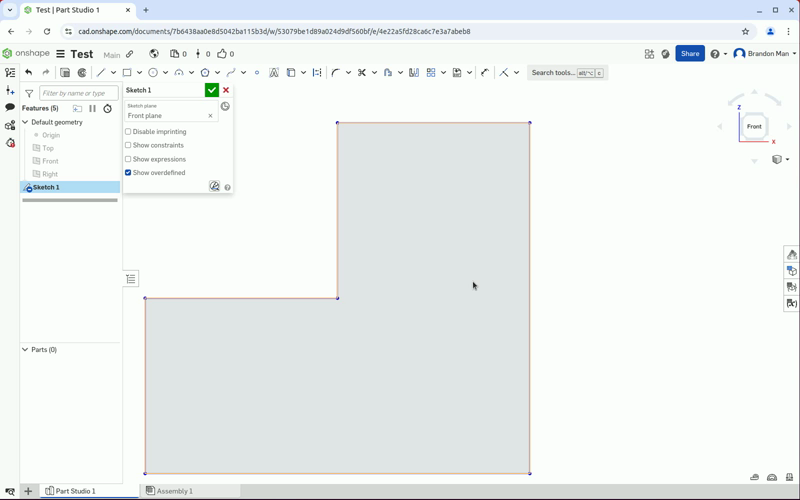
click(473, 281)
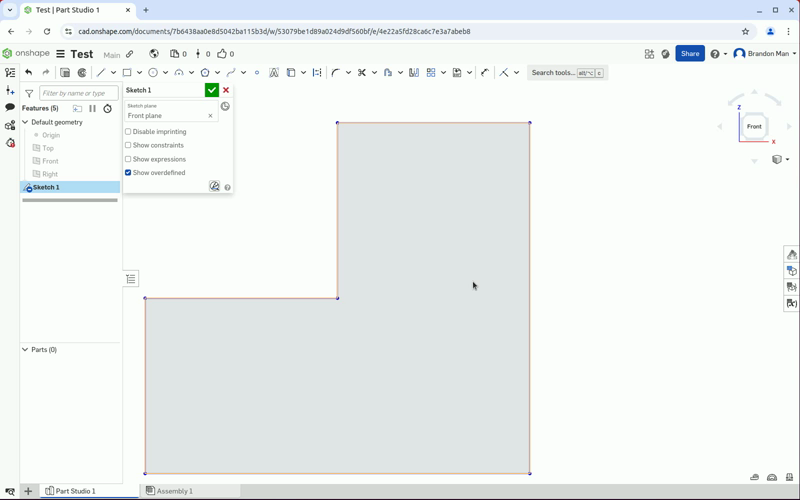
scroll(-6)
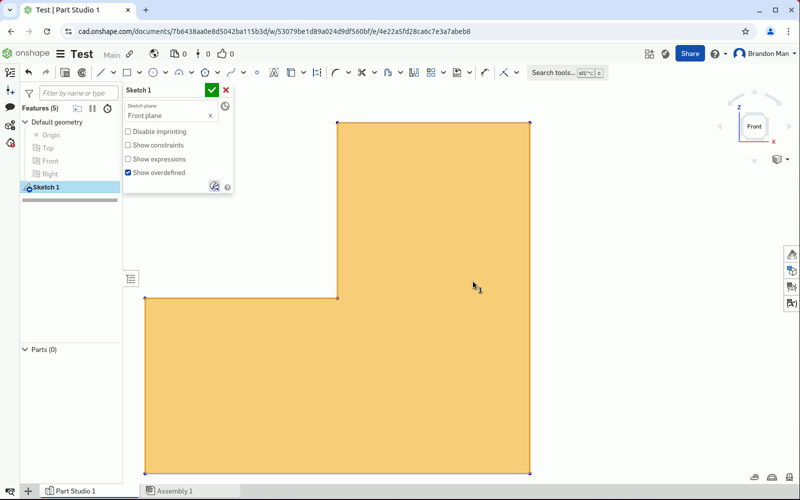
scroll(-6)
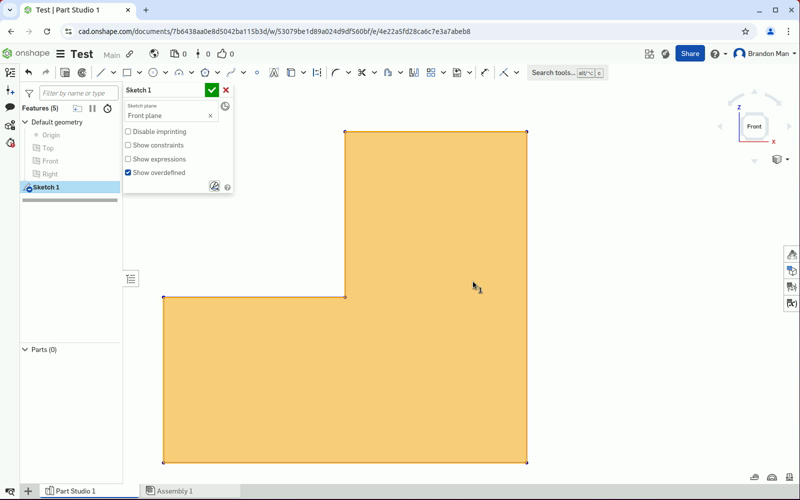
scroll(-6)
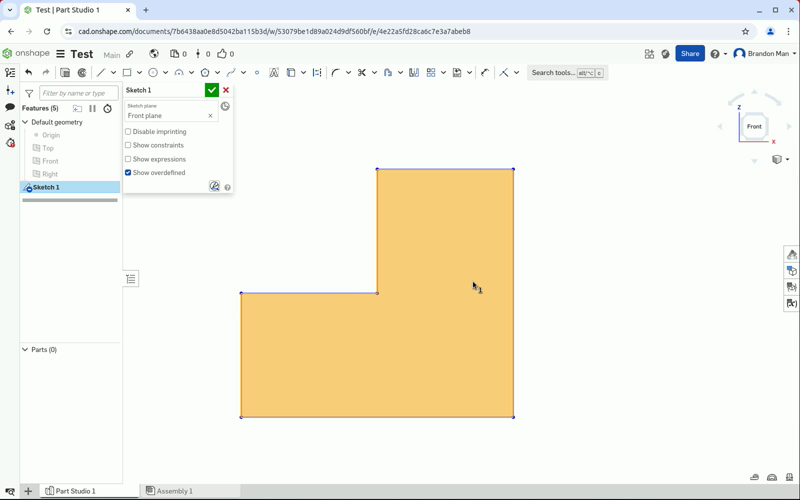
scroll(-6)
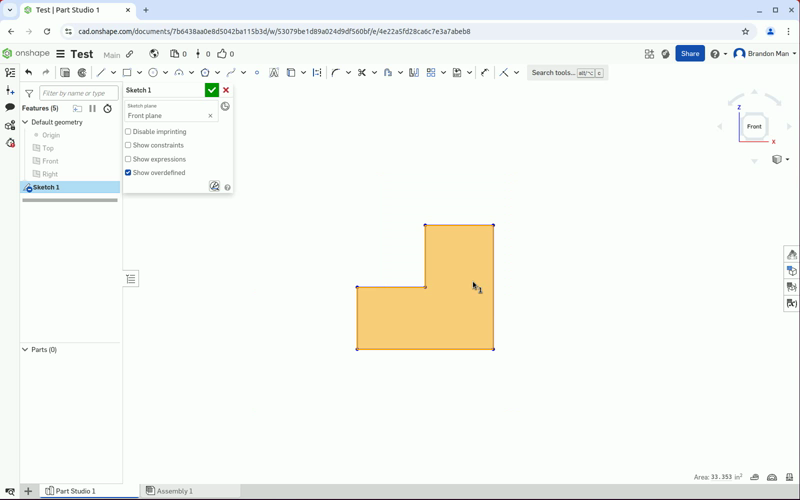
scroll(-6)
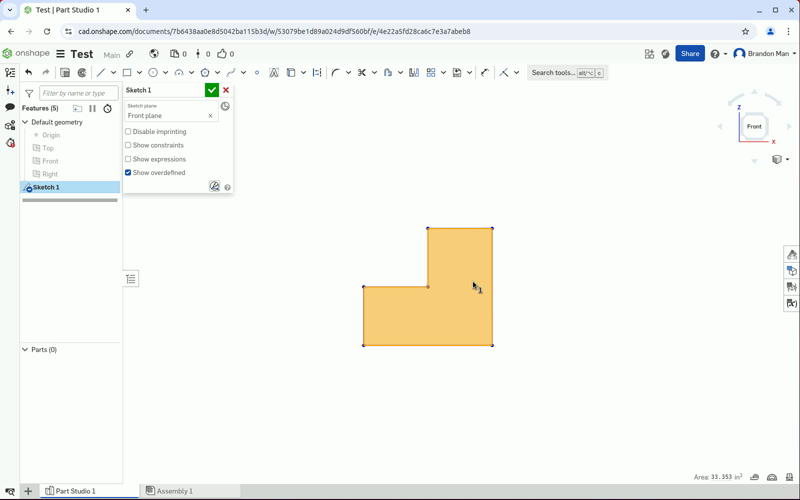
scroll(-6)
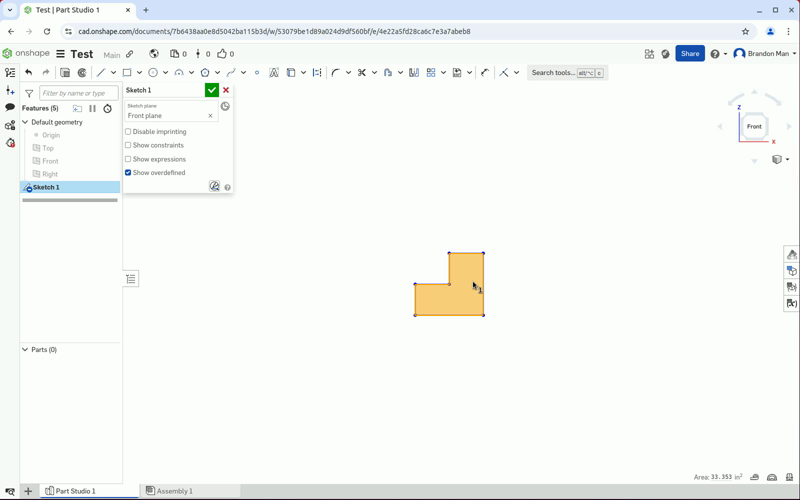
scroll(-6)
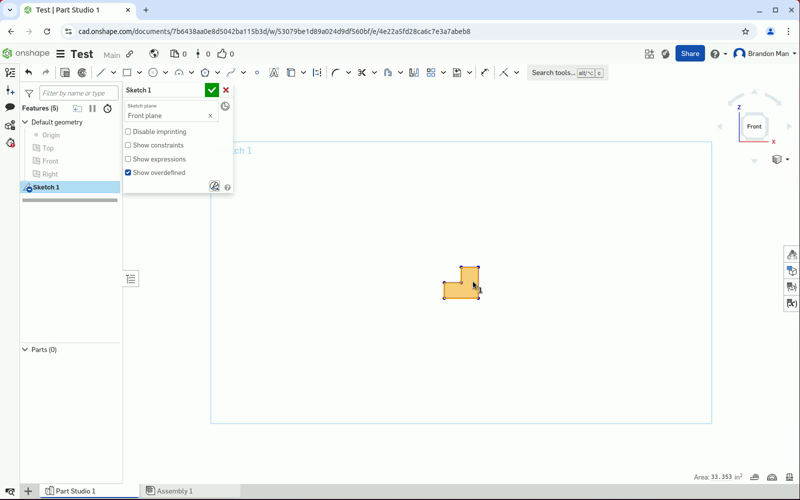
mouse_move(73, 352)
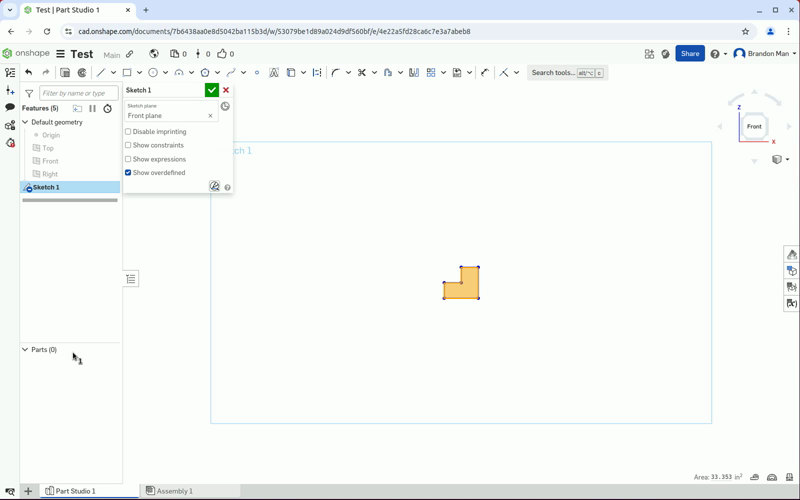
key(shift+y)
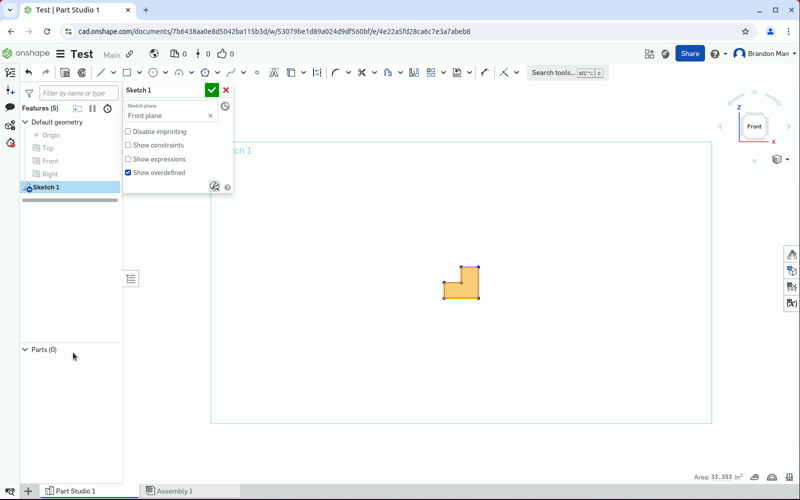
key(shift+e)
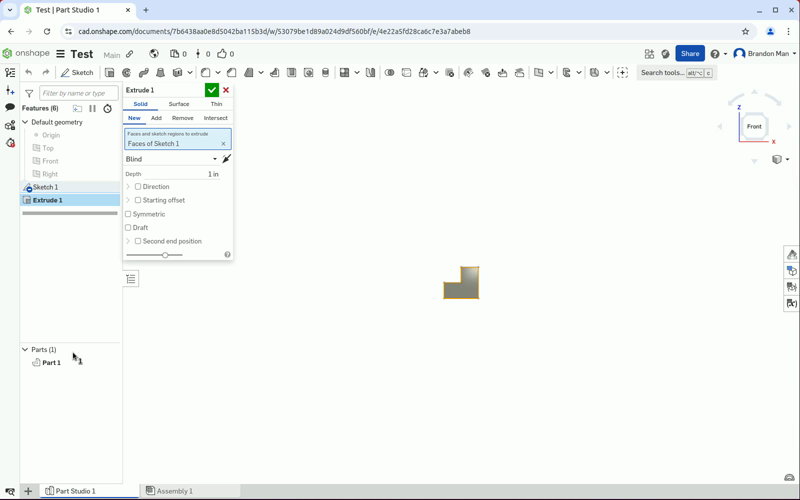
mouse_move(143, 106)
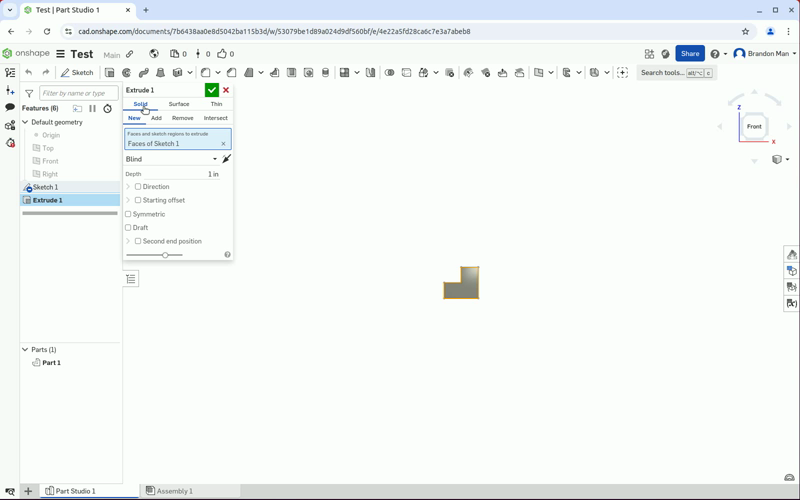
click(143, 106)
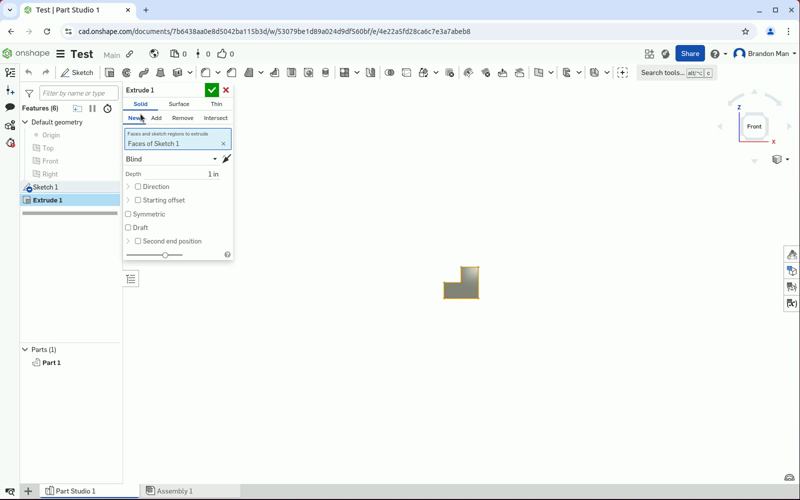
mouse_move(137, 120)
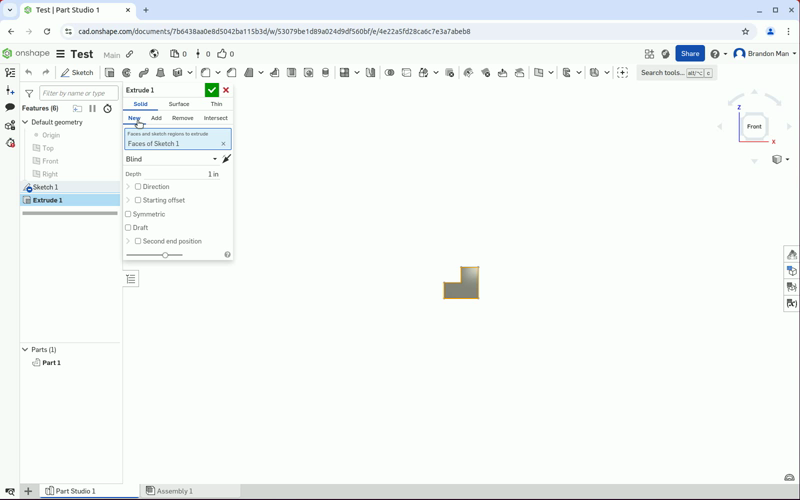
click(137, 120)
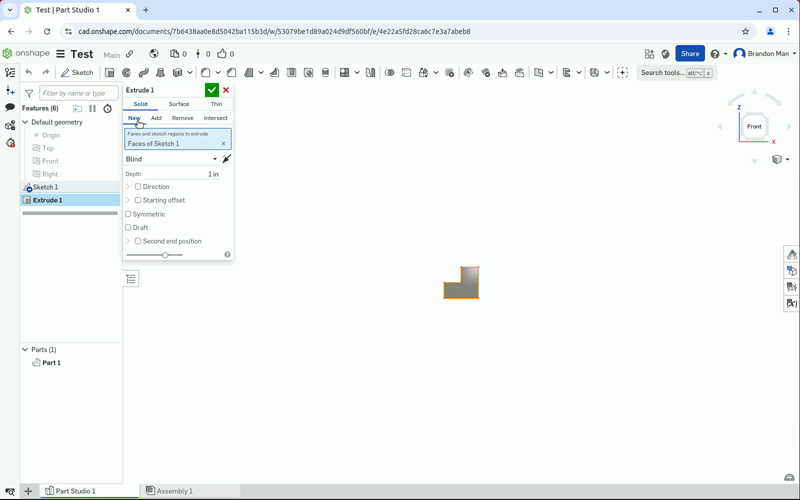
key(tab, 4)
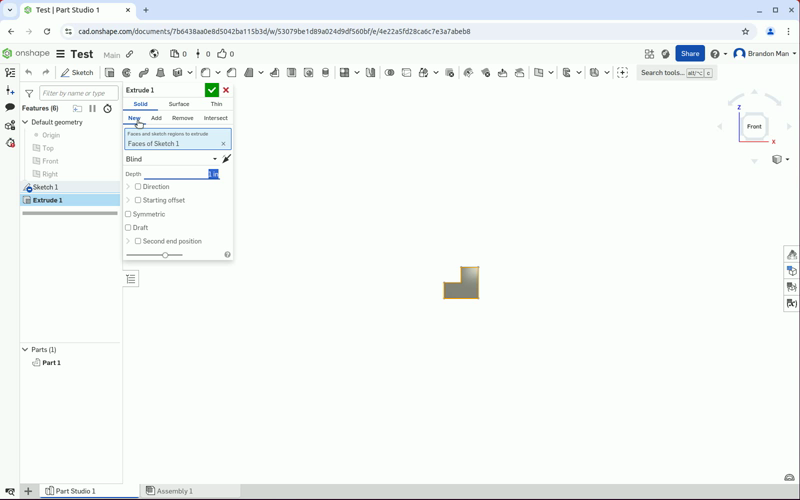
text(3.129)
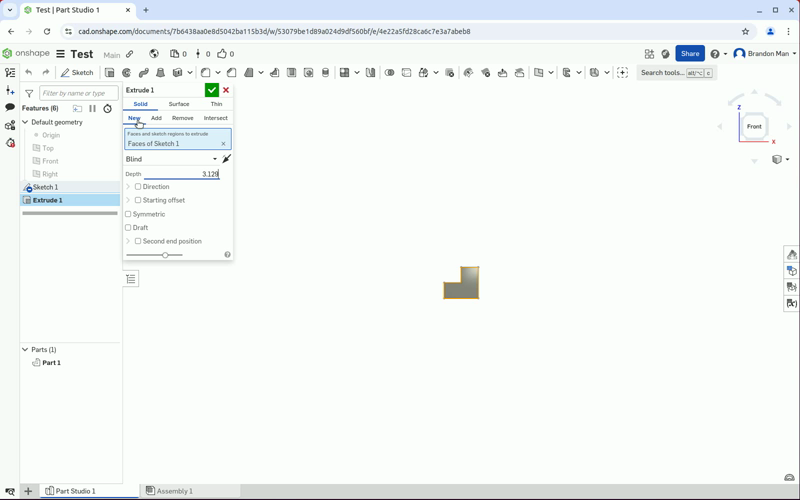
key(enter)
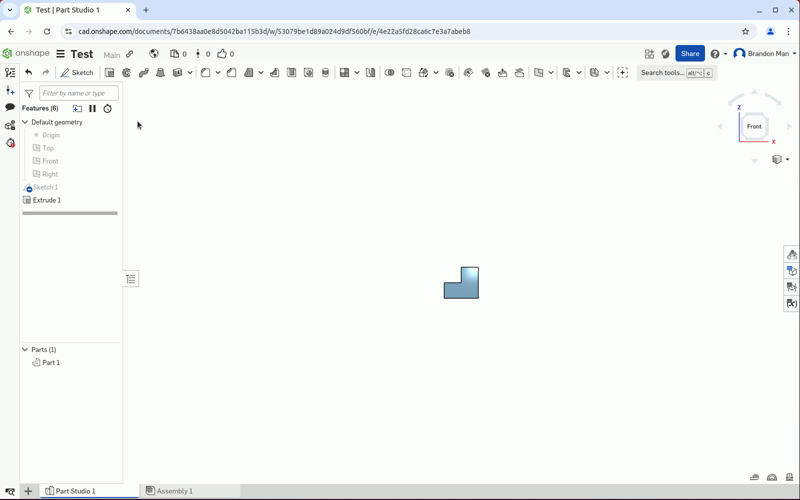
key(shift+h)
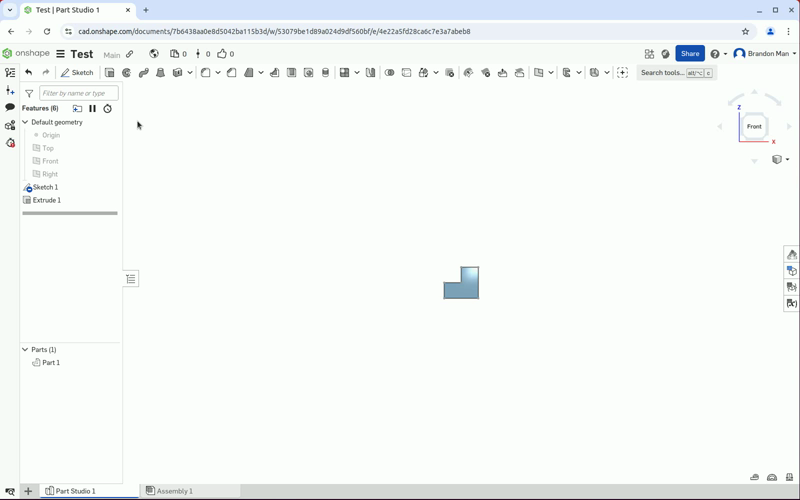
key(shift+h)
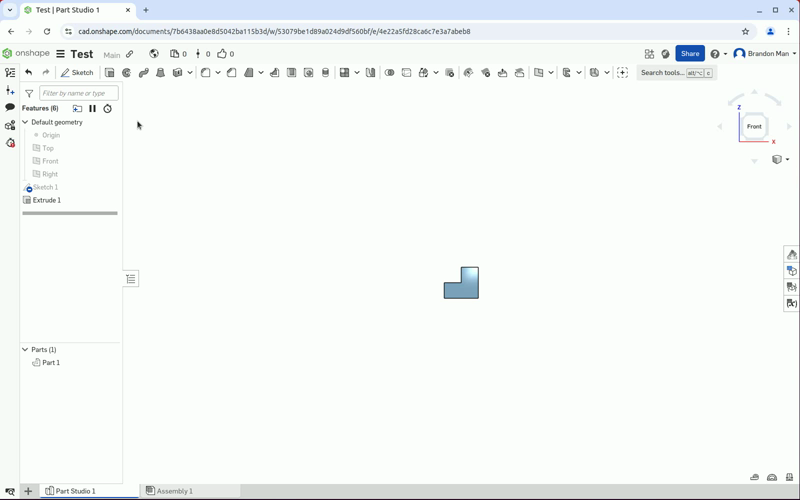
mouse_move(73, 189)
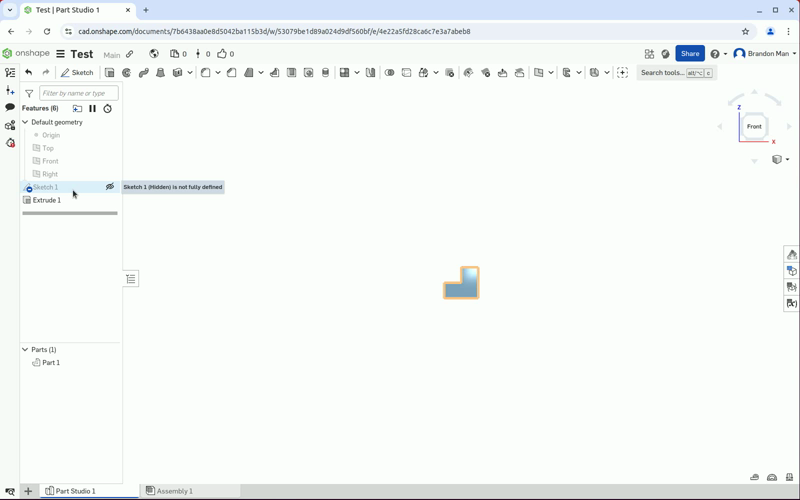
click(73, 189)
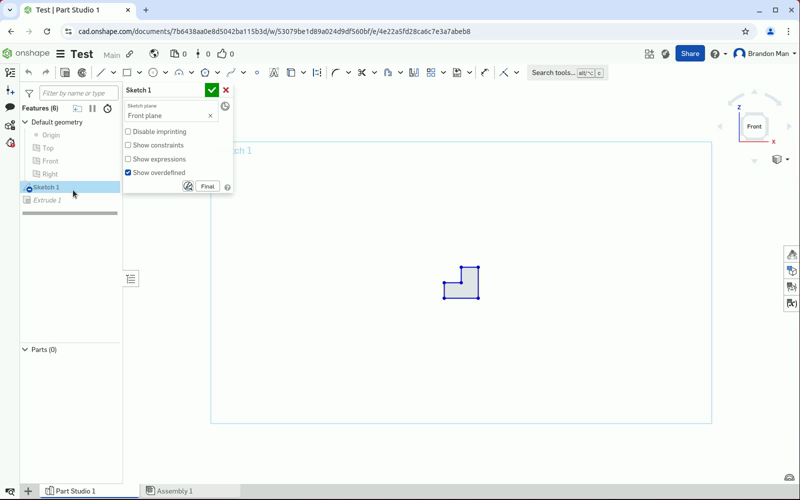
mouse_move(229, 92)
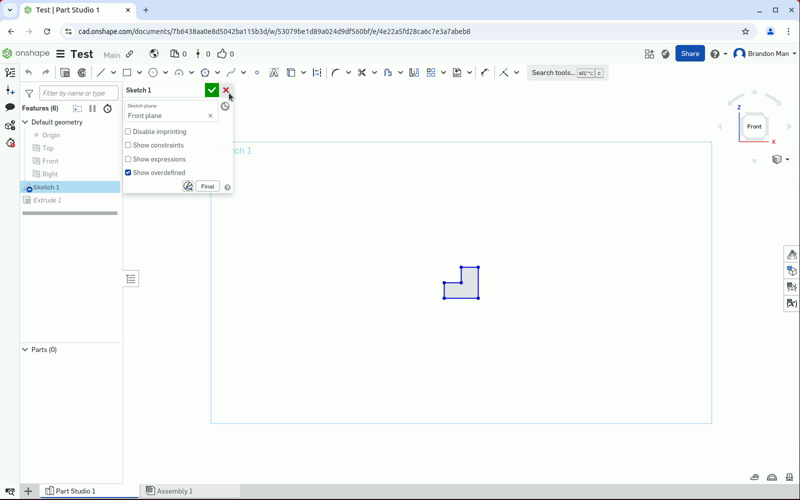
click(229, 92)
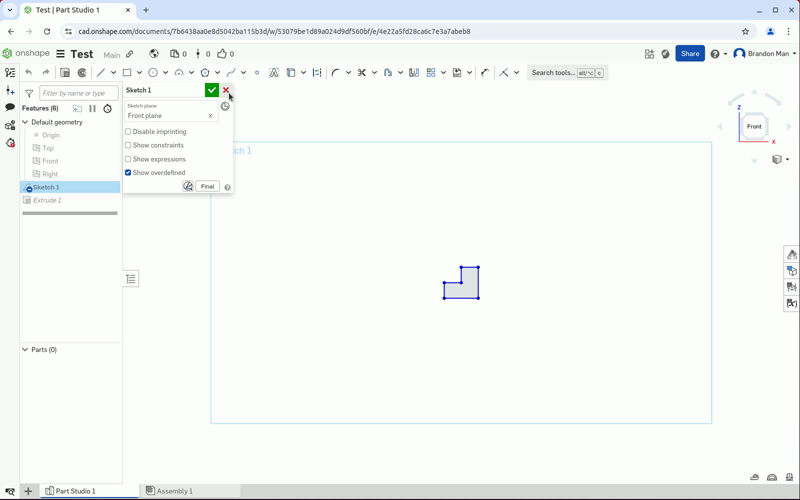
key(shift+s)
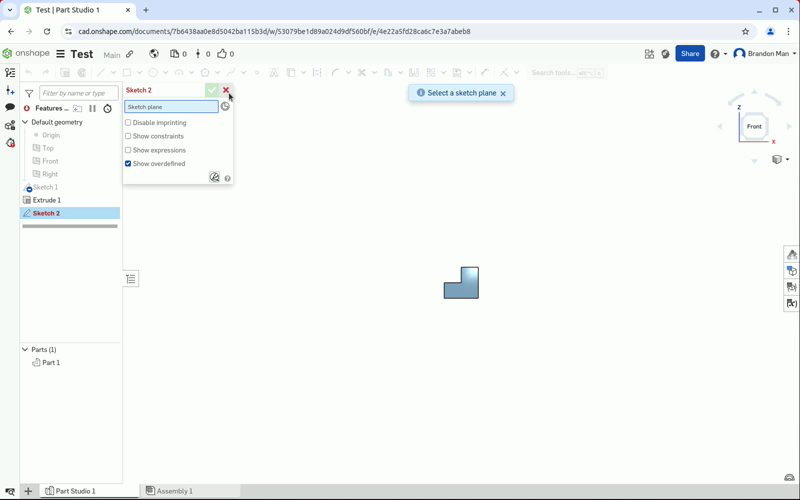
mouse_move(73, 163)
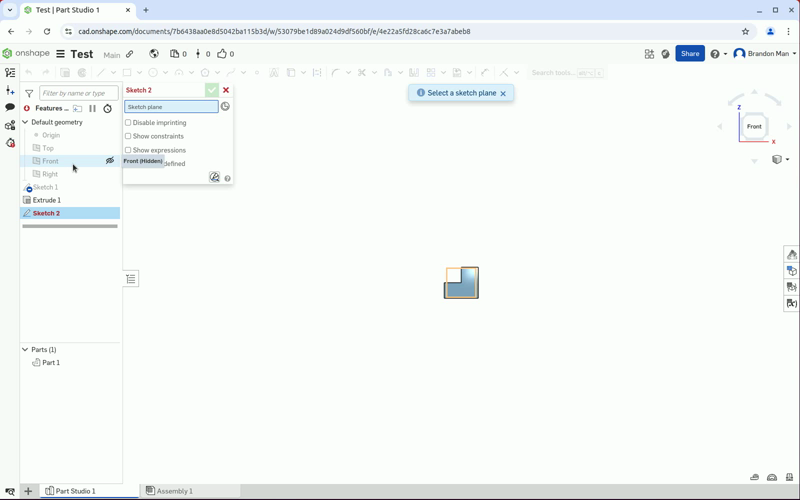
click(73, 163)
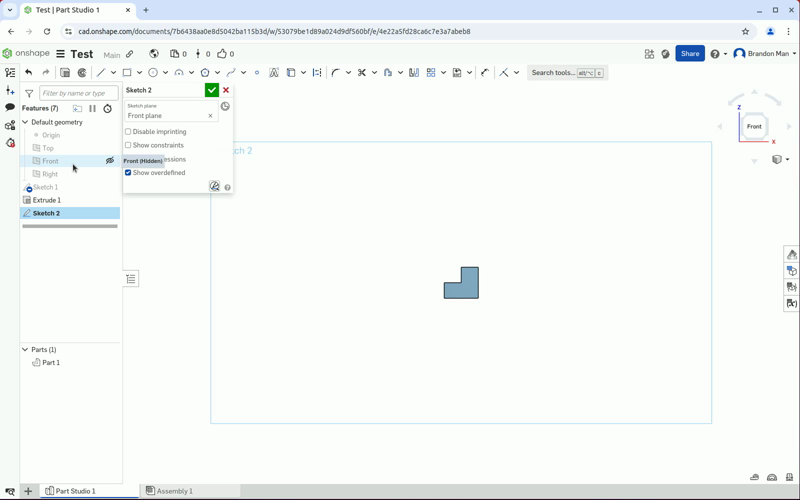
mouse_move(73, 352)
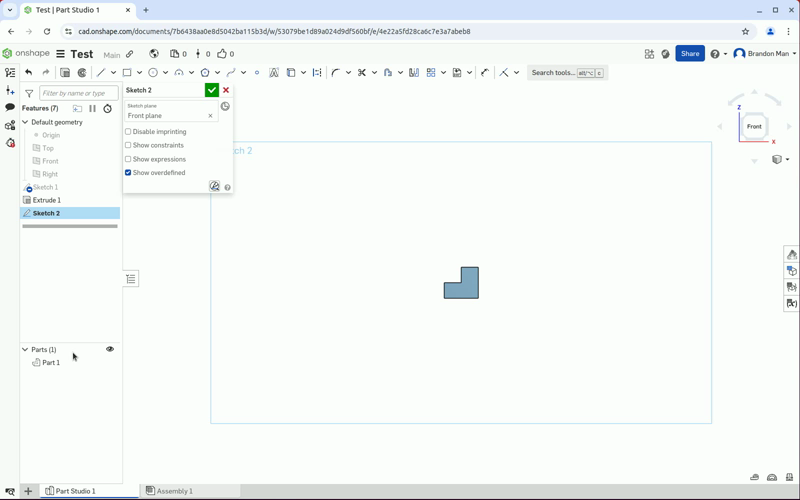
key(y)
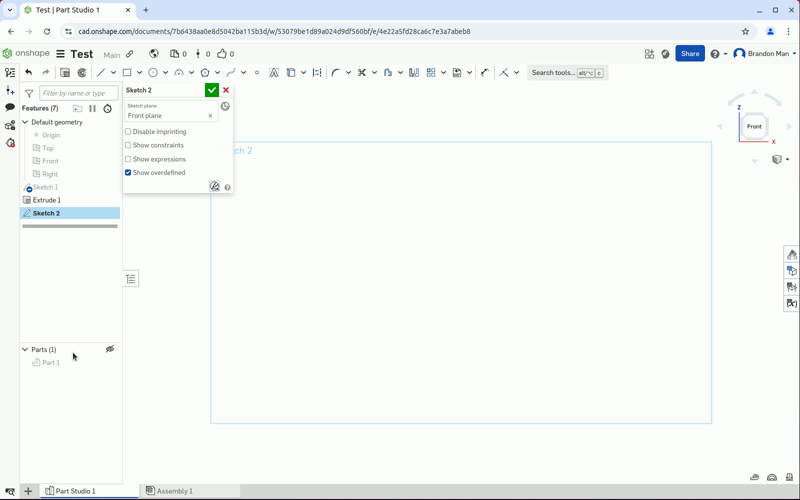
key(l)
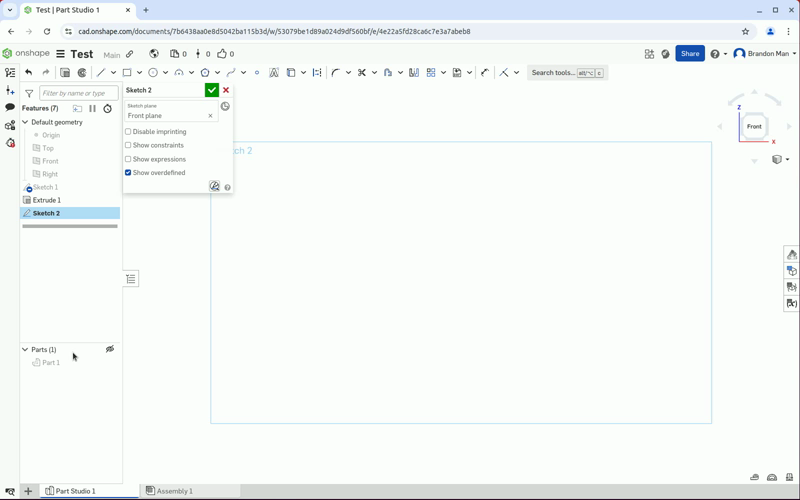
key_down(shift)
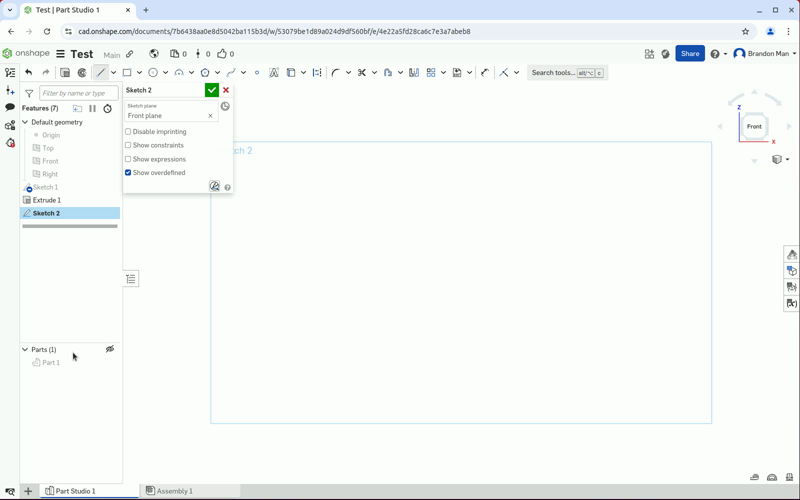
mouse_move(424, 282)
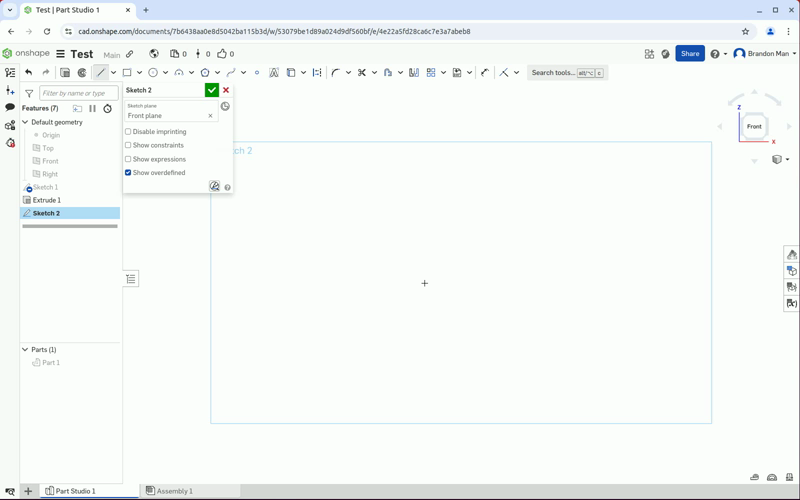
click(424, 282)
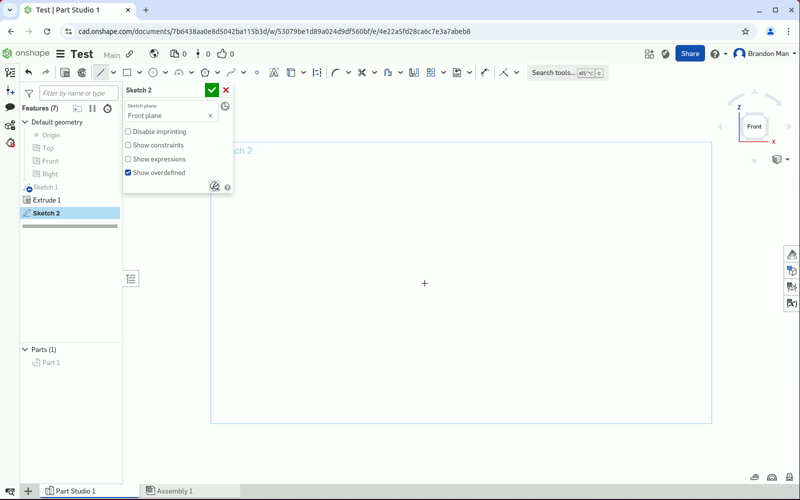
key_up(shift)
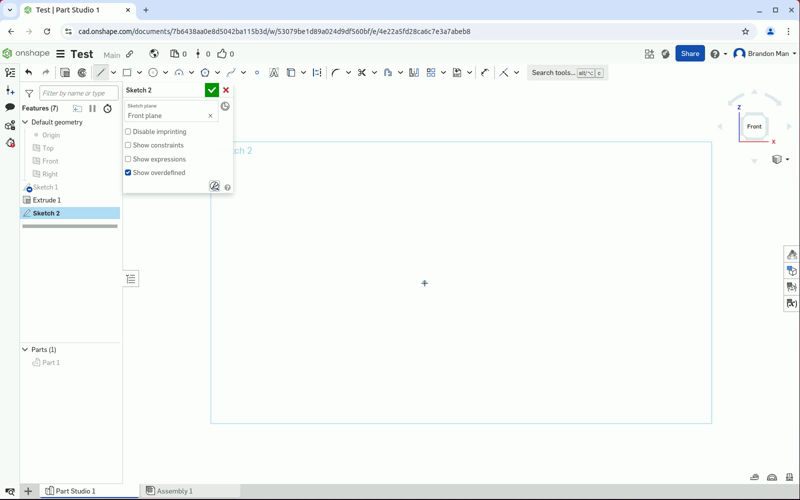
key_down(shift)
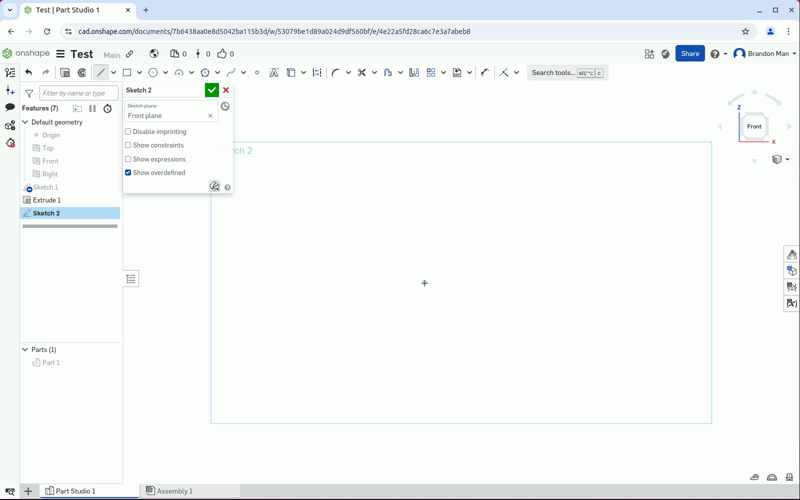
mouse_move(454, 282)
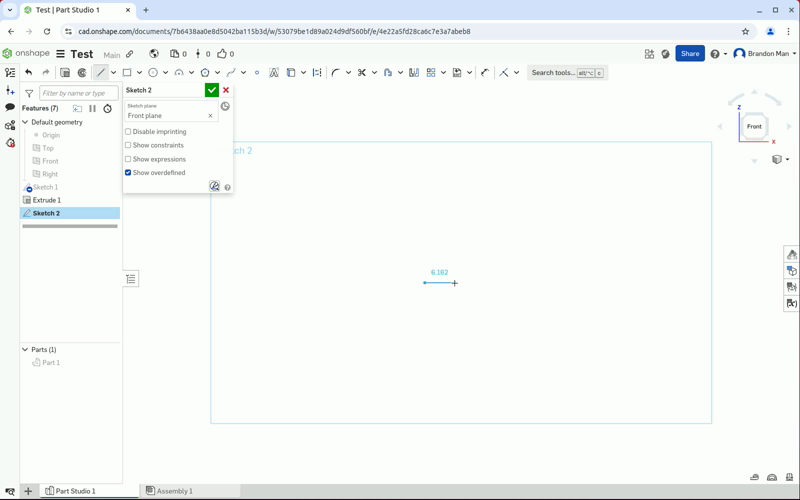
mouse_move(444, 282)
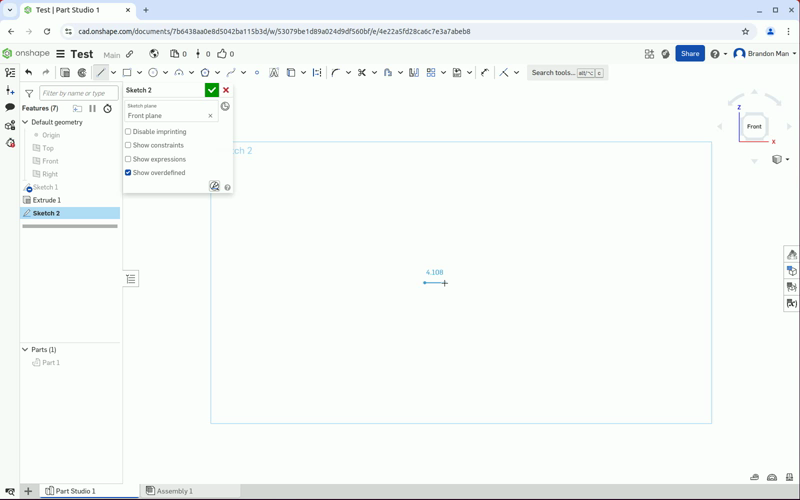
click(444, 282)
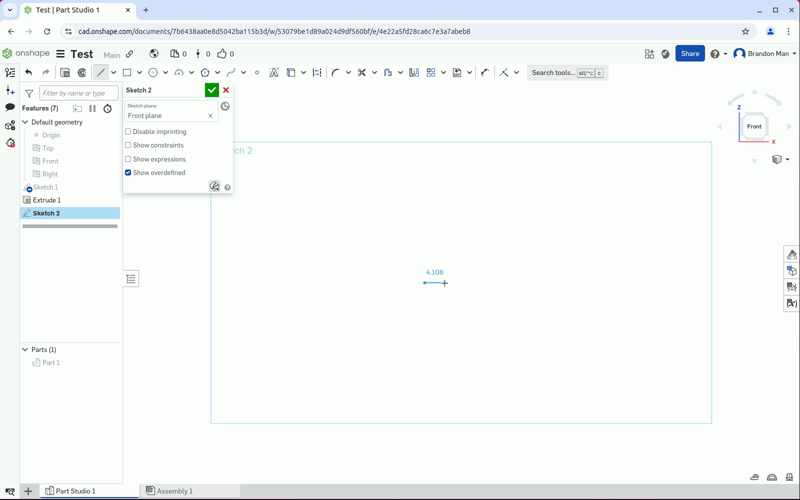
key_up(shift)
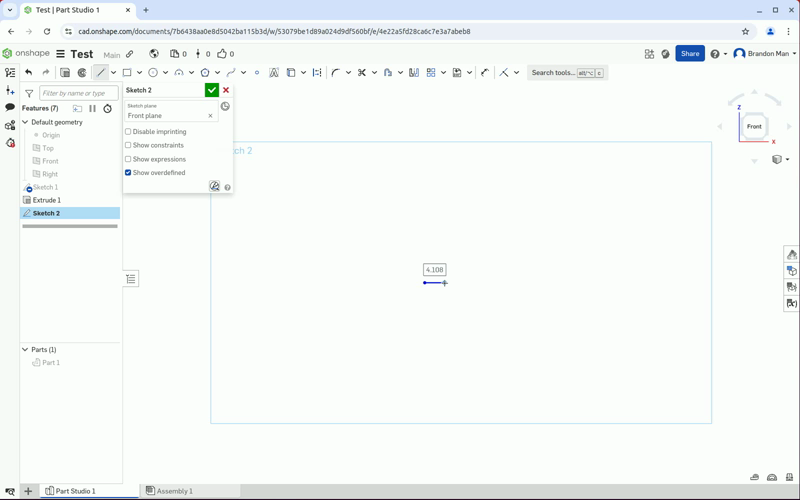
key_down(shift)
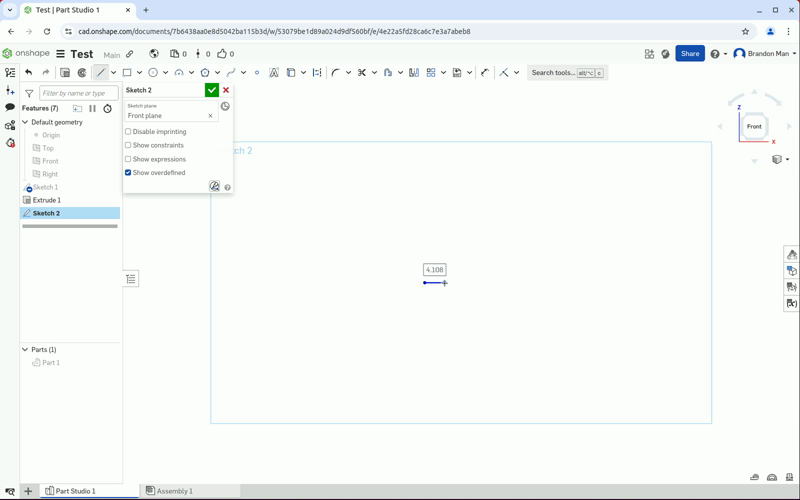
mouse_move(474, 282)
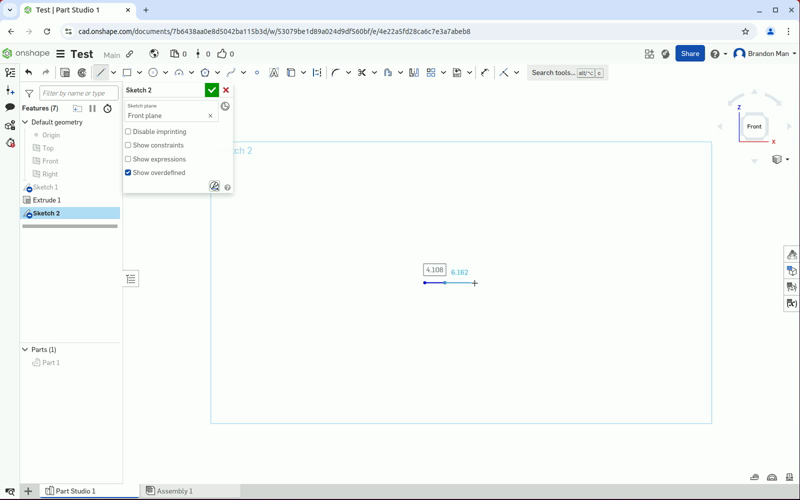
mouse_move(444, 267)
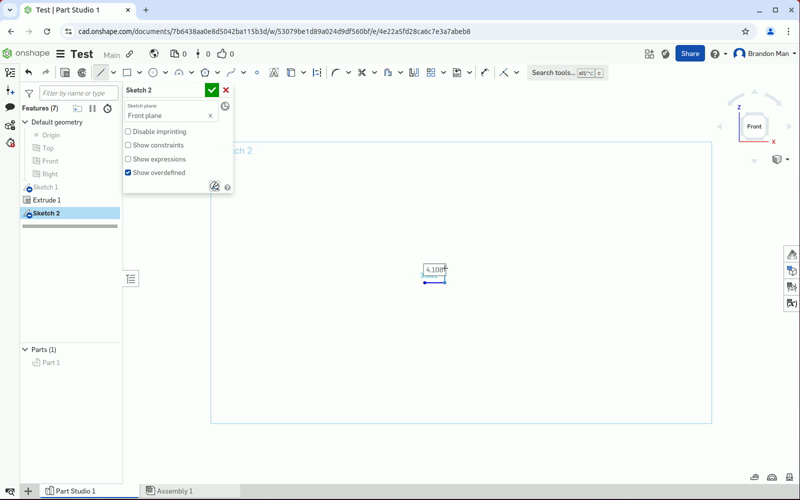
click(444, 267)
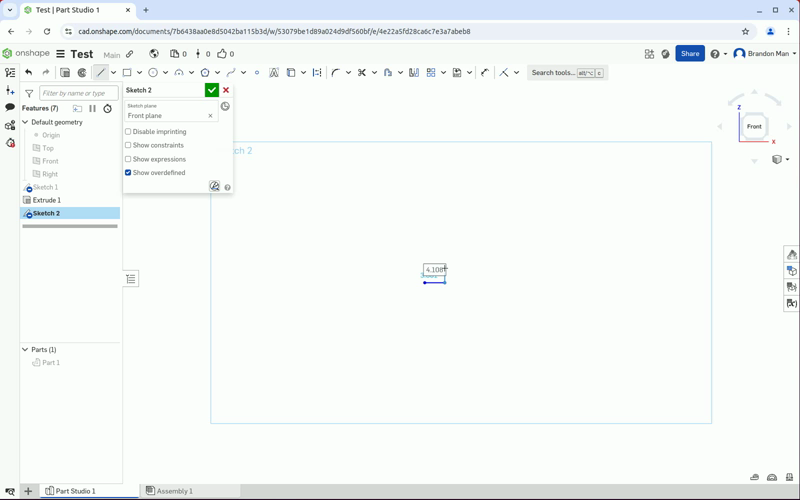
key_up(shift)
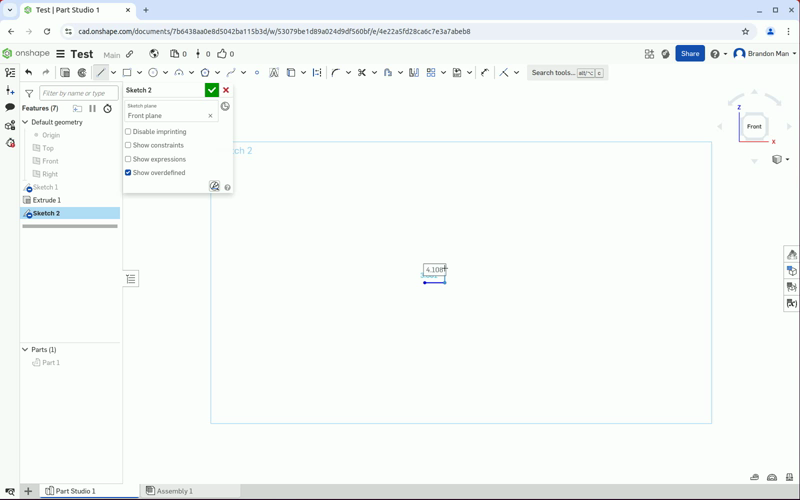
key_down(shift)
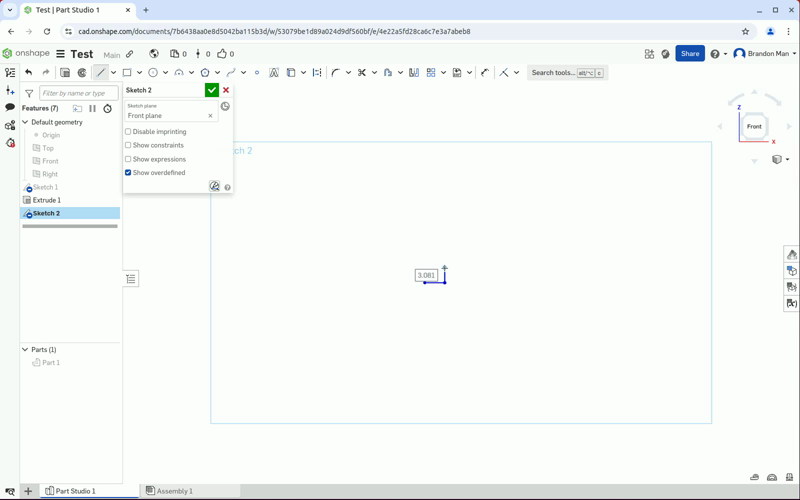
mouse_move(474, 267)
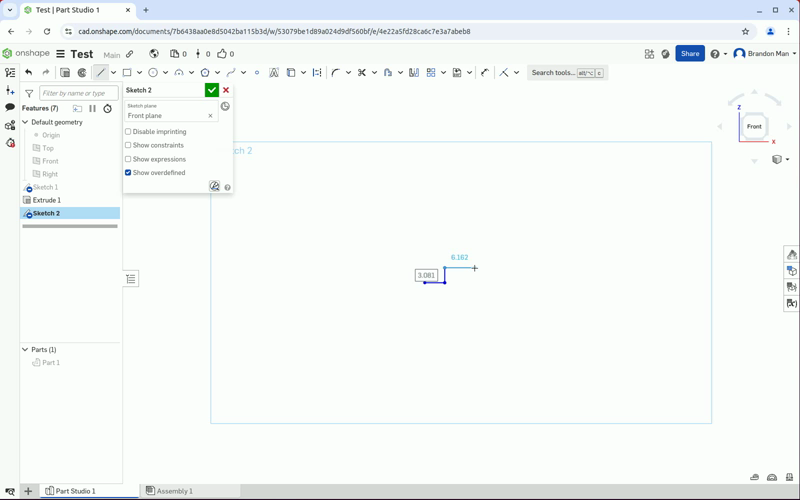
mouse_move(461, 267)
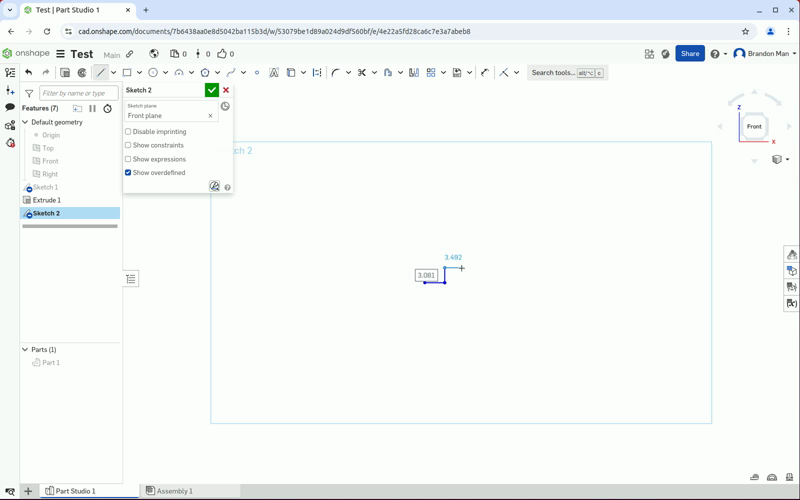
click(461, 267)
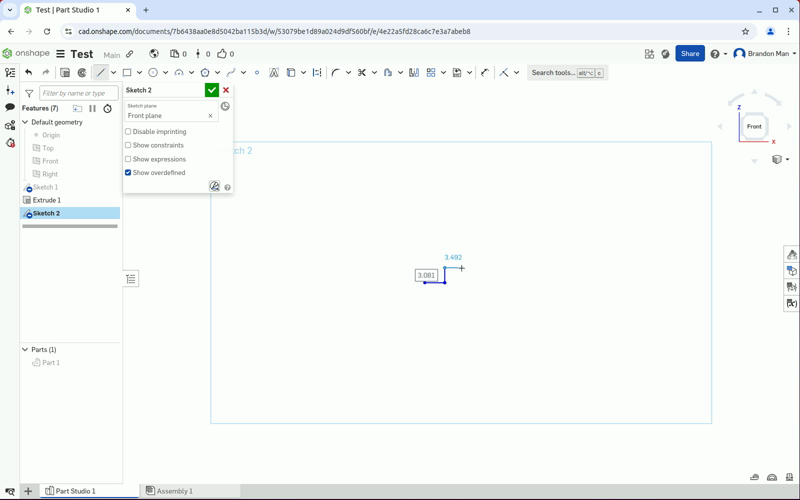
key_up(shift)
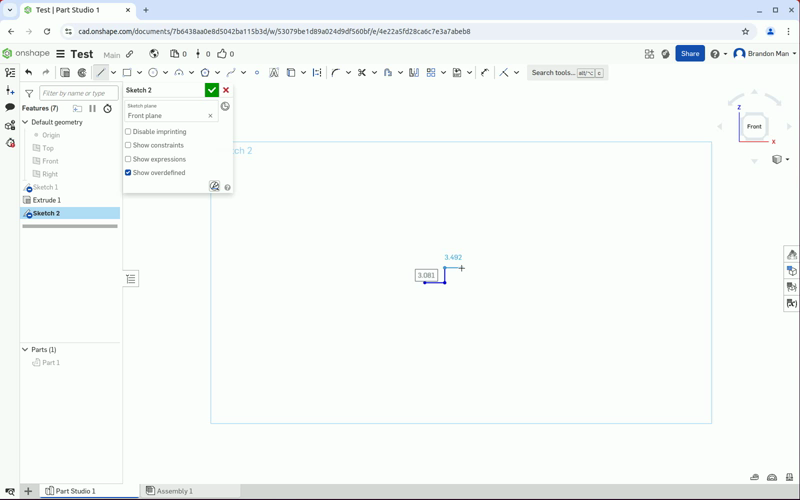
key_down(shift)
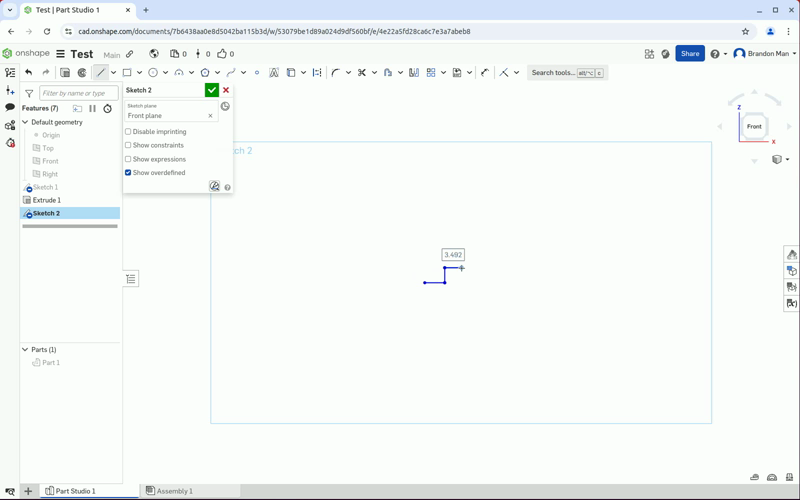
mouse_move(492, 267)
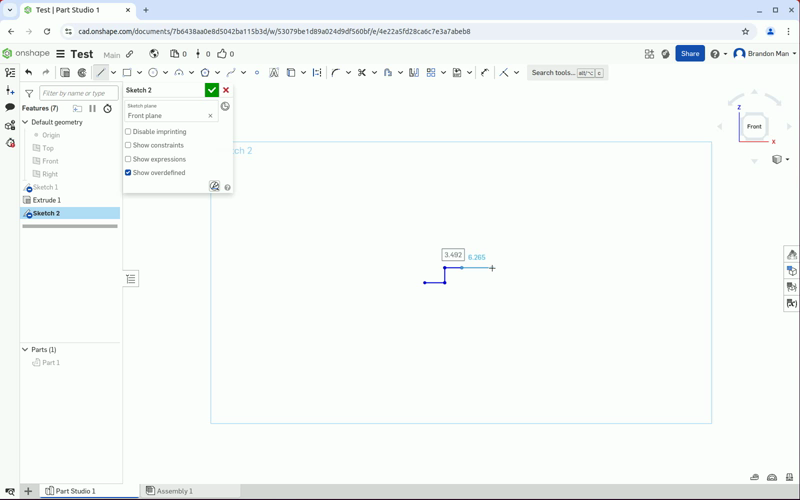
mouse_move(461, 244)
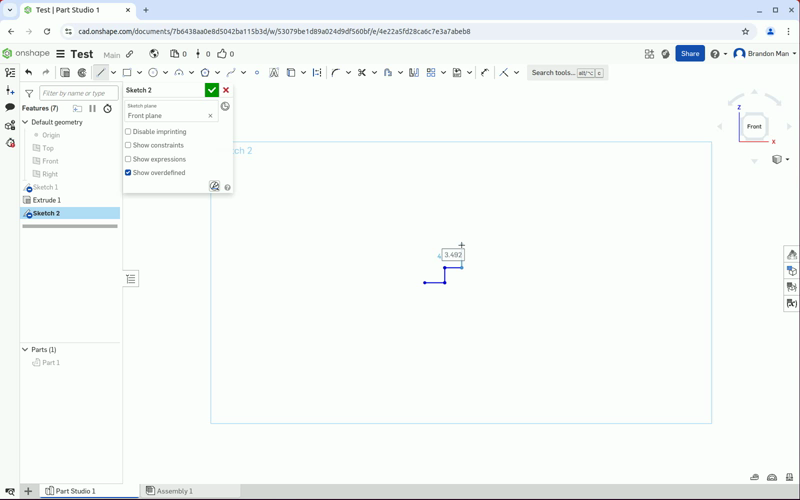
click(461, 244)
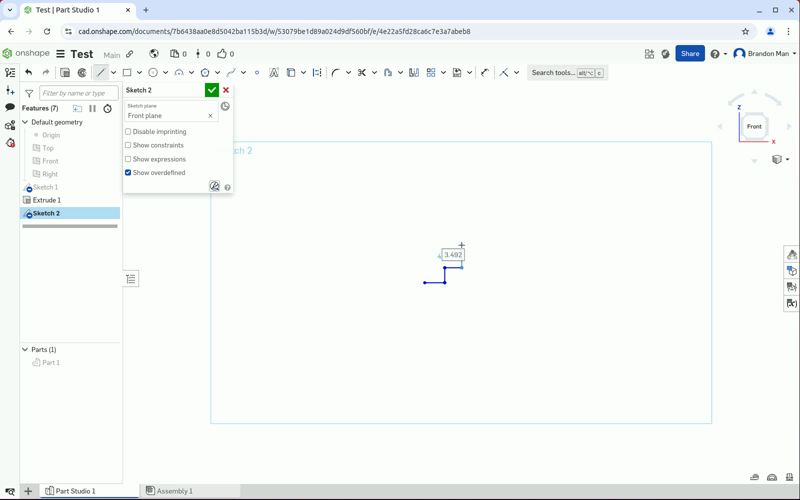
key_up(shift)
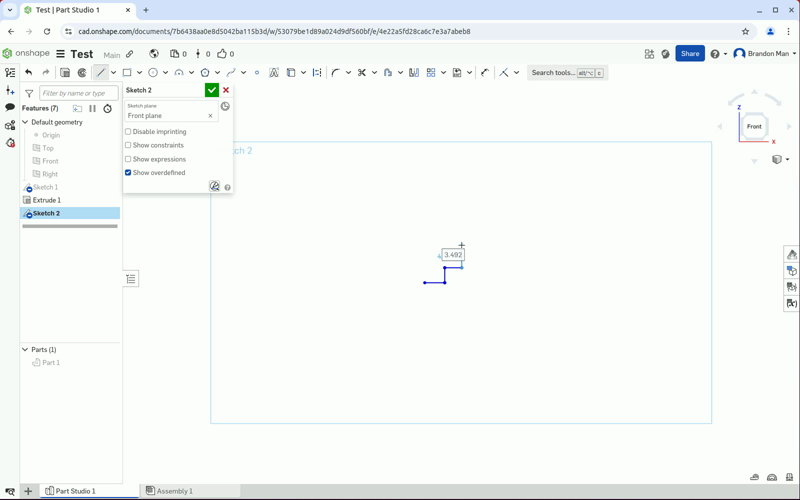
key_down(shift)
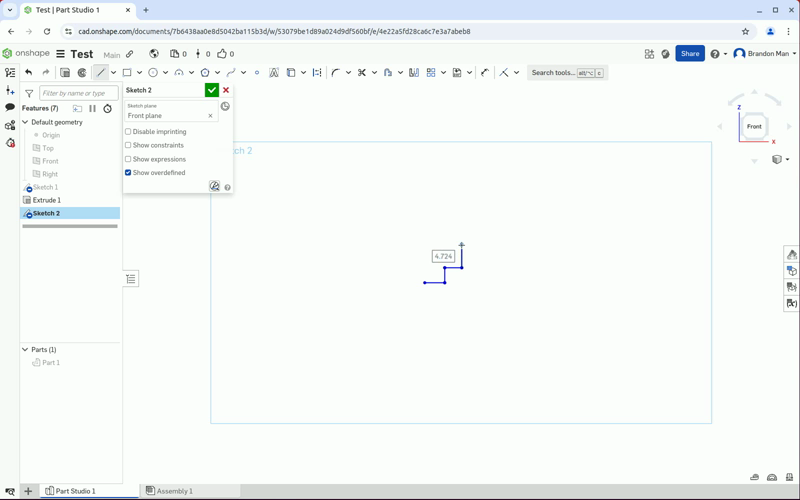
mouse_move(492, 244)
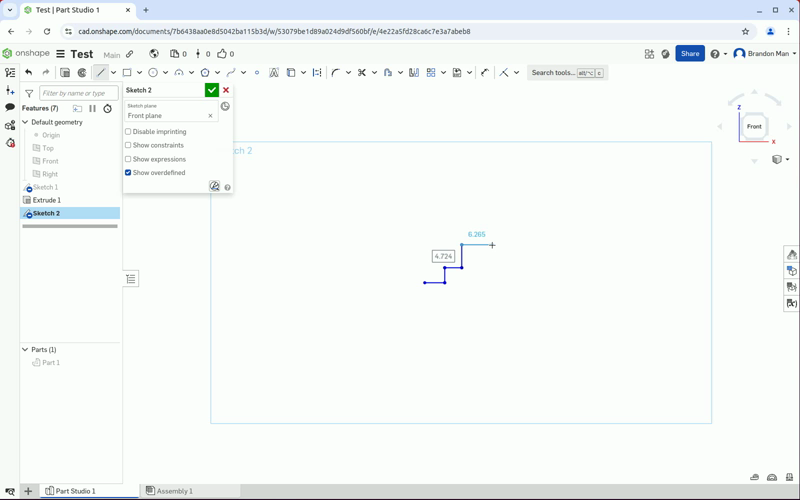
mouse_move(424, 244)
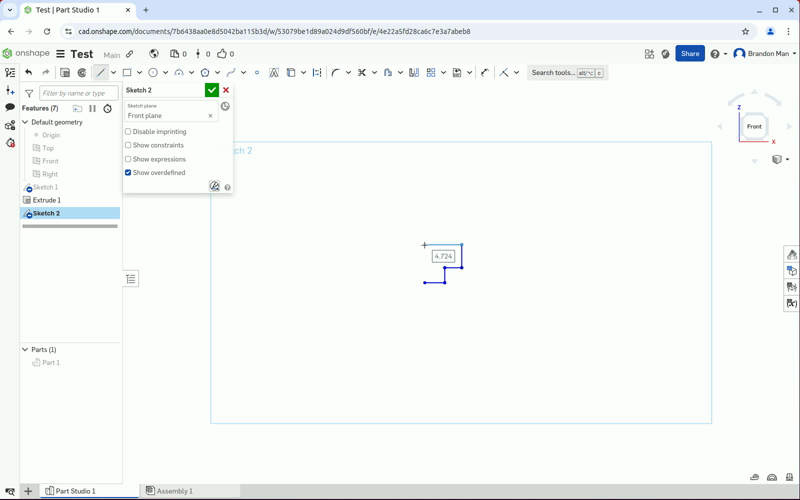
click(424, 244)
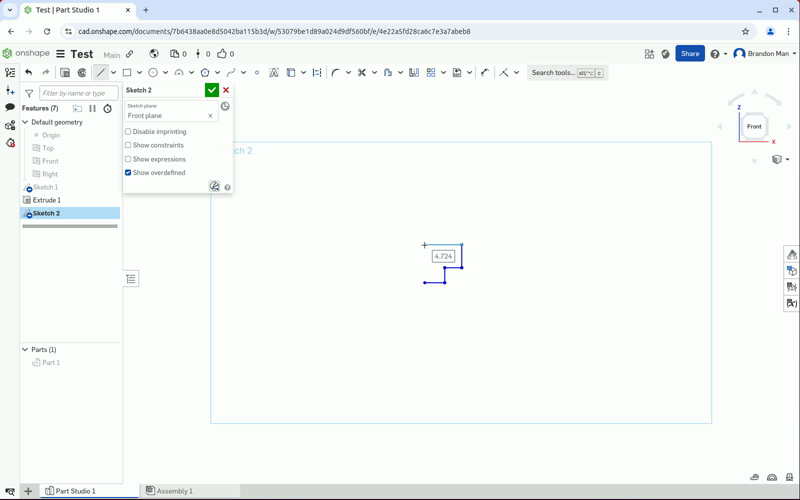
key_up(shift)
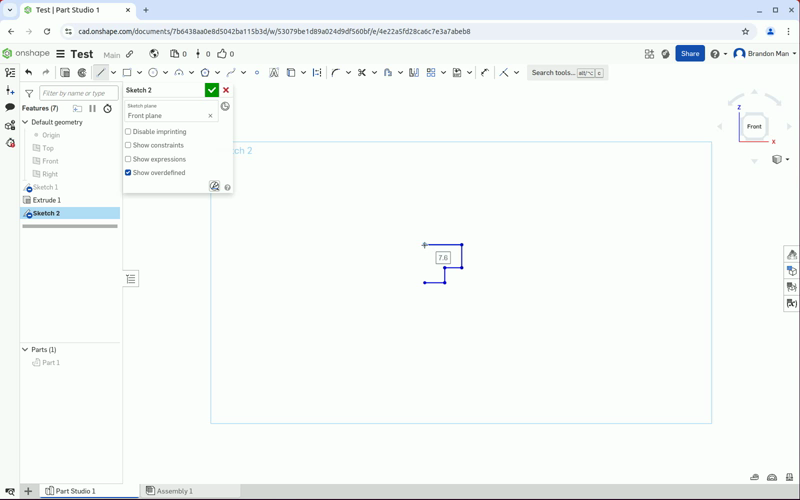
mouse_move(454, 244)
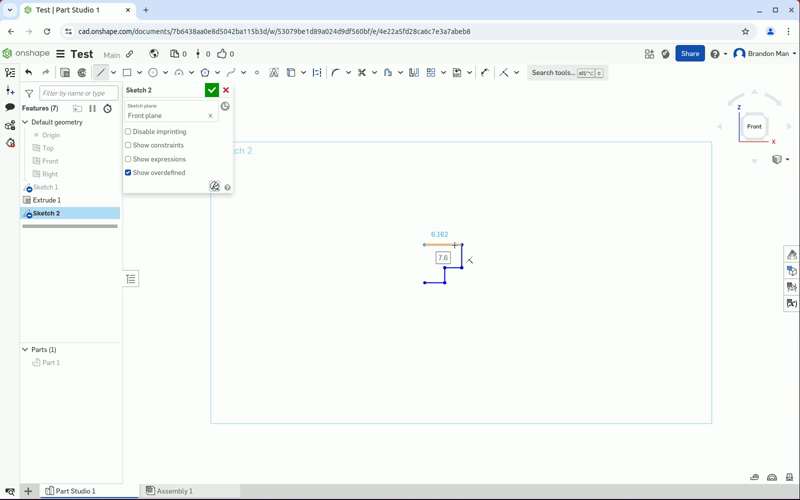
key_down(shift)
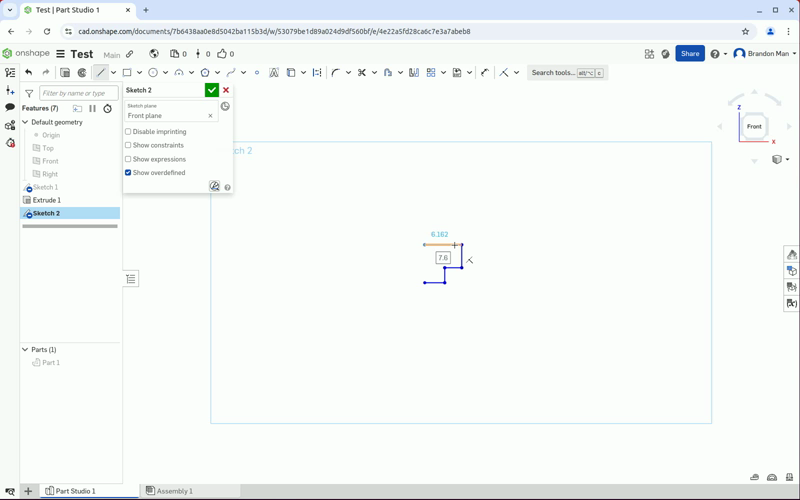
mouse_move(424, 282)
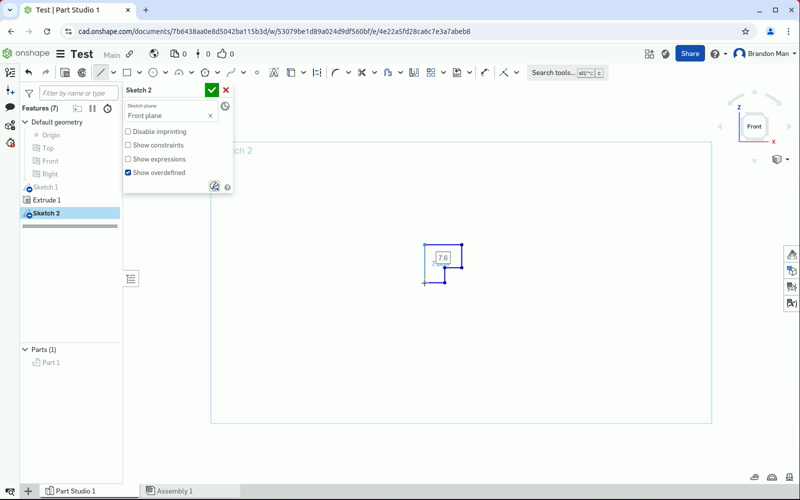
key_up(shift)
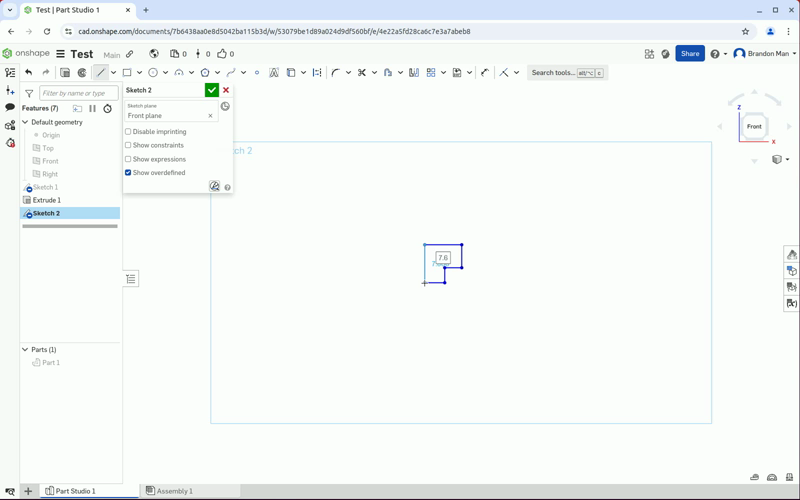
click(424, 282)
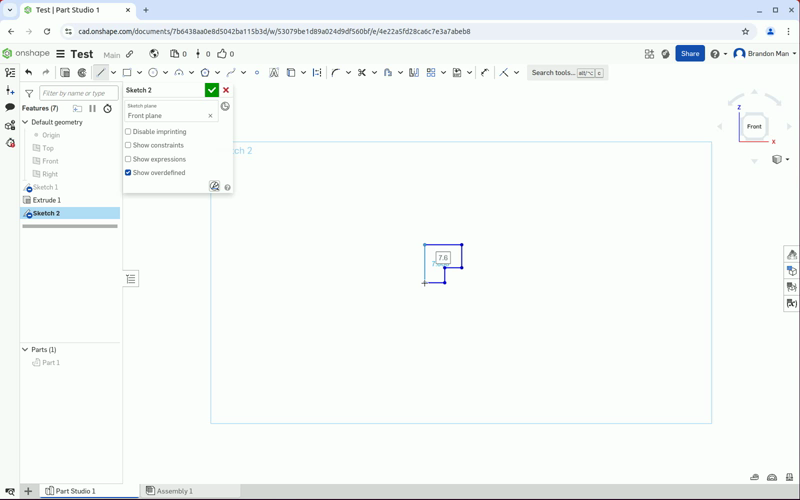
key(esc)
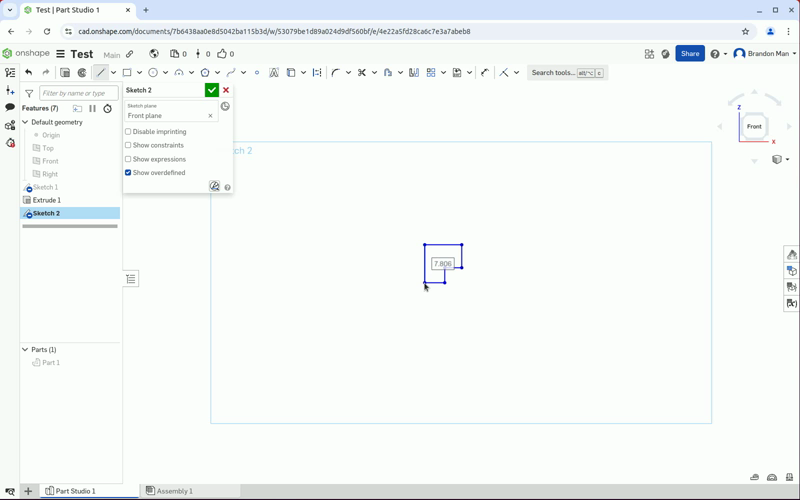
mouse_move(442, 276)
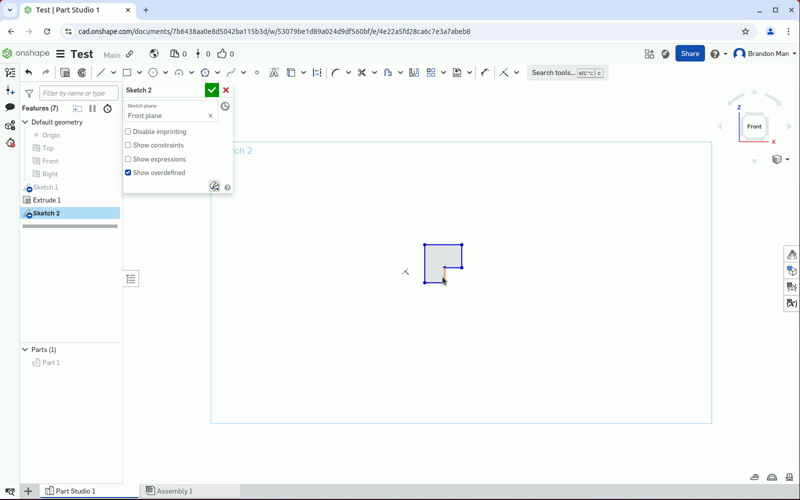
scroll(6)
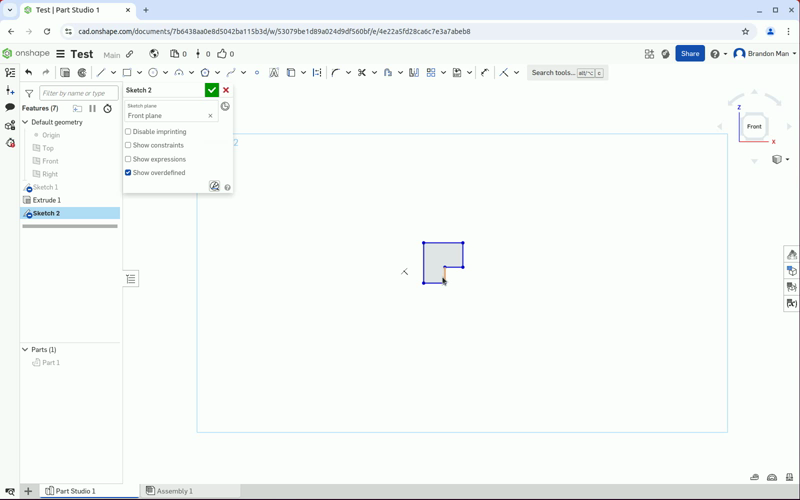
scroll(6)
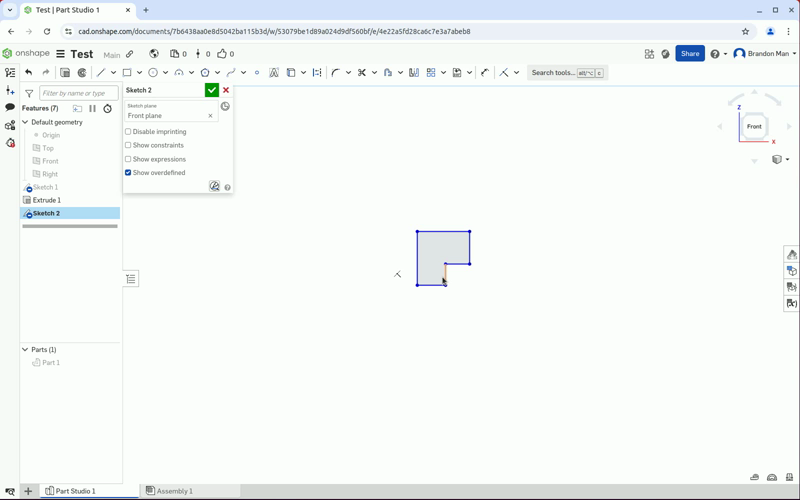
scroll(6)
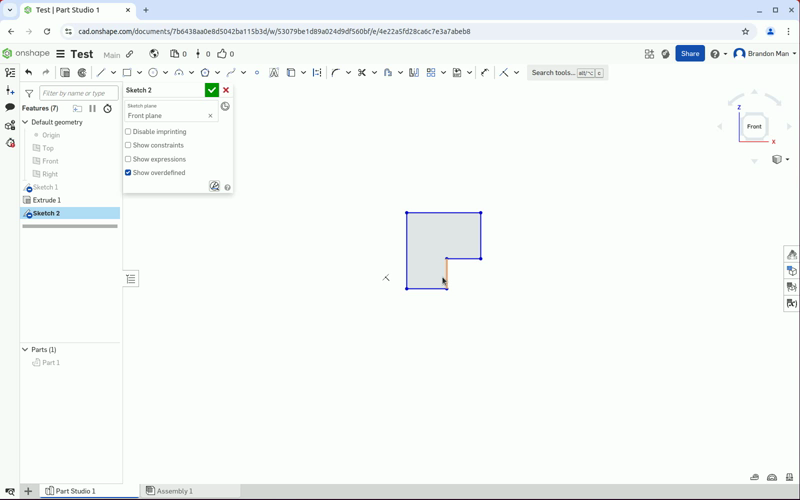
scroll(6)
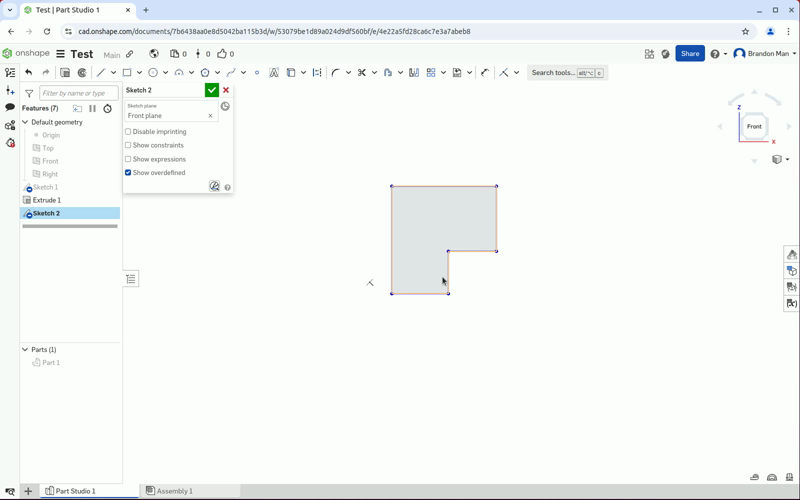
scroll(6)
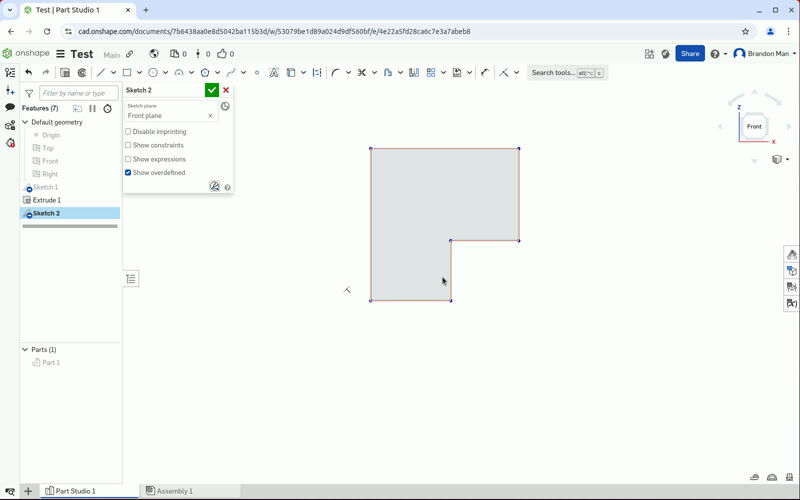
scroll(6)
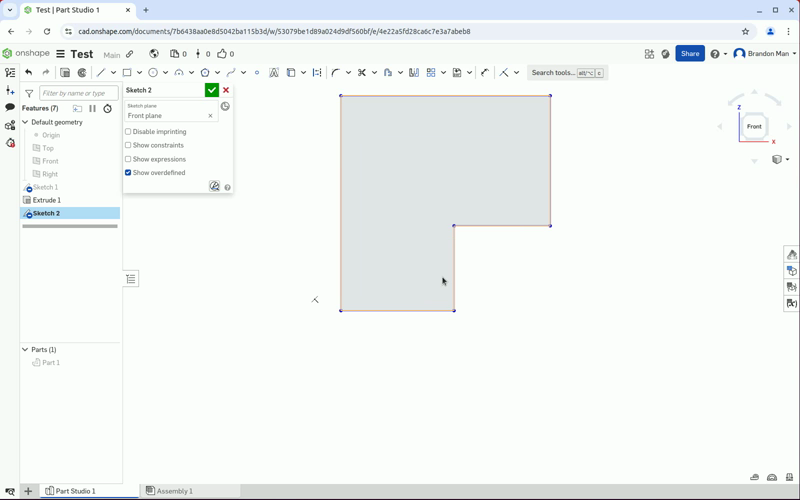
scroll(6)
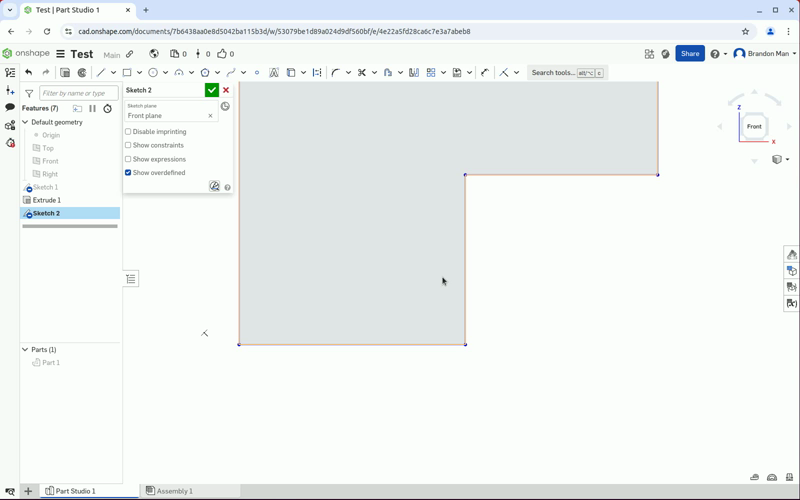
click(442, 276)
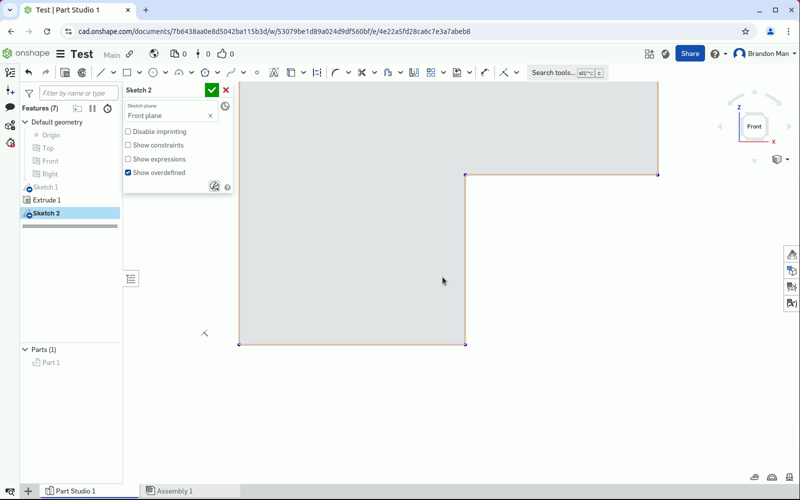
scroll(-6)
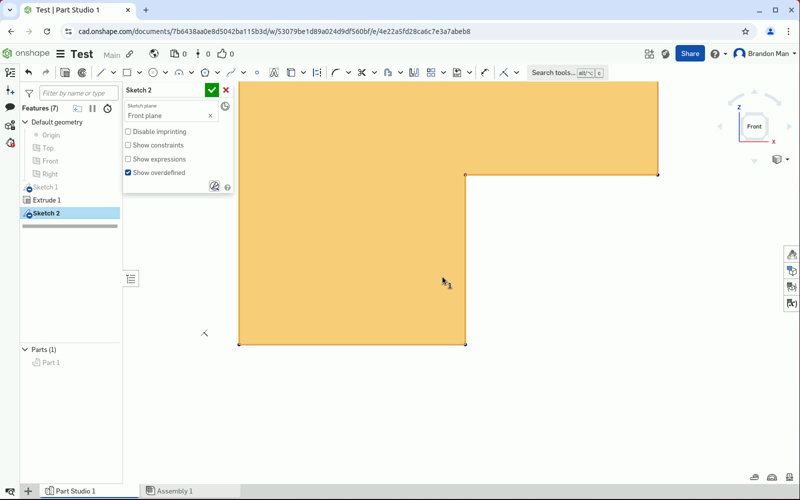
scroll(-6)
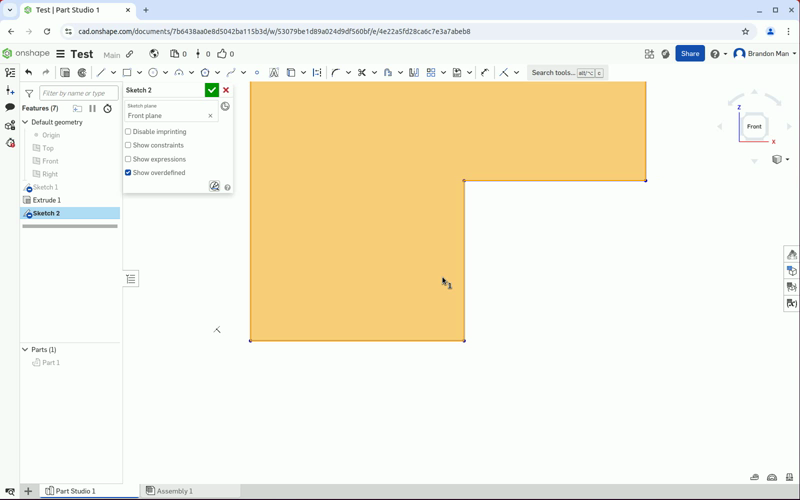
scroll(-6)
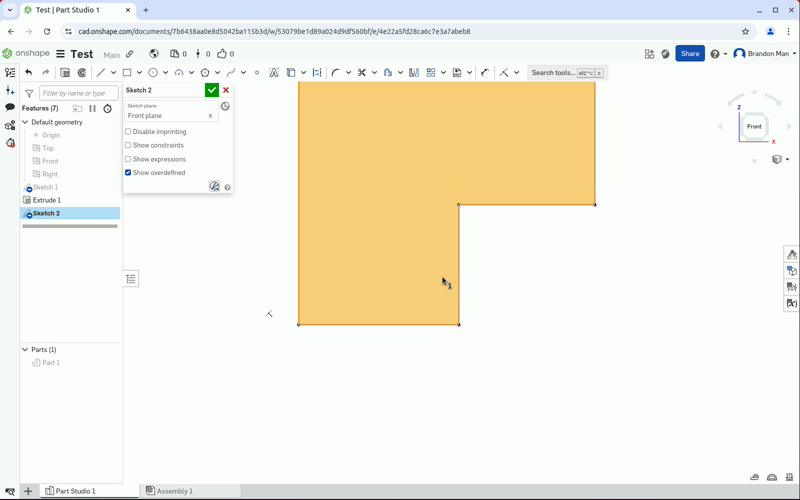
scroll(-6)
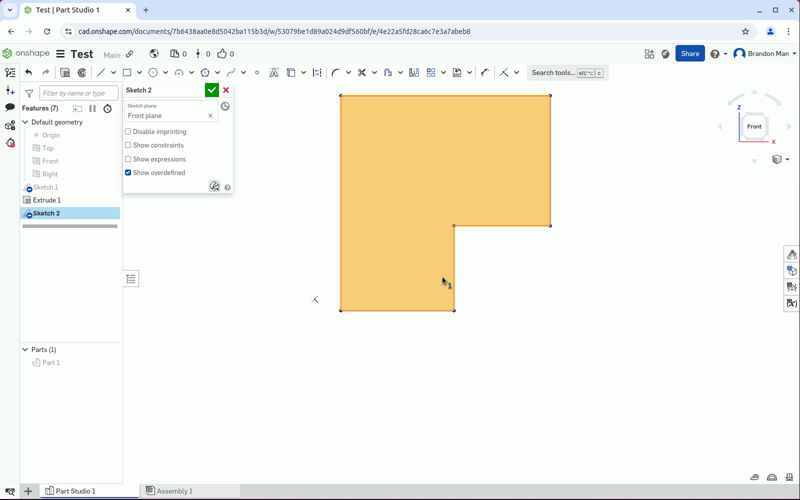
scroll(-6)
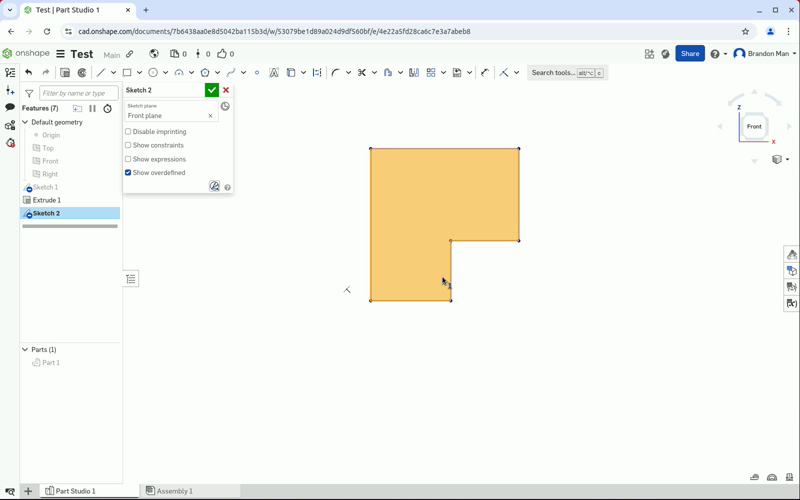
scroll(-6)
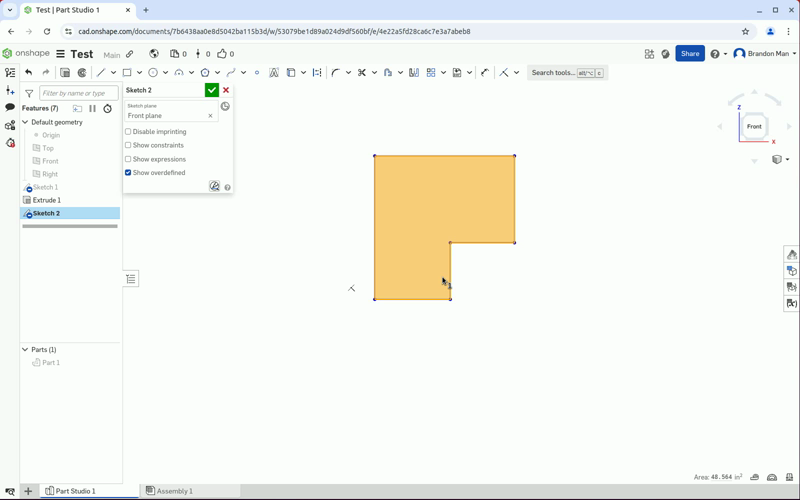
scroll(-6)
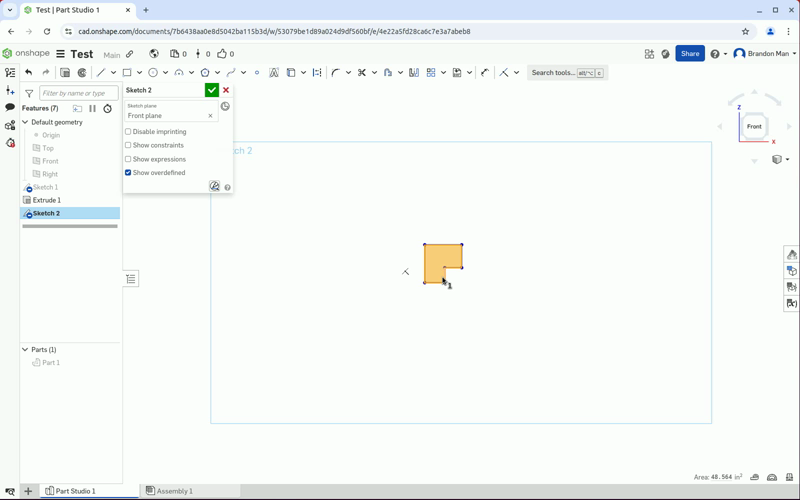
mouse_move(73, 352)
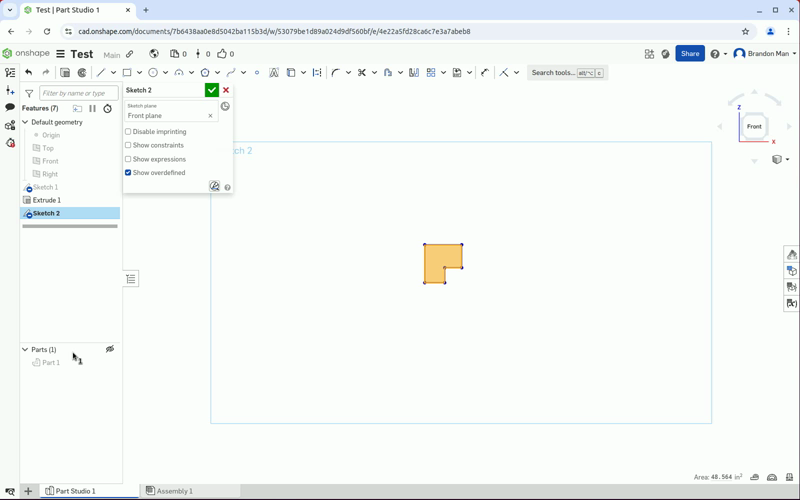
key(shift+y)
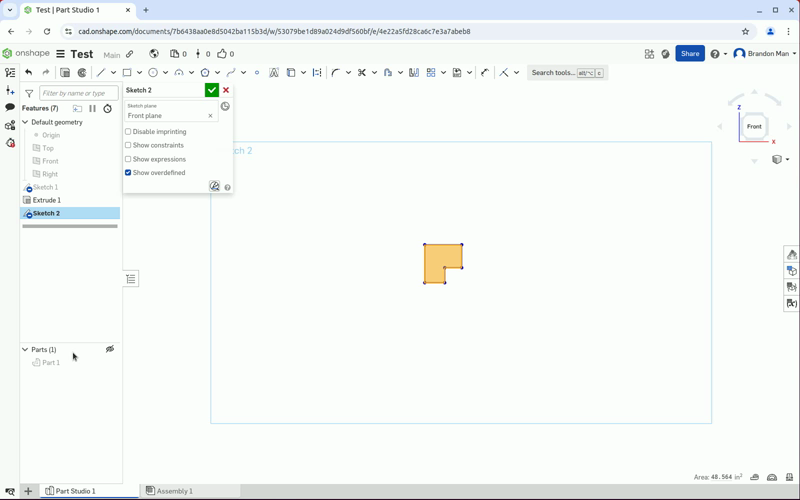
key(shift+e)
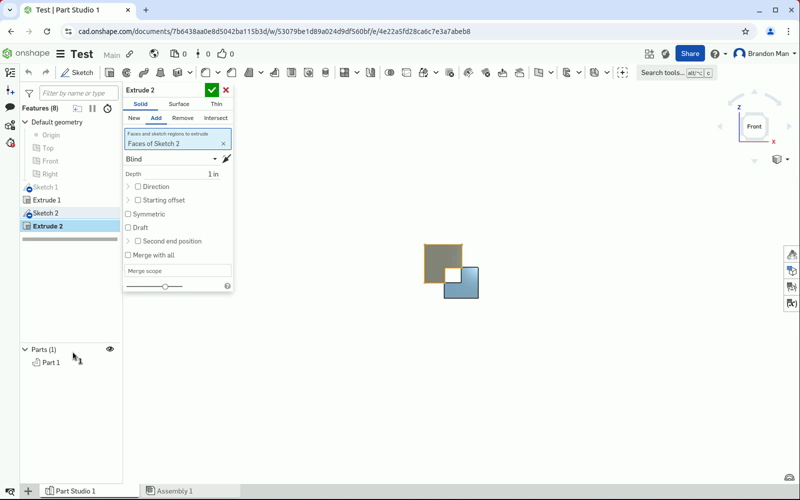
mouse_move(143, 106)
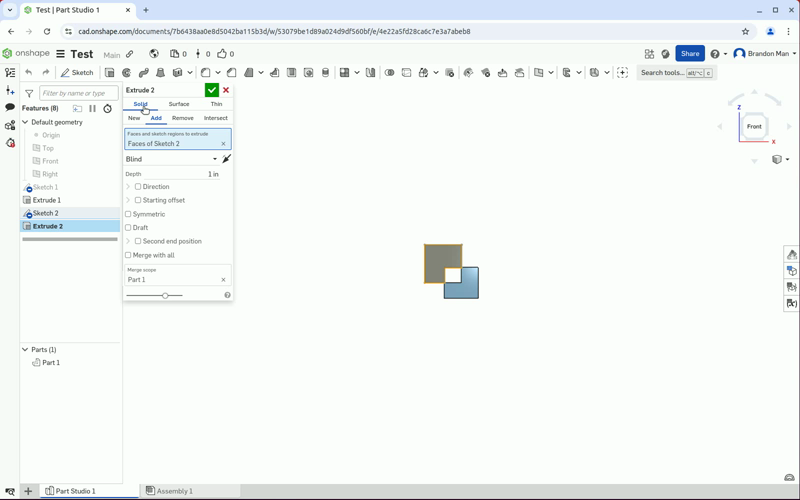
click(143, 106)
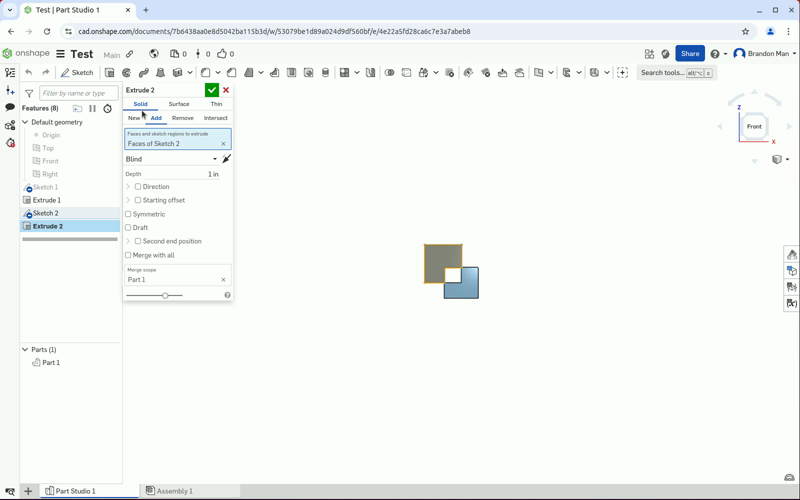
mouse_move(137, 120)
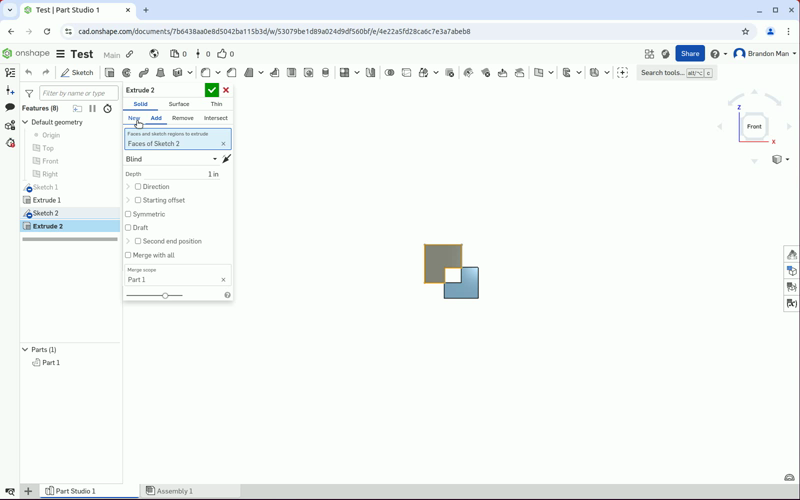
click(137, 120)
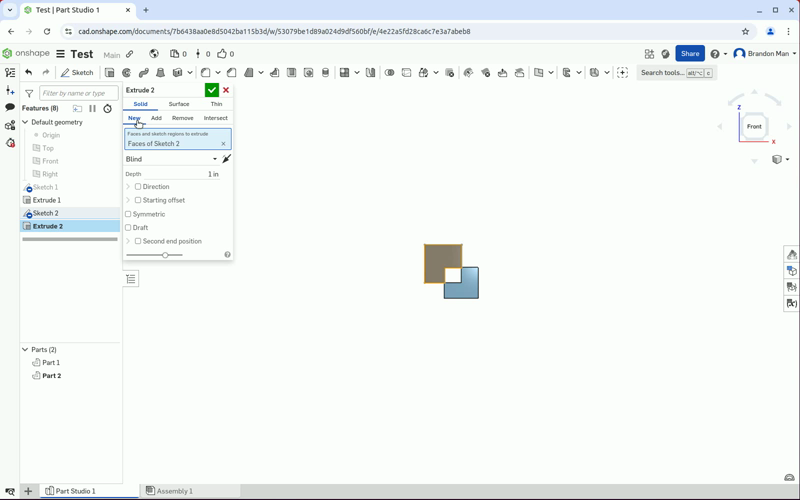
key(tab, 4)
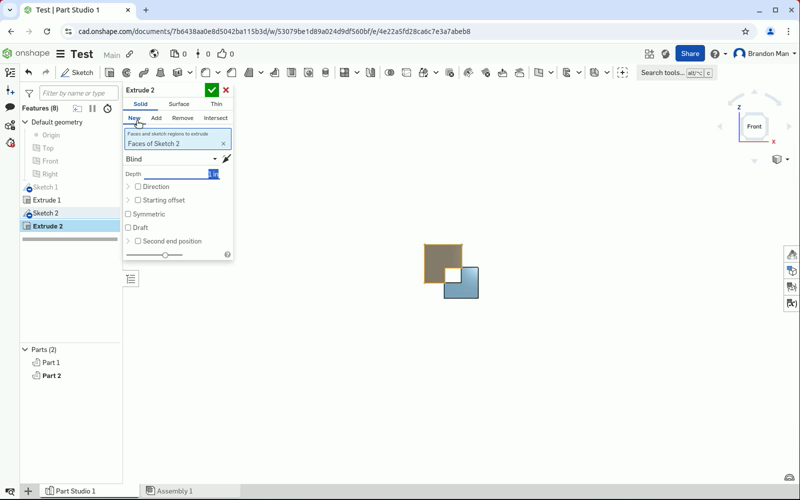
text(3.129)
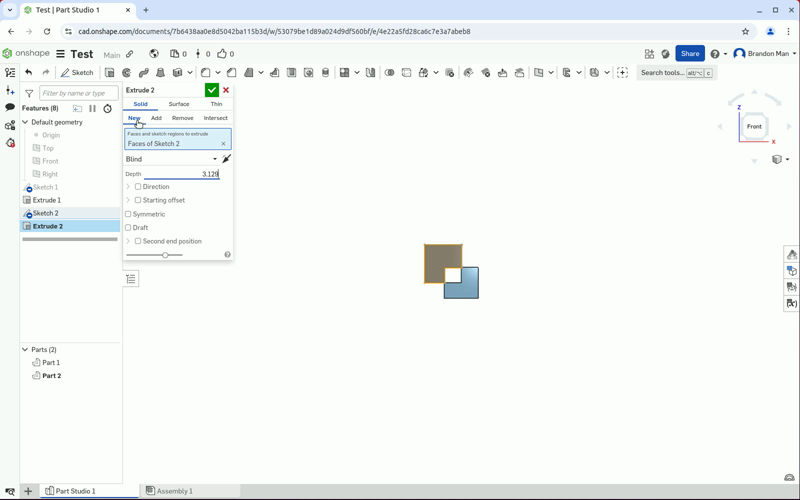
key(enter)
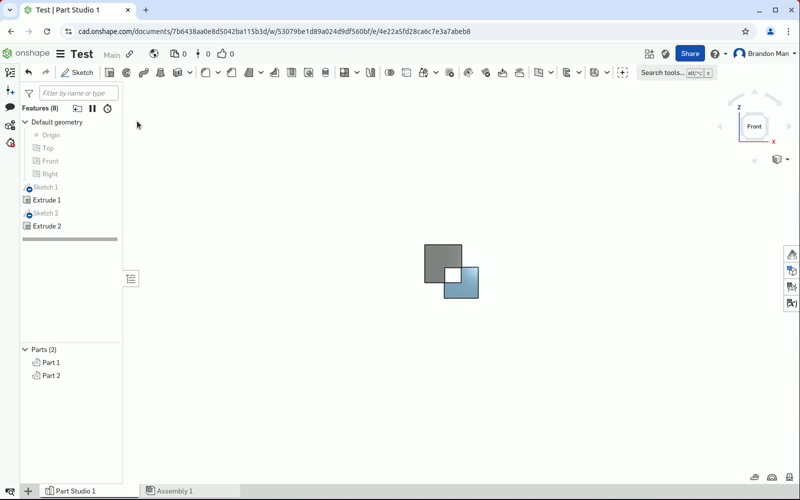
key(shift+h)
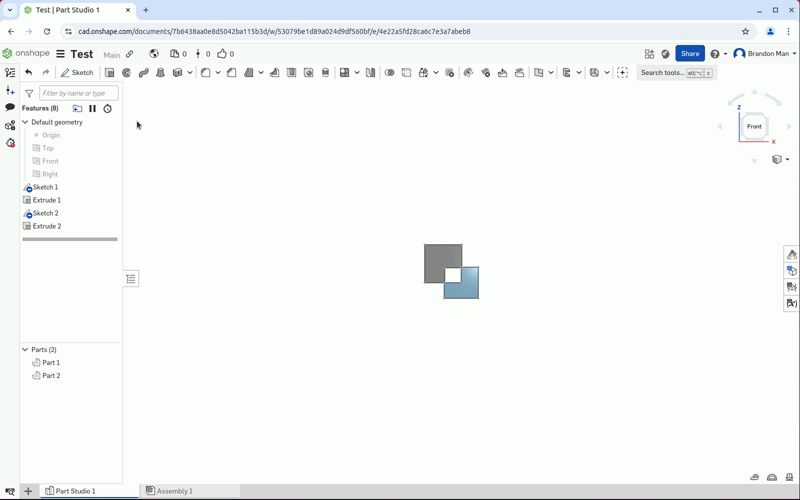
key(shift+h)
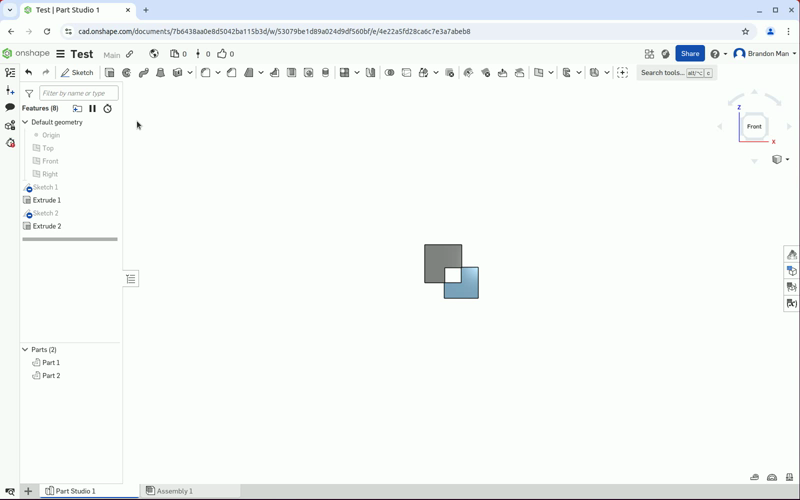
mouse_move(73, 189)
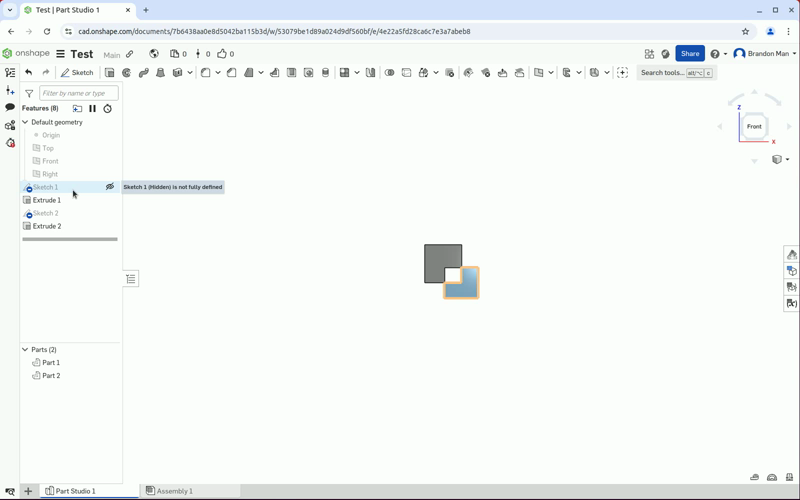
click(73, 189)
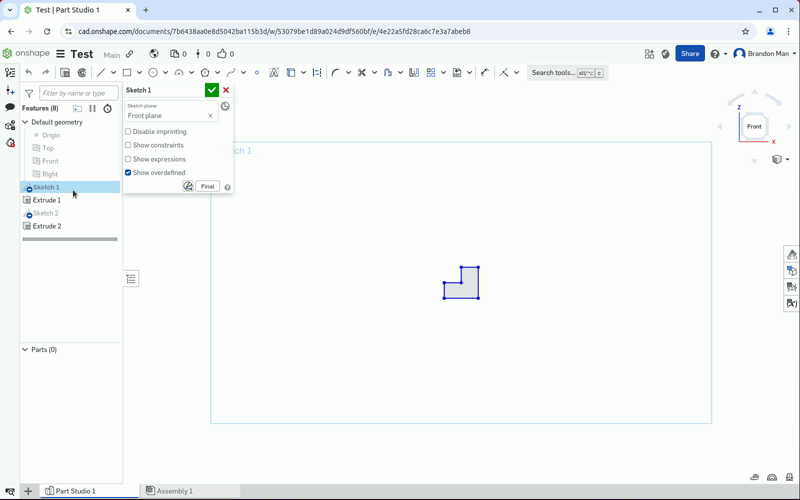
mouse_move(229, 92)
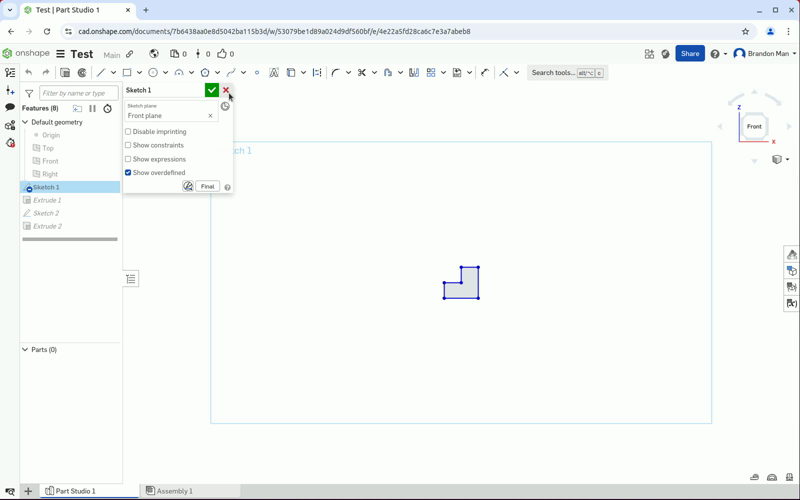
click(229, 92)
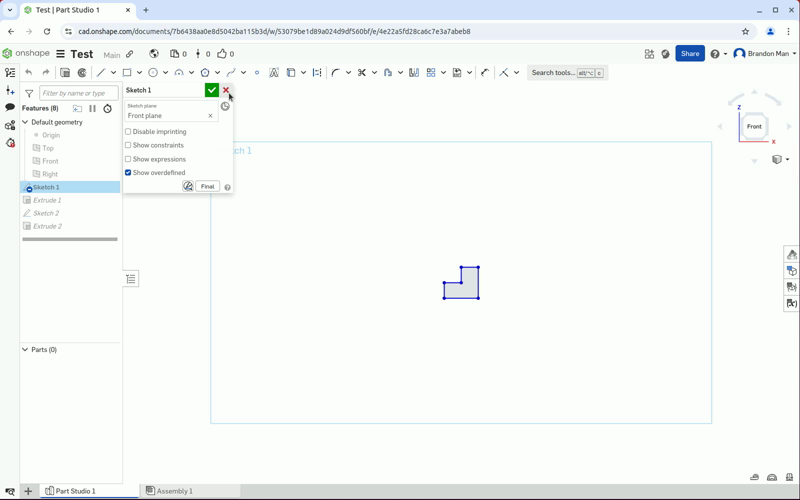
key(shift+s)
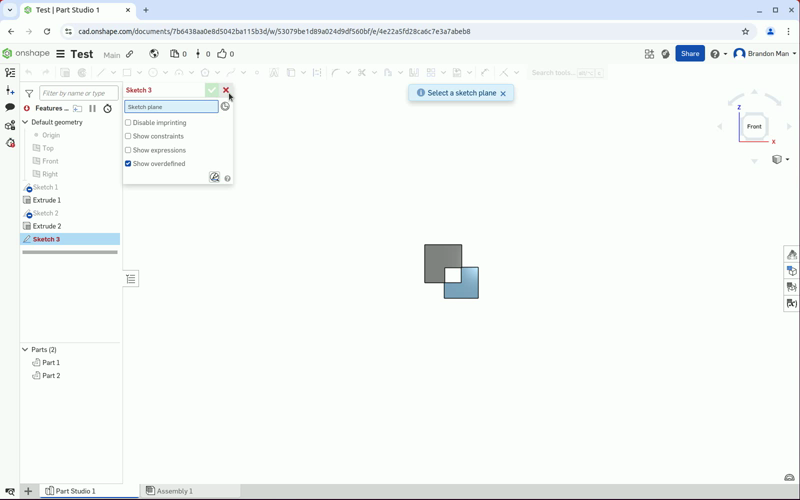
mouse_move(73, 163)
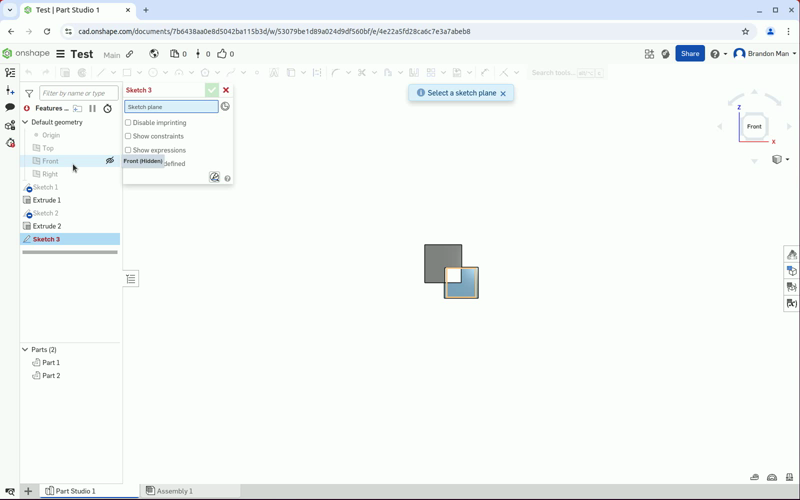
click(73, 163)
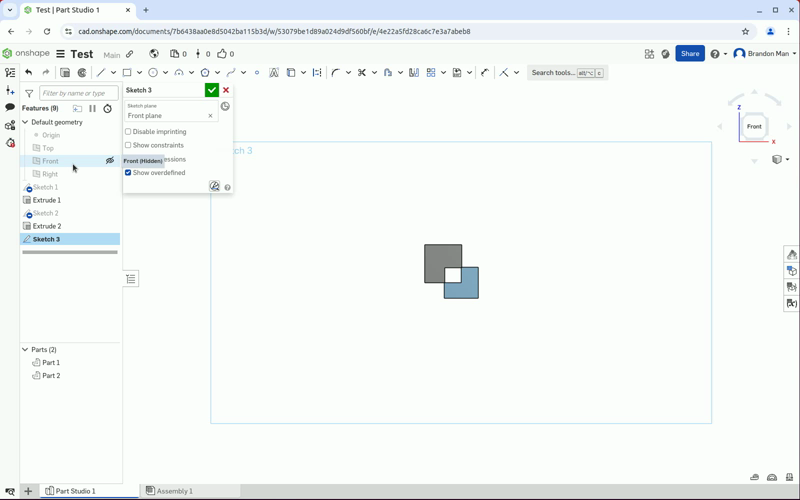
mouse_move(73, 352)
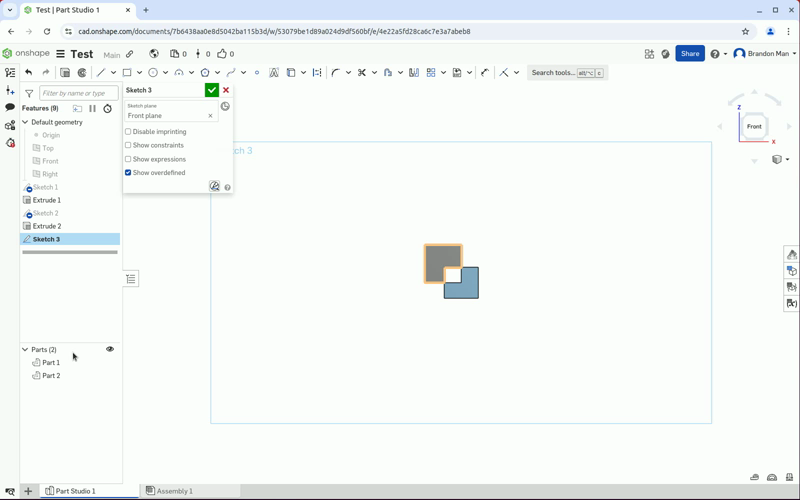
key(y)
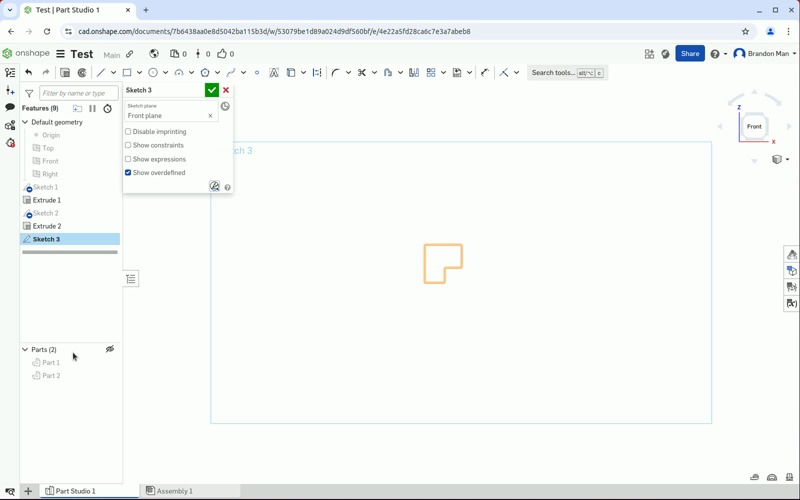
key(l)
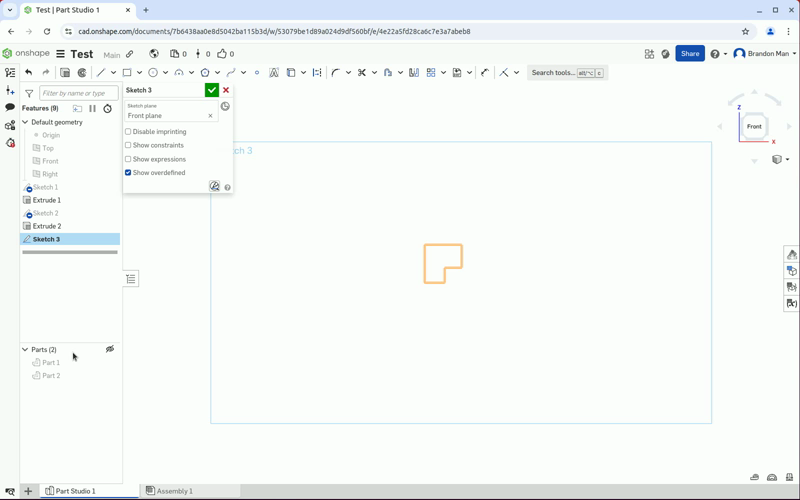
key_down(shift)
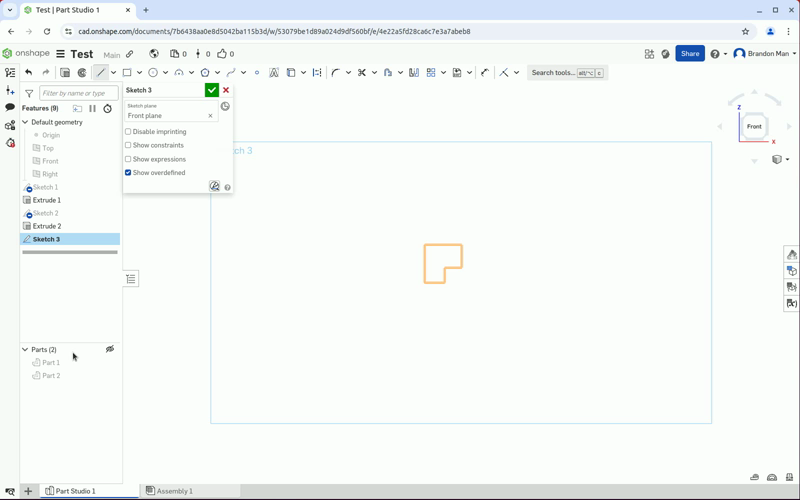
mouse_move(444, 282)
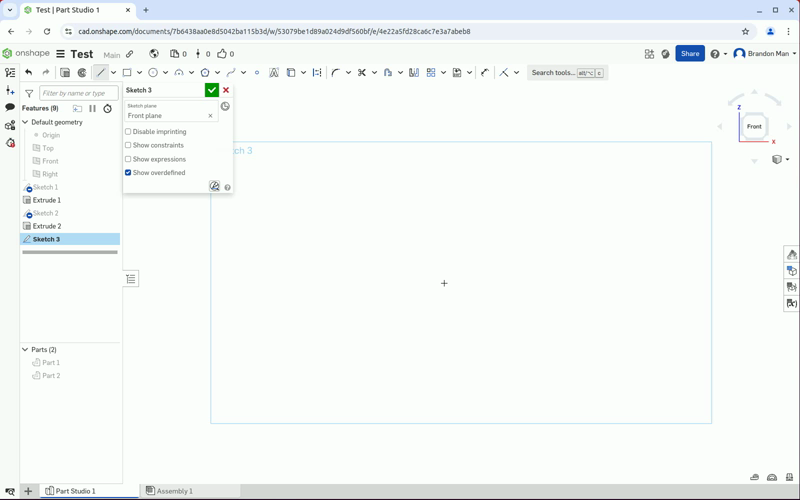
click(444, 282)
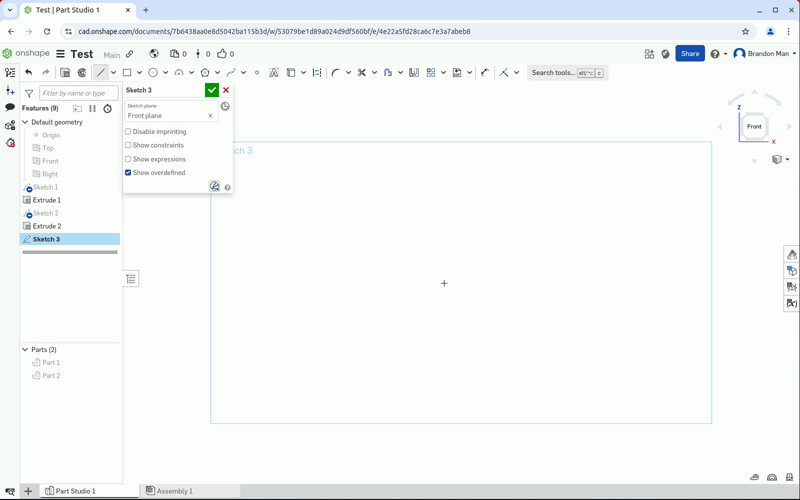
key_up(shift)
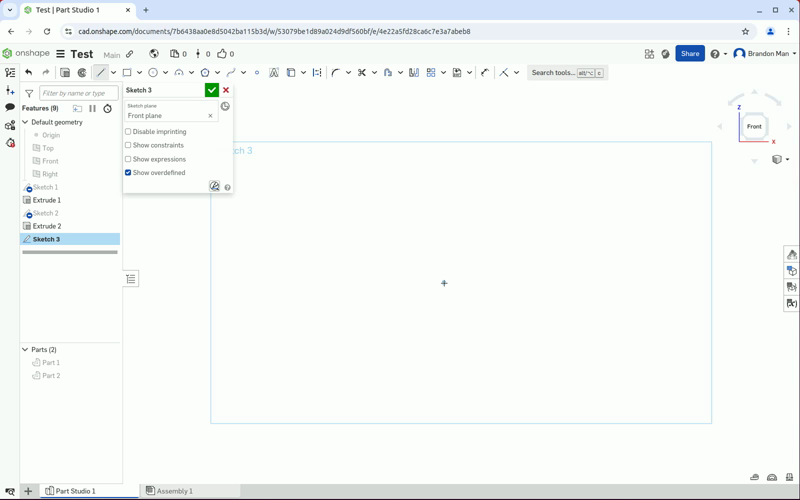
key_down(shift)
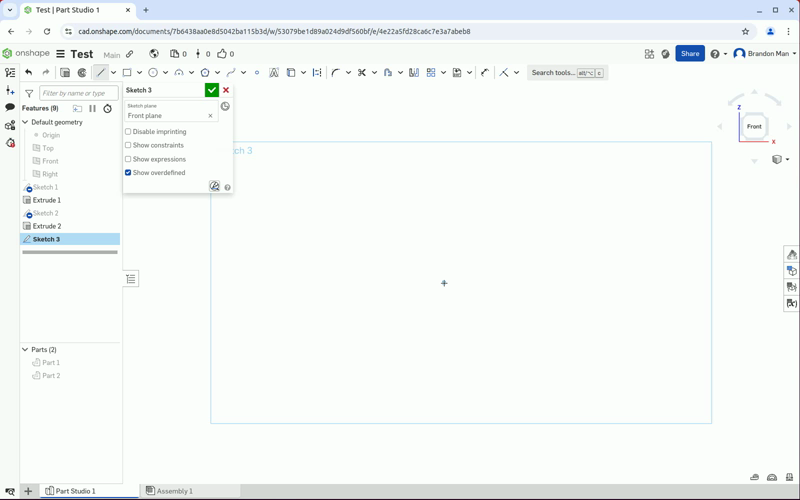
mouse_move(474, 282)
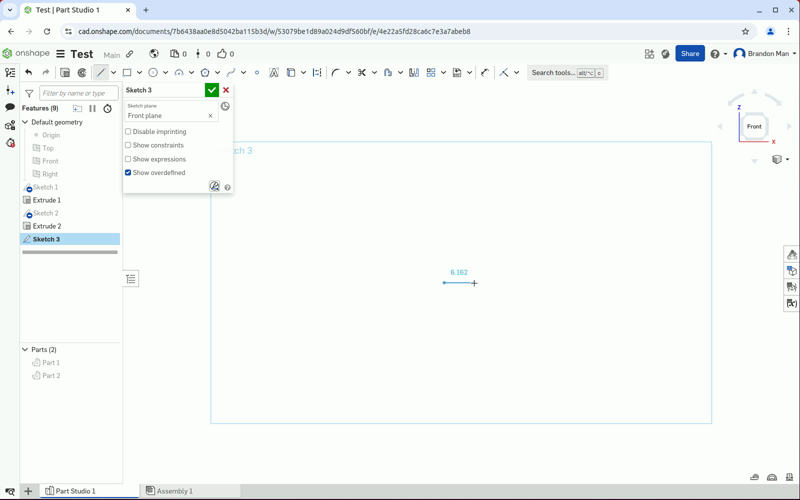
mouse_move(461, 282)
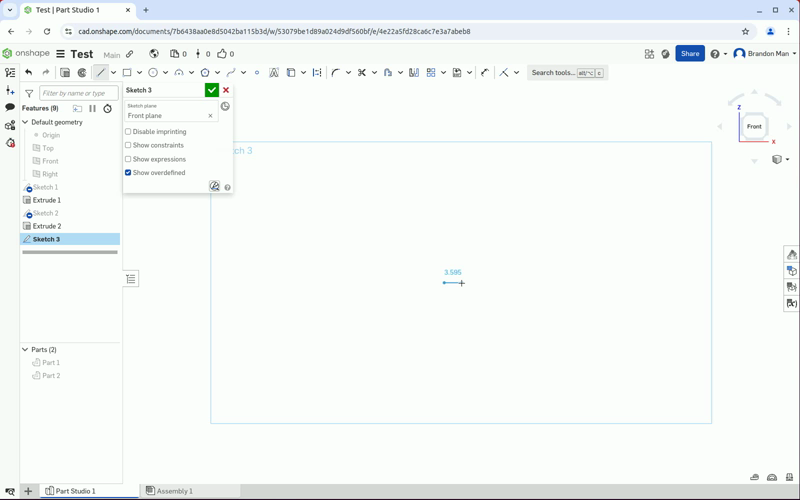
click(461, 282)
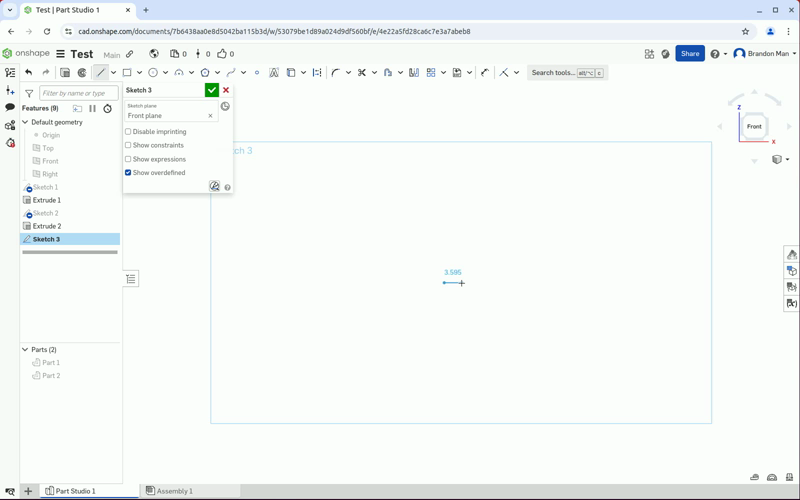
key_up(shift)
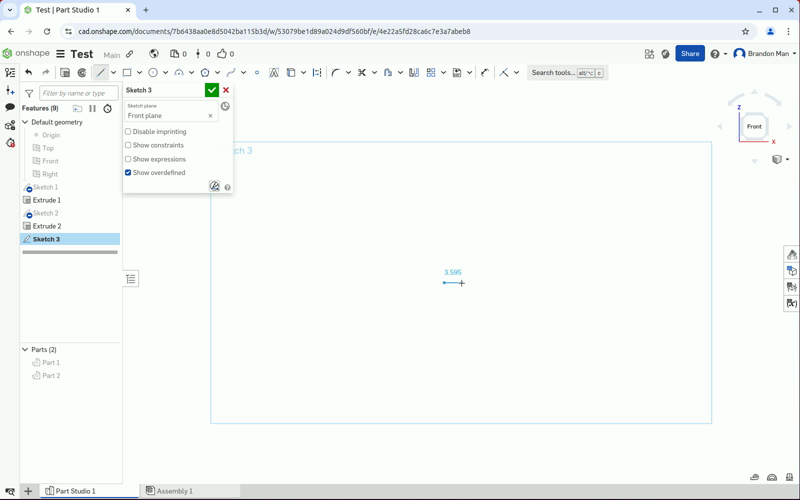
key_down(shift)
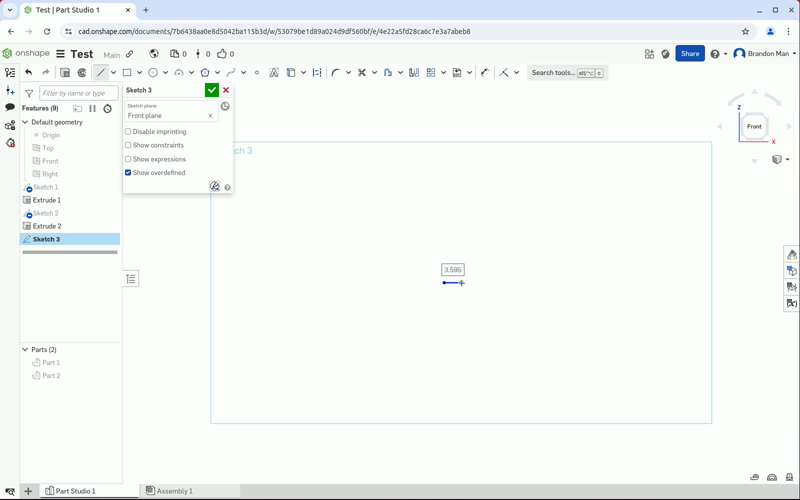
mouse_move(491, 282)
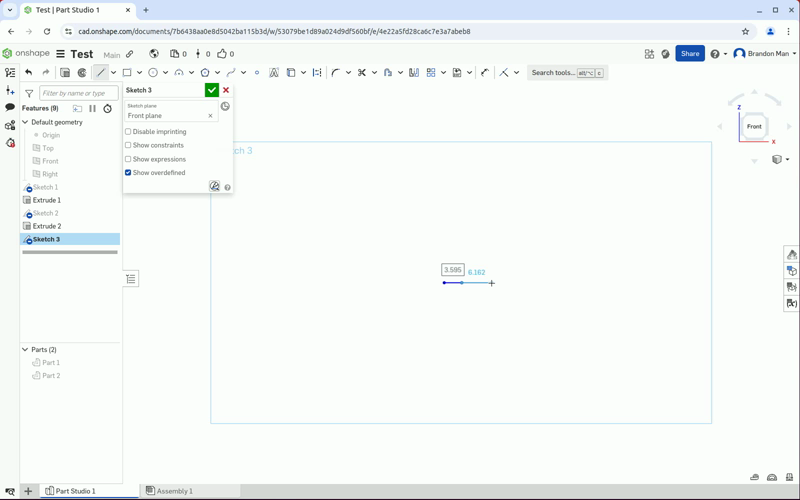
mouse_move(461, 266)
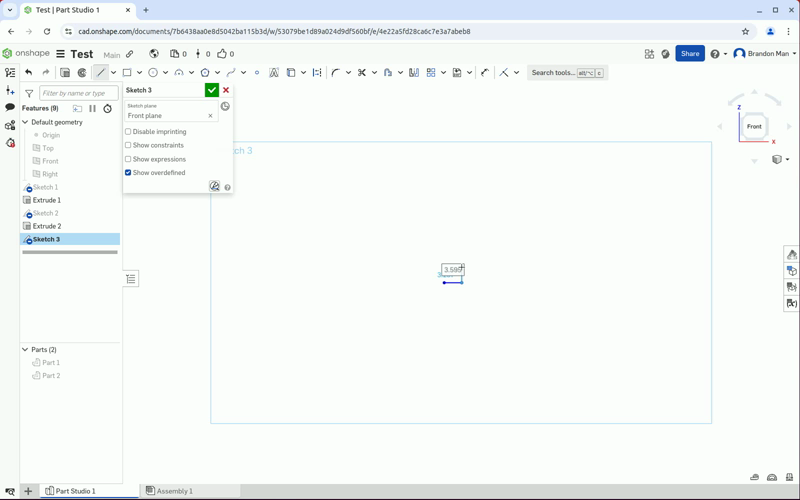
click(461, 266)
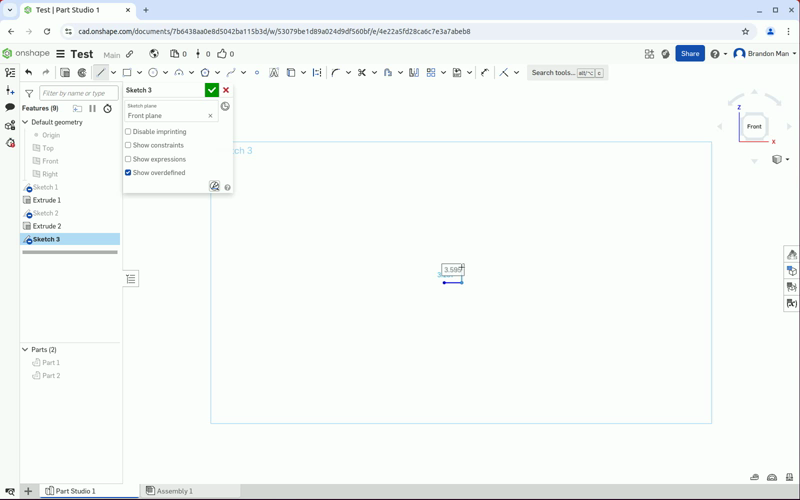
key_up(shift)
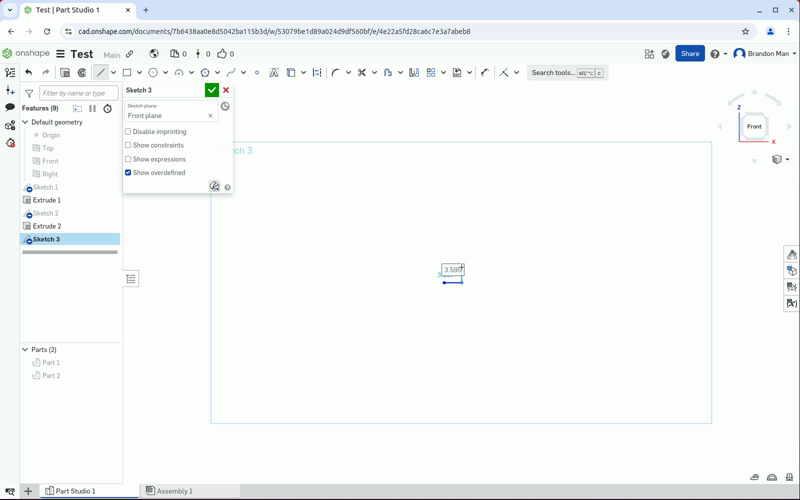
key_down(shift)
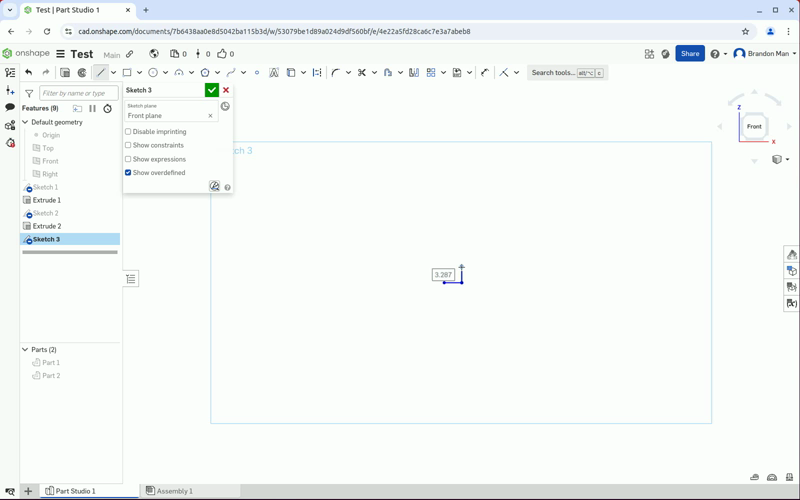
mouse_move(491, 266)
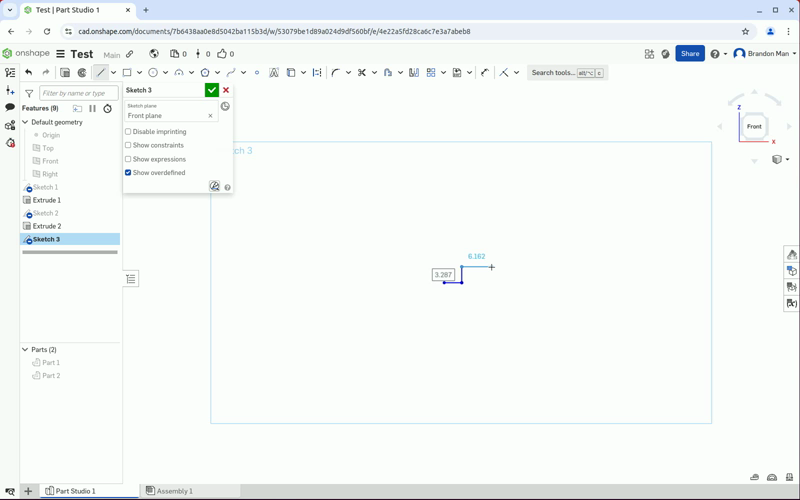
mouse_move(444, 266)
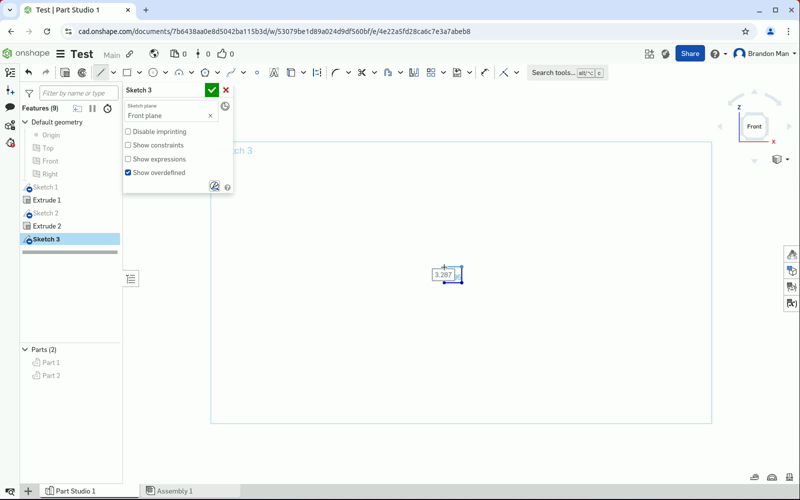
click(444, 266)
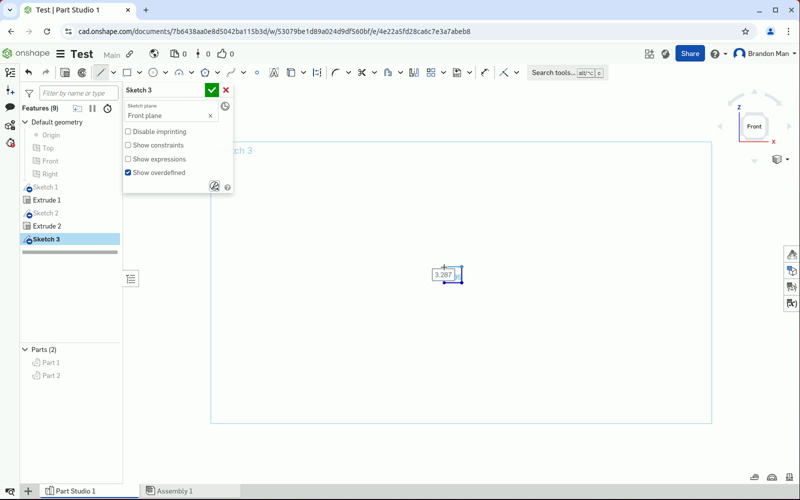
key_up(shift)
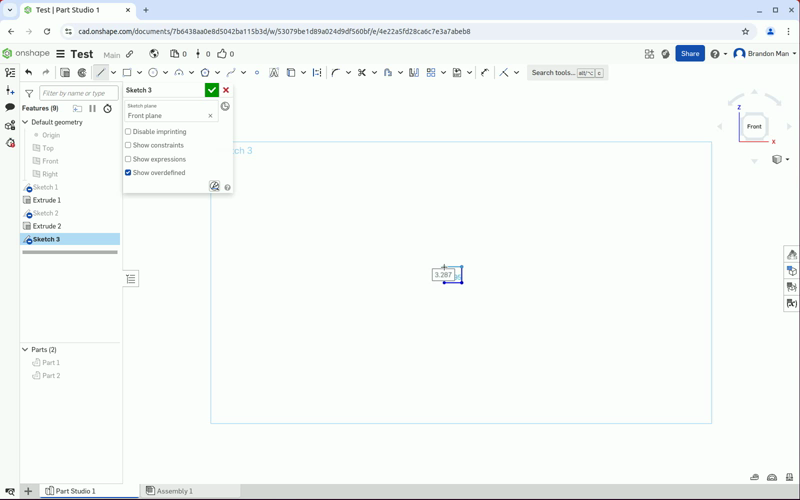
mouse_move(474, 266)
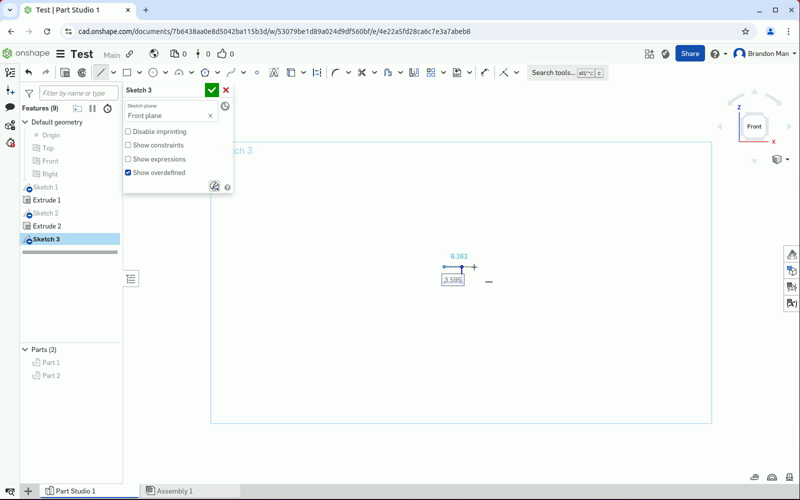
key_down(shift)
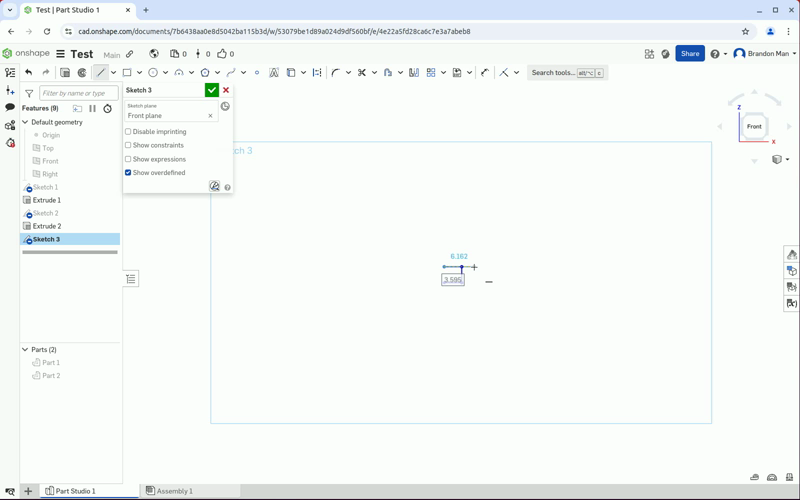
mouse_move(444, 282)
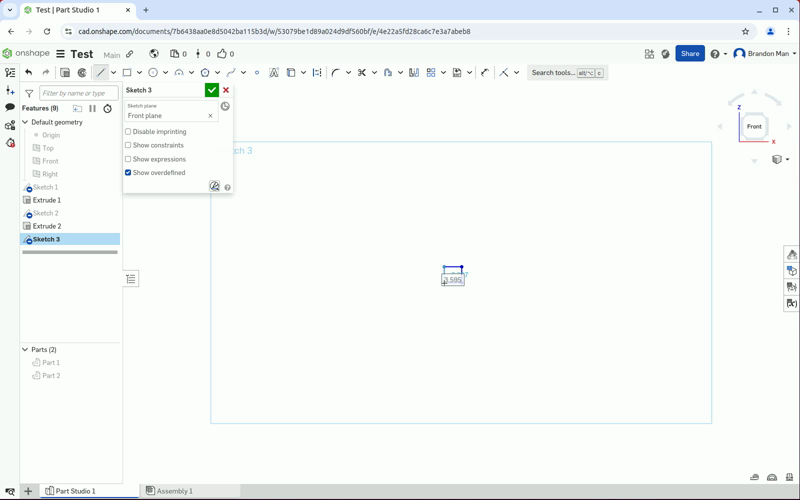
key_up(shift)
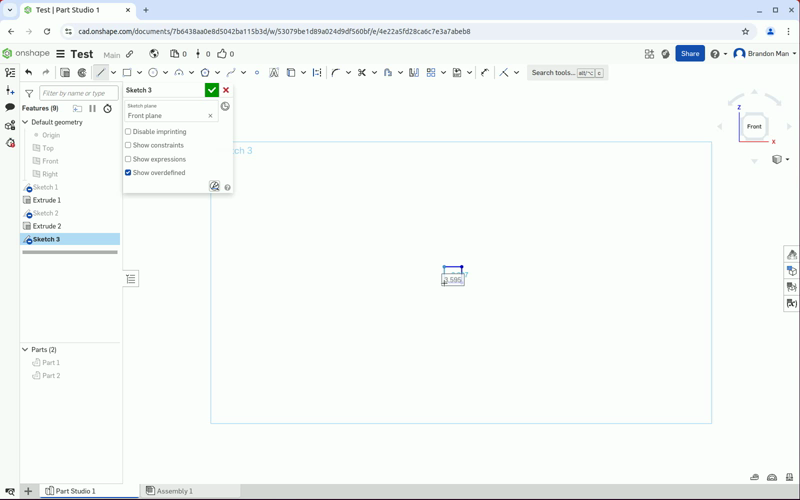
click(444, 282)
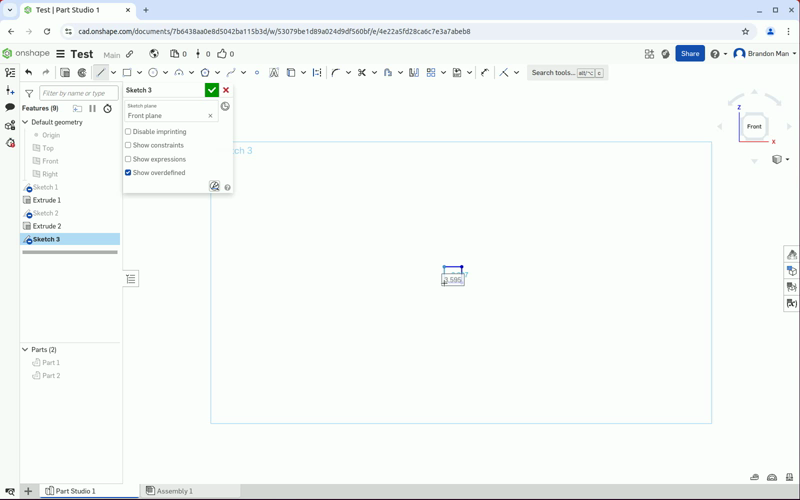
key(esc)
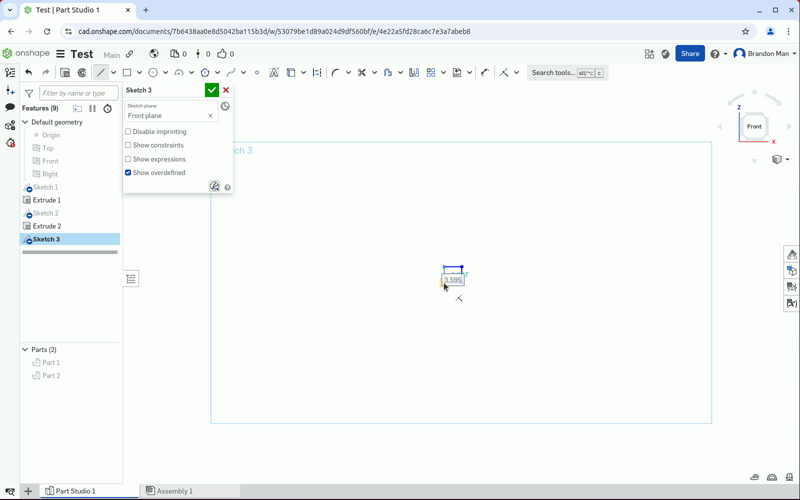
mouse_move(445, 279)
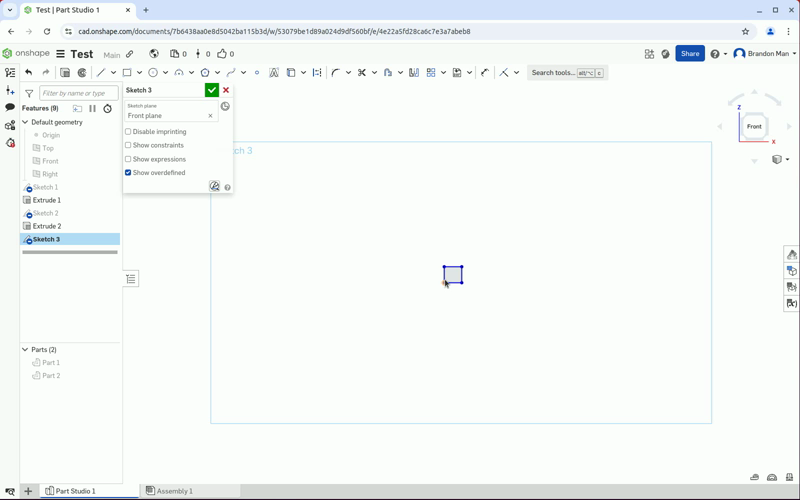
scroll(6)
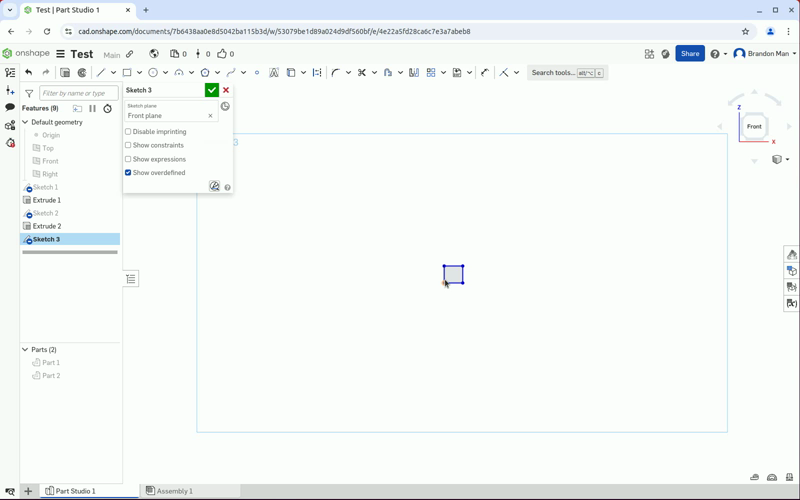
scroll(6)
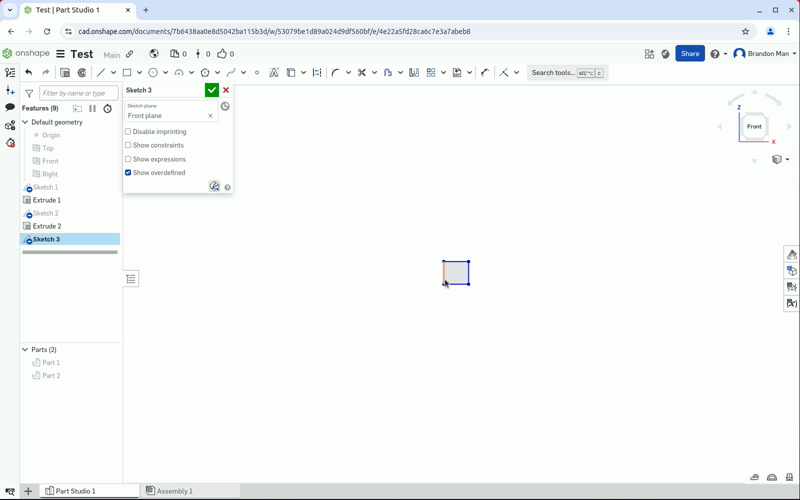
scroll(6)
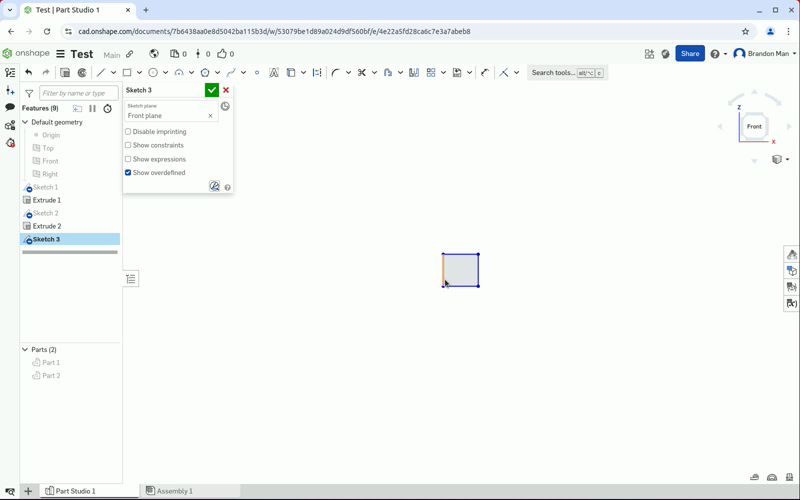
scroll(6)
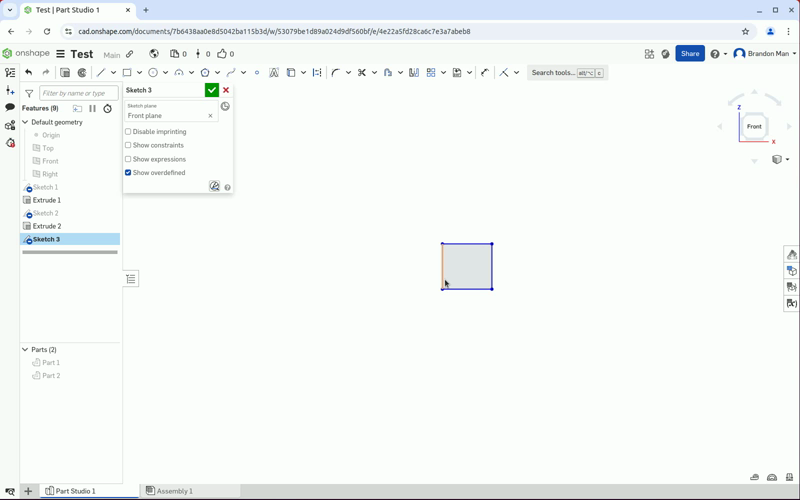
scroll(6)
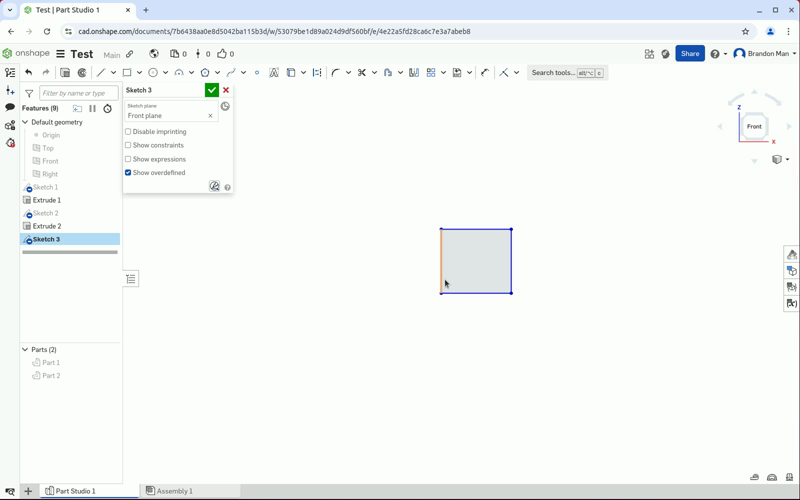
scroll(6)
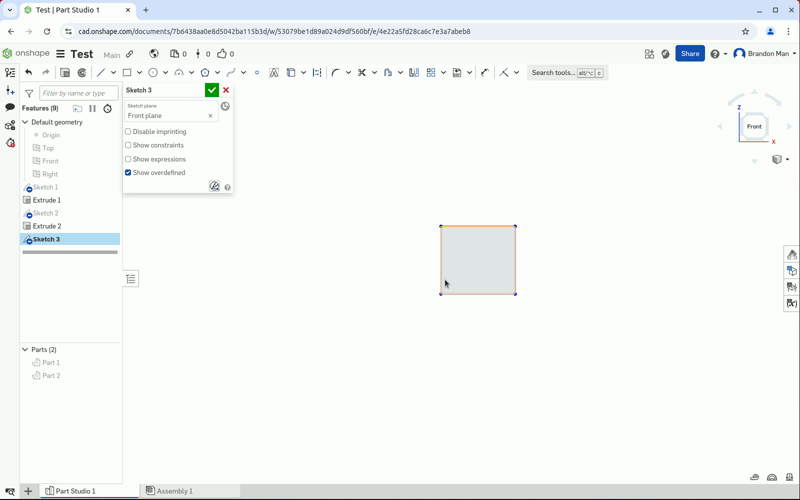
scroll(6)
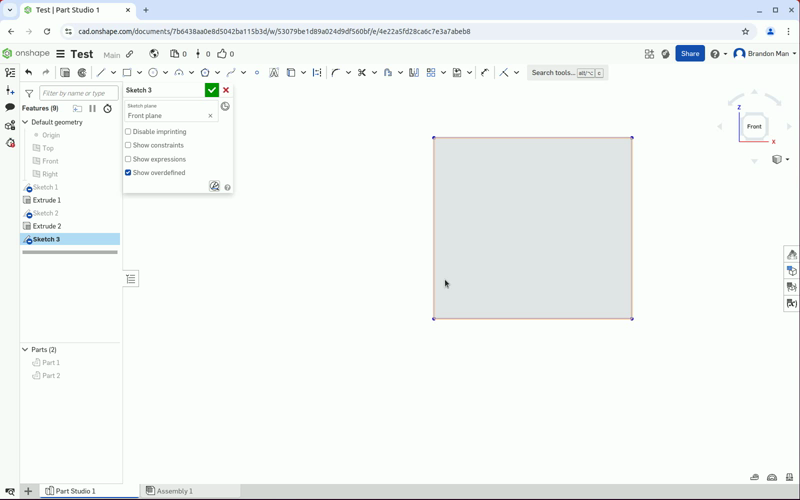
click(445, 279)
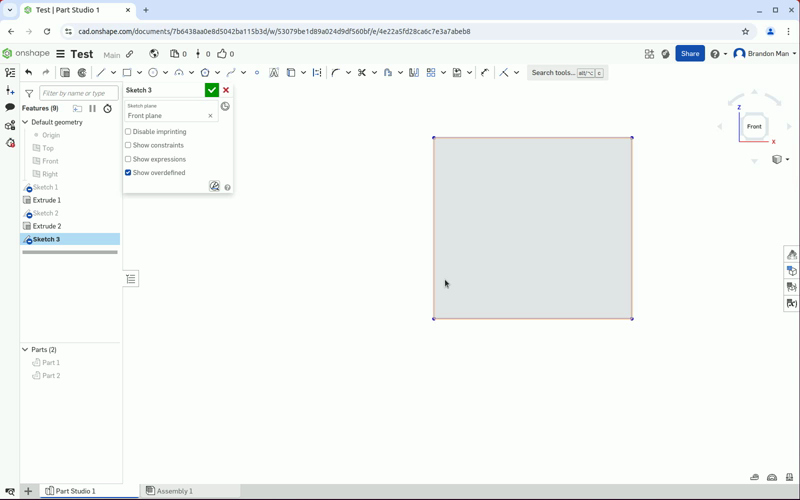
scroll(-6)
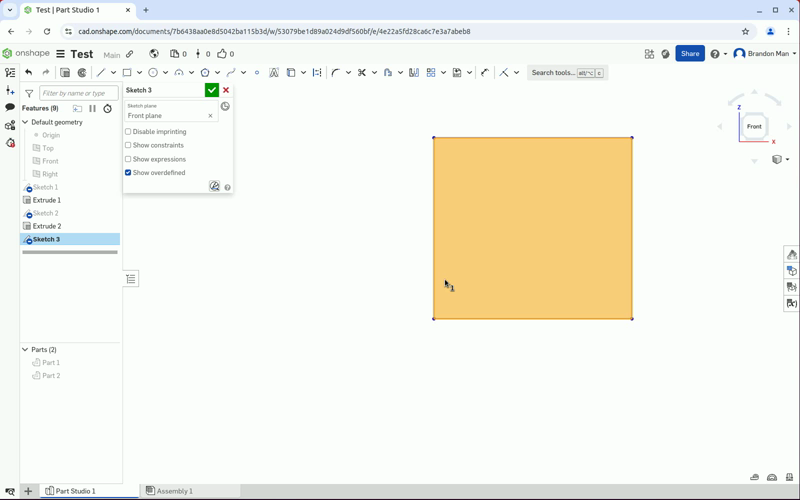
scroll(-6)
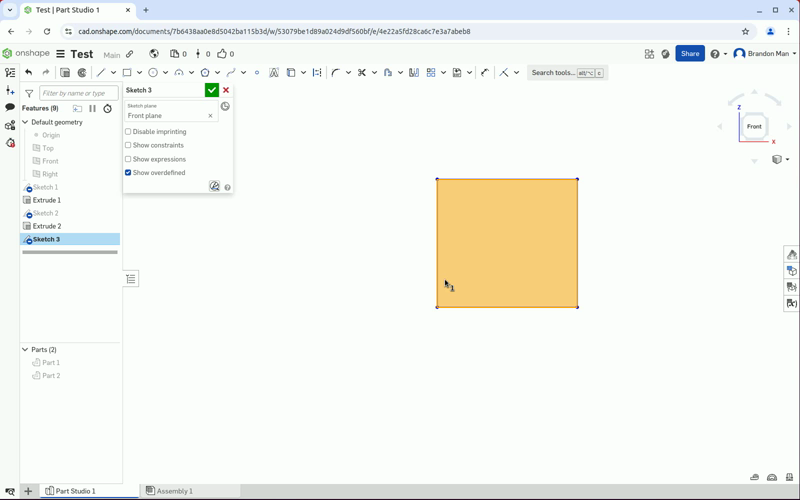
scroll(-6)
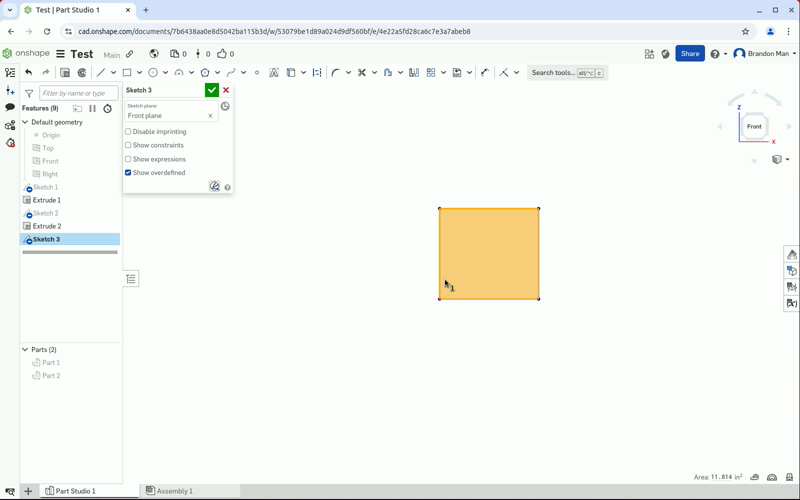
scroll(-6)
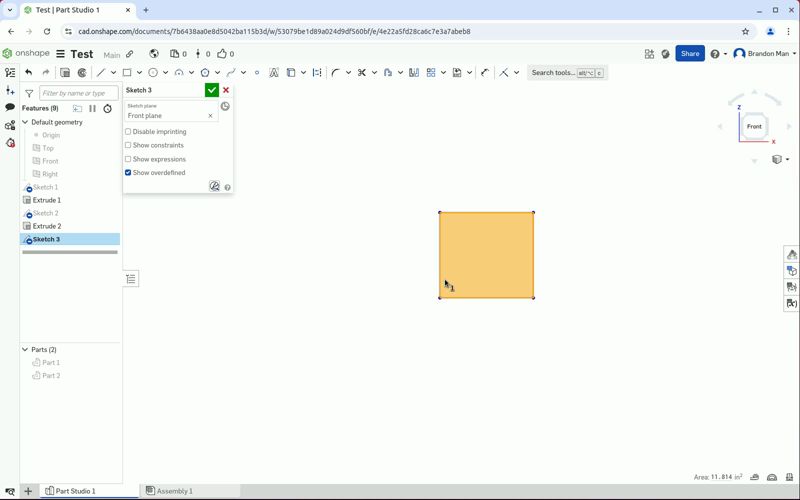
scroll(-6)
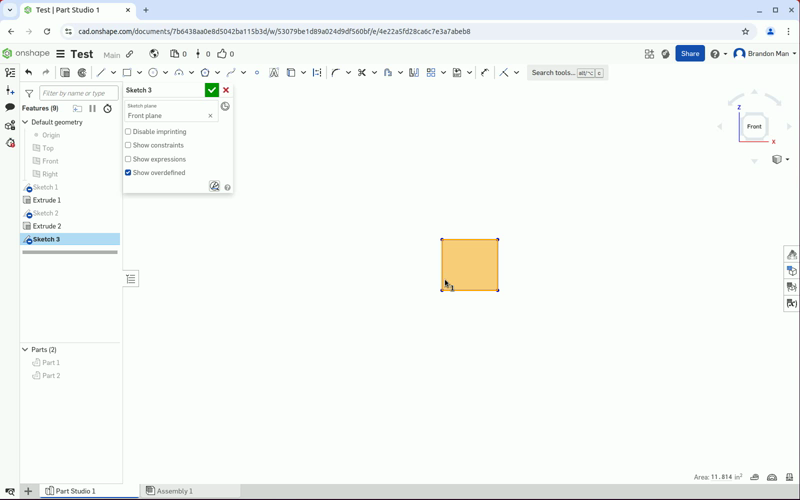
scroll(-6)
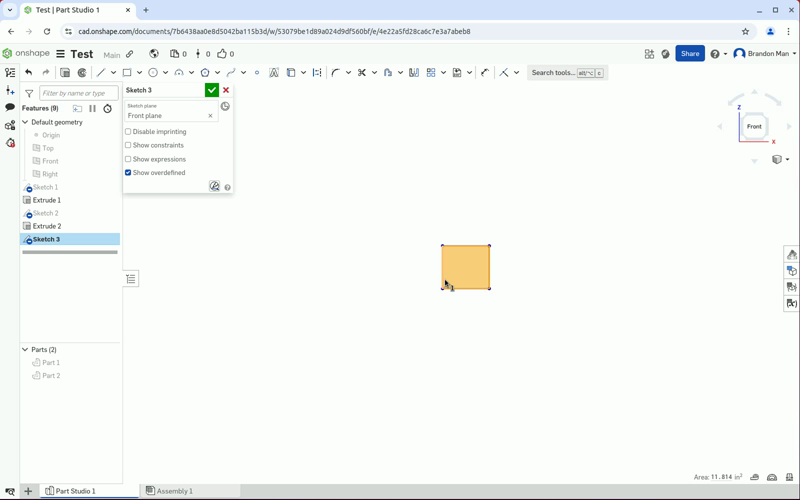
scroll(-6)
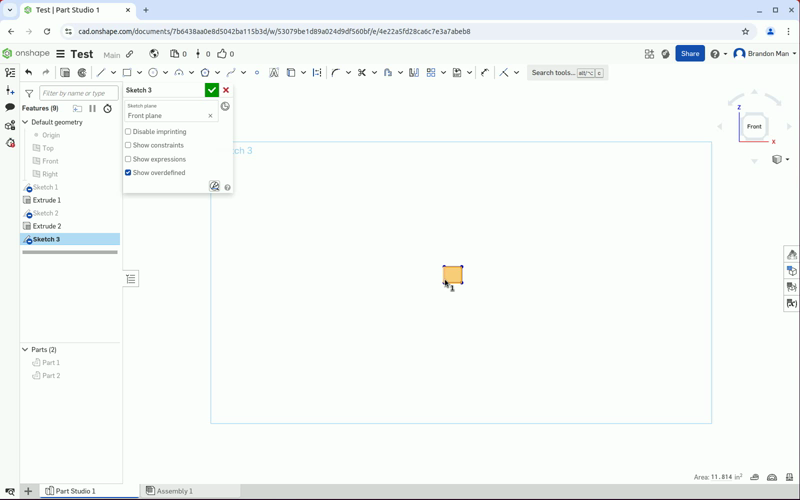
mouse_move(73, 352)
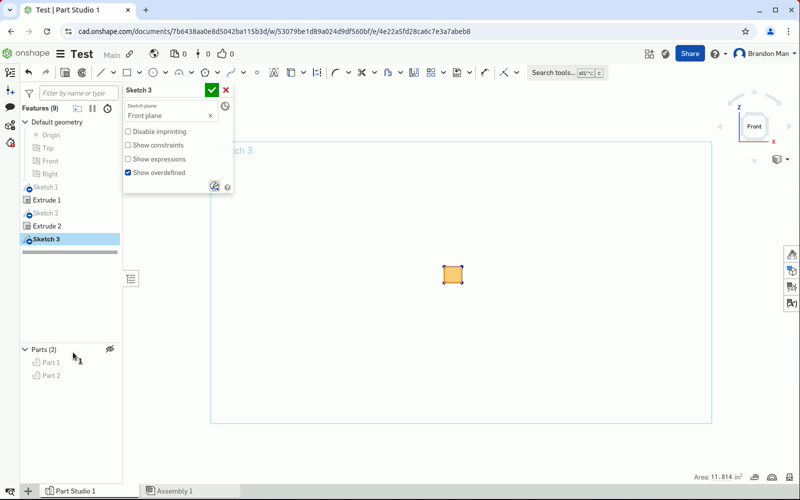
key(shift+y)
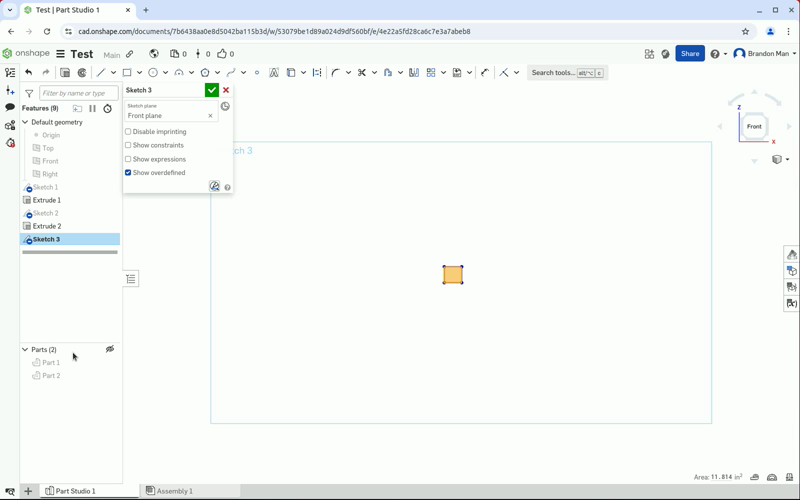
key(shift+e)
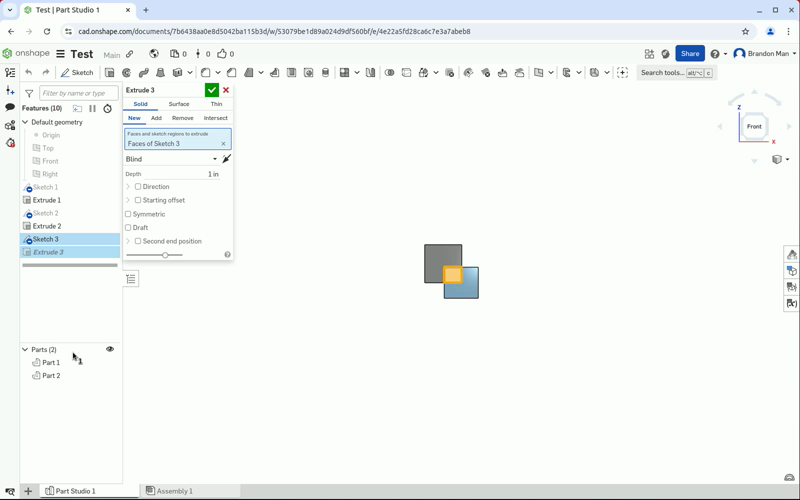
mouse_move(143, 106)
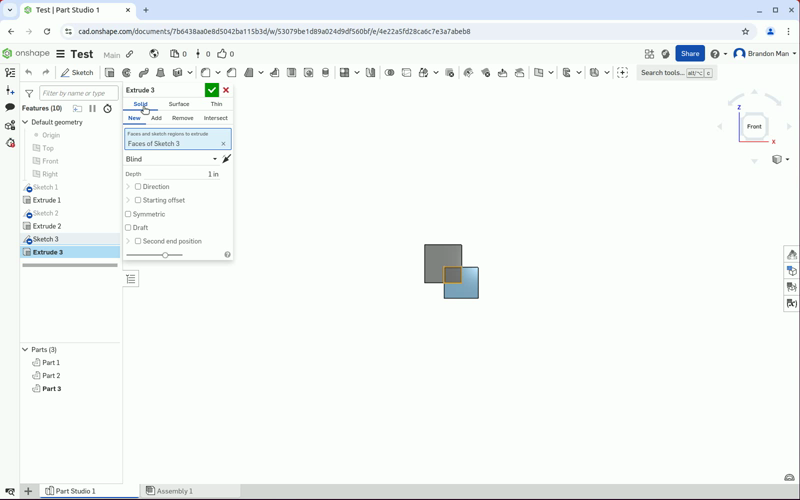
click(143, 106)
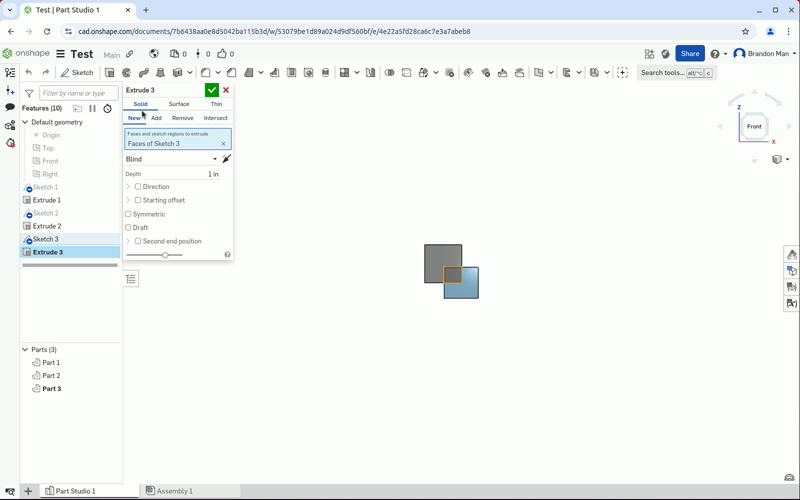
mouse_move(137, 120)
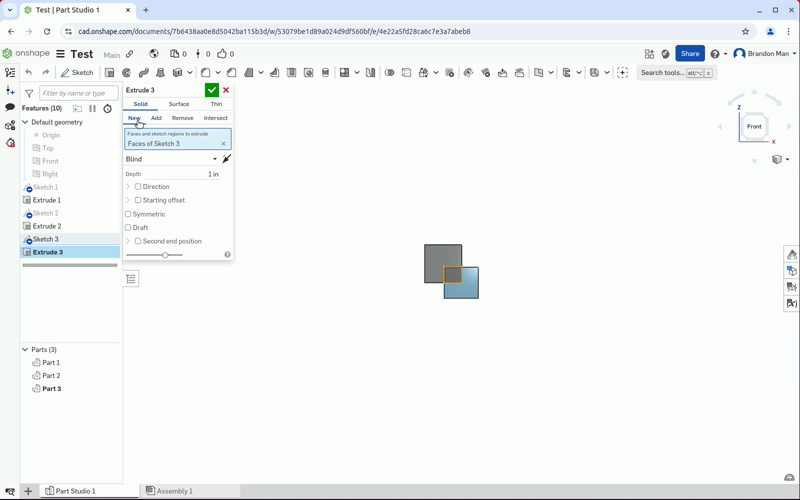
click(137, 120)
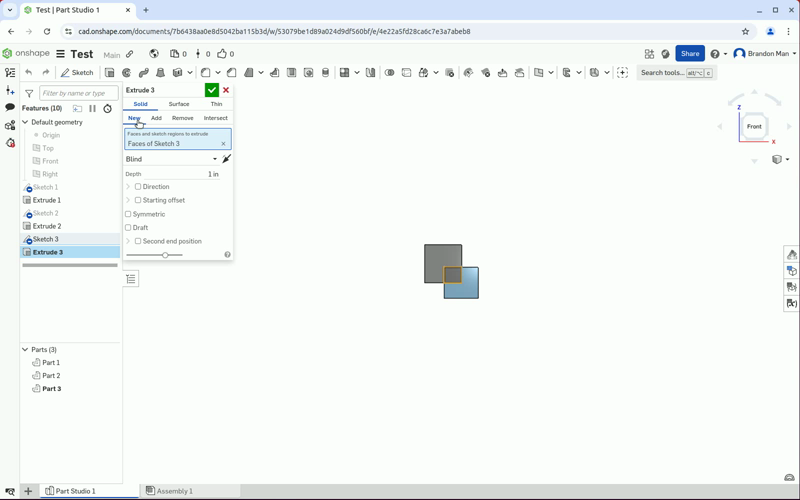
key(tab, 4)
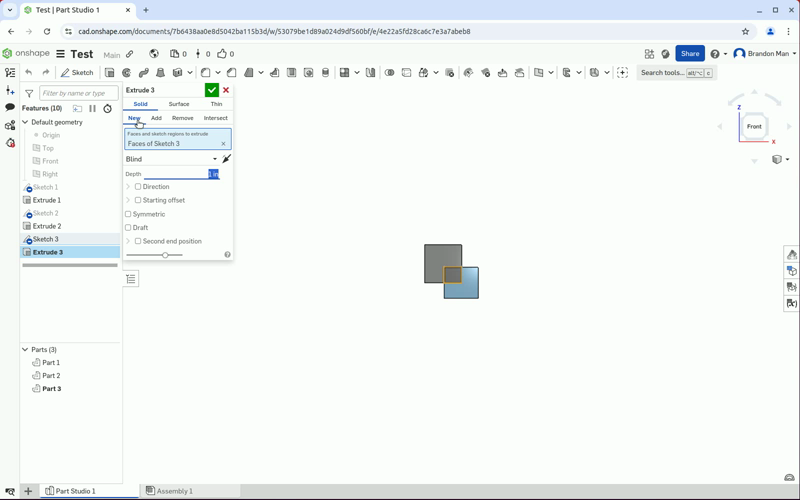
text(3.129)
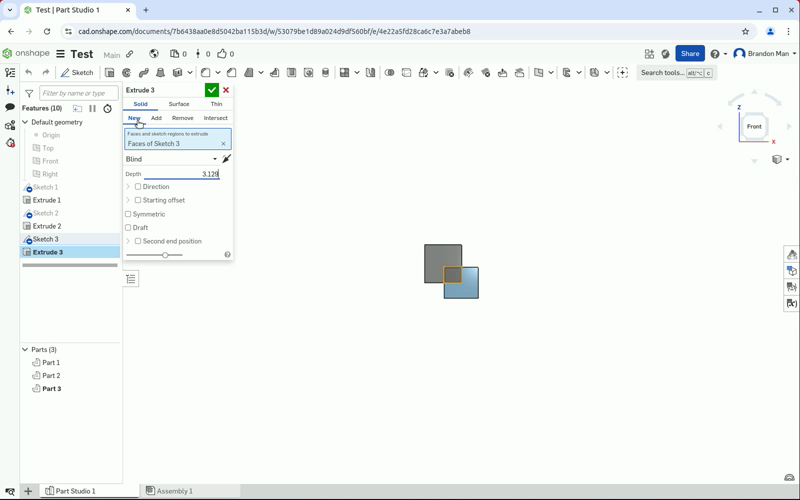
key(enter)
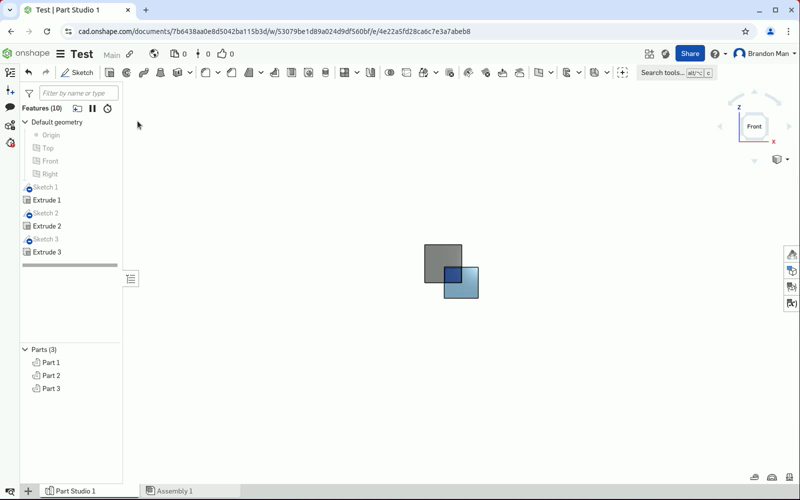
key(shift+h)
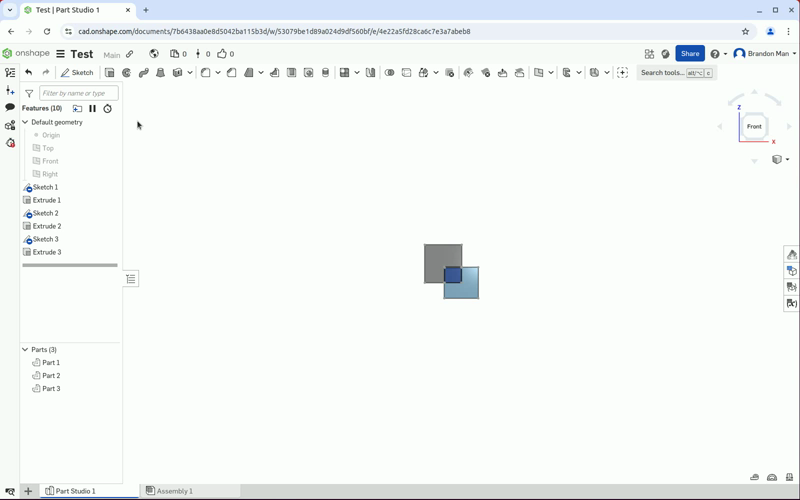
key(shift+h)
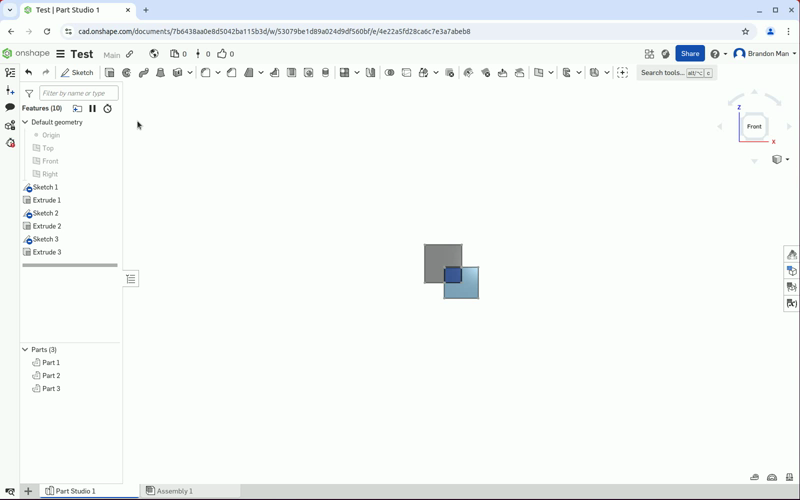
key(shift+7)
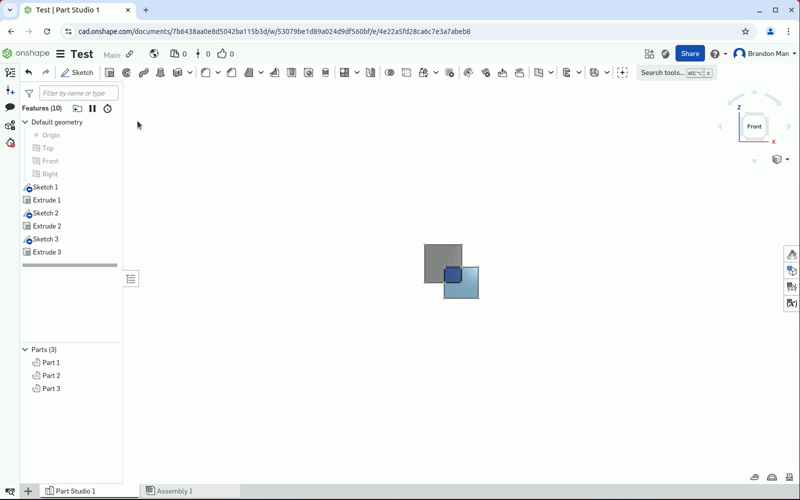
key(left, 2)
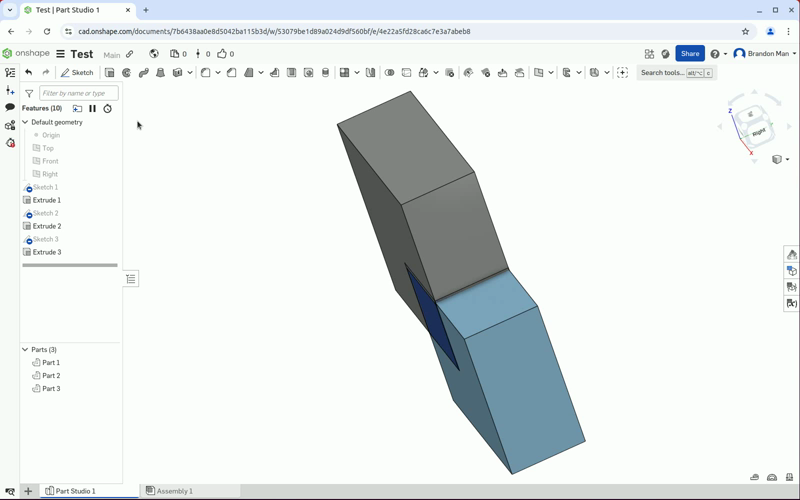
key(down, 2)
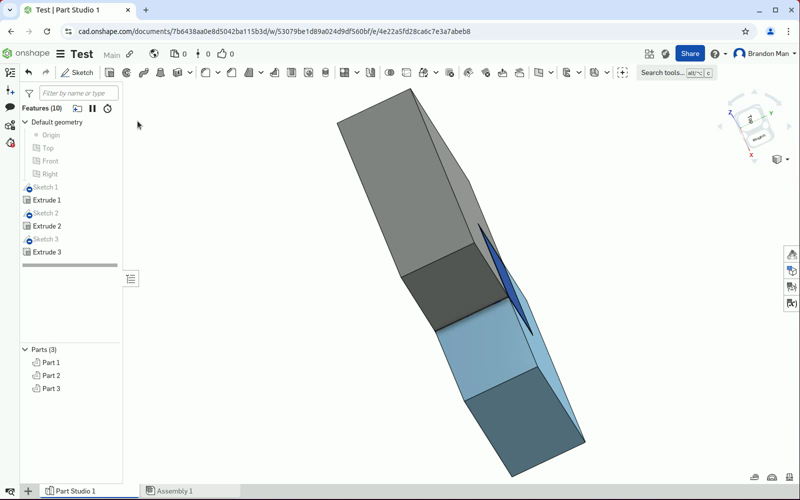
key(up, 2)
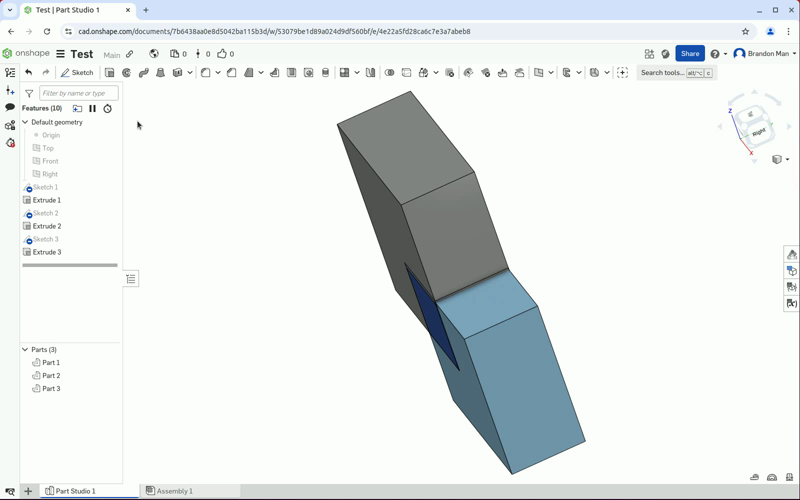
key(right, 2)
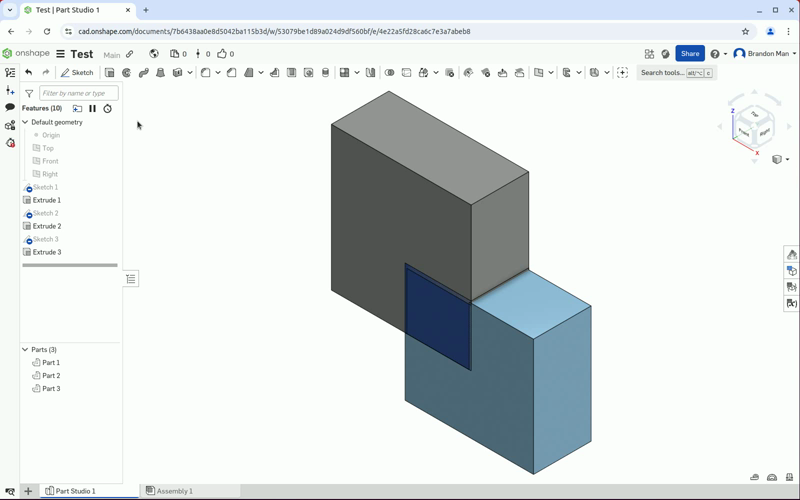
mouse_move(73, 189)
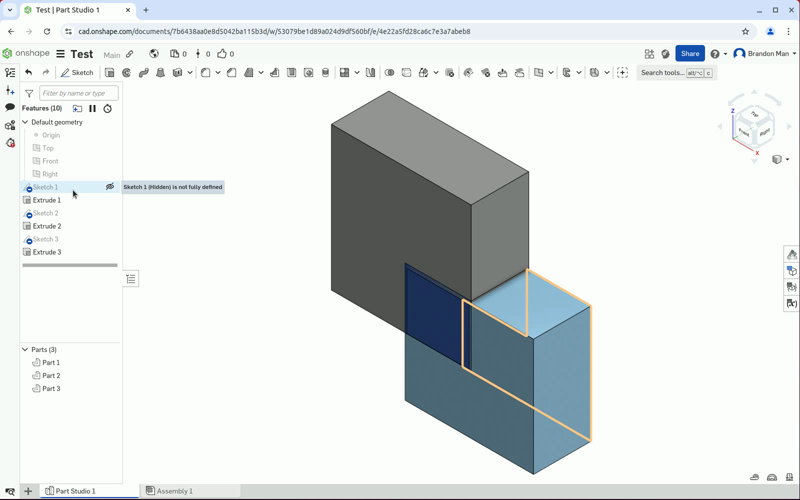
click(73, 189)